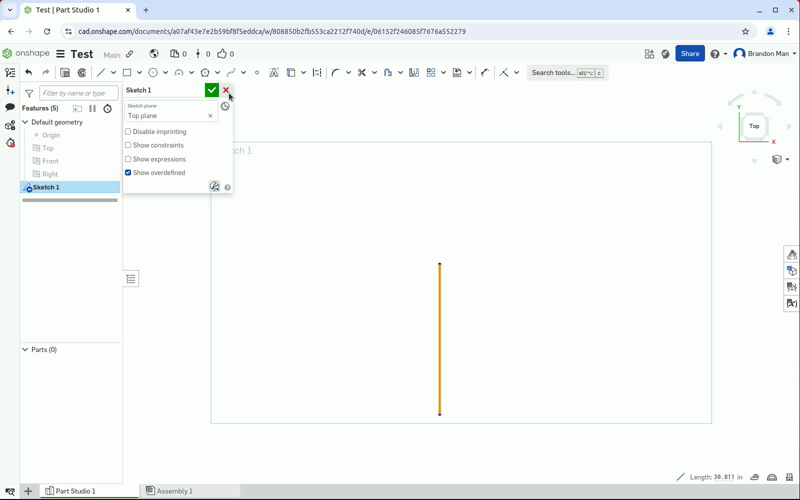
key(shift+h)
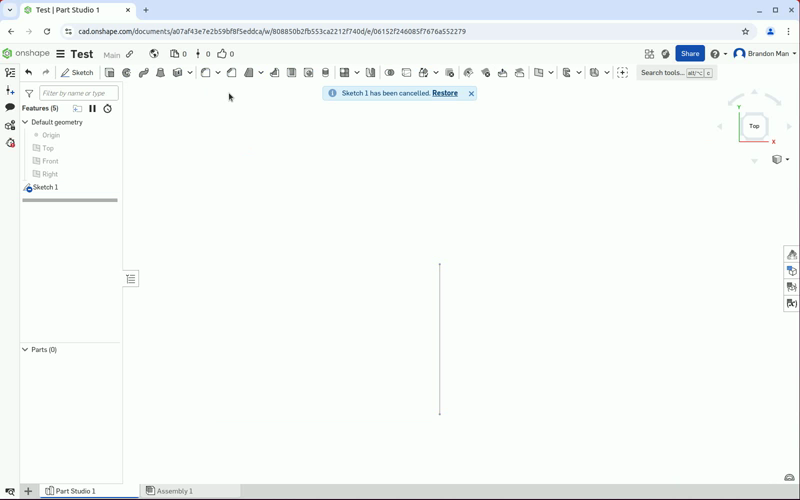
key(shift+s)
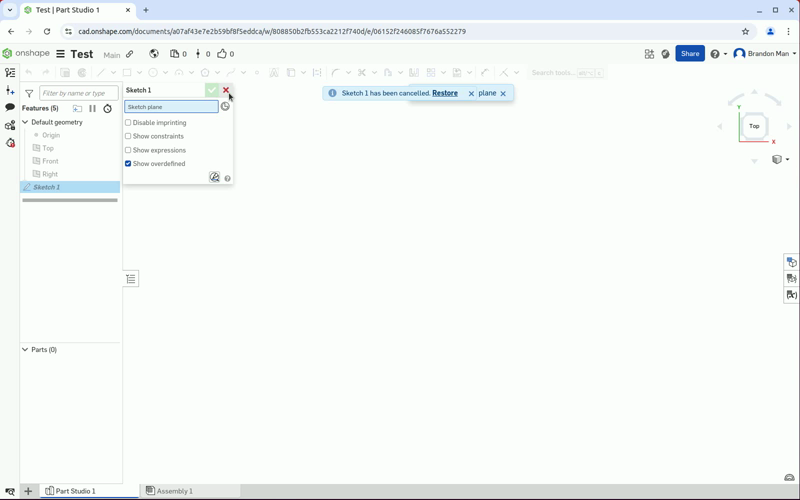
mouse_move(73, 150)
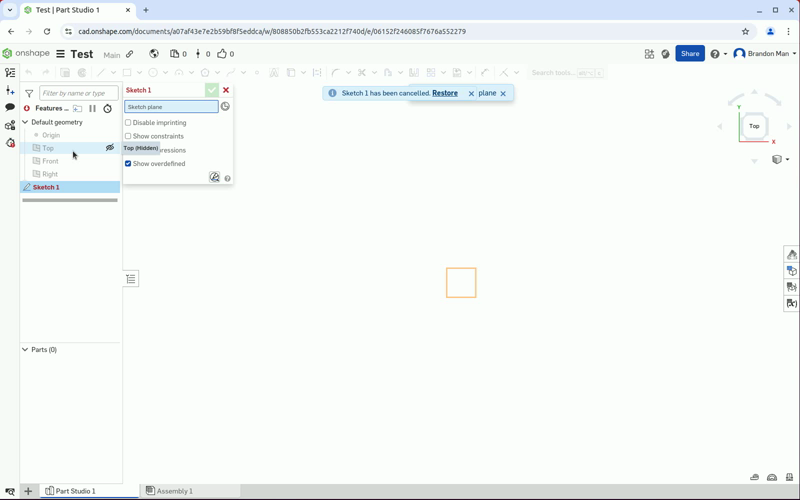
click(73, 150)
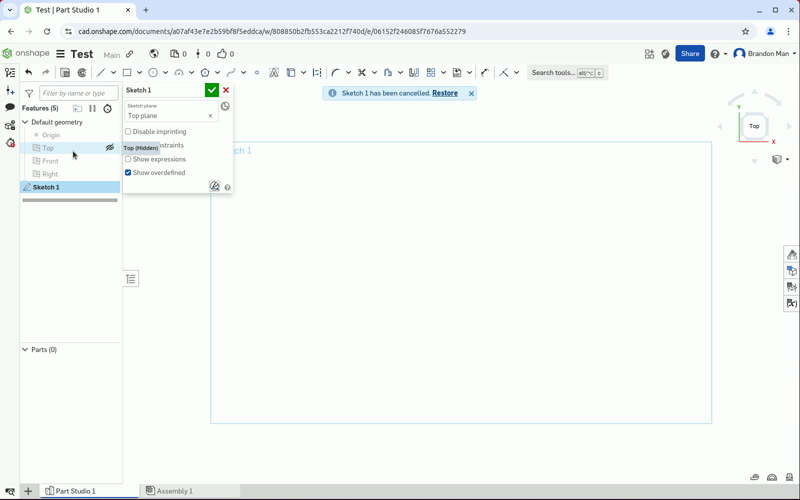
mouse_move(73, 352)
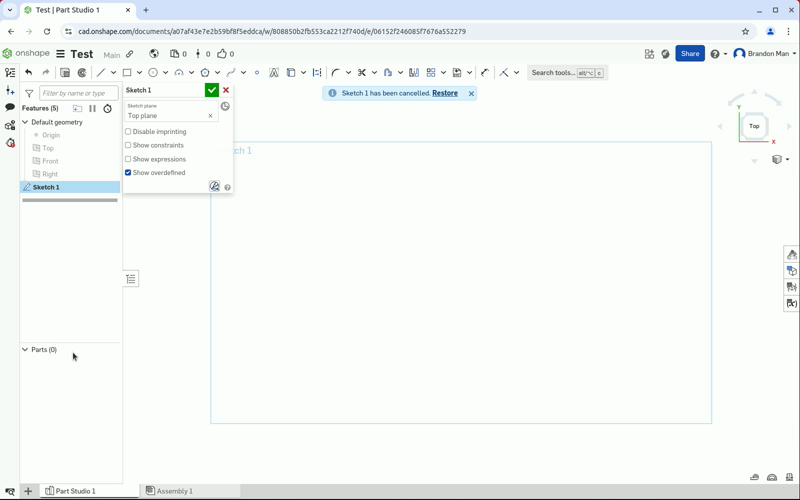
key(y)
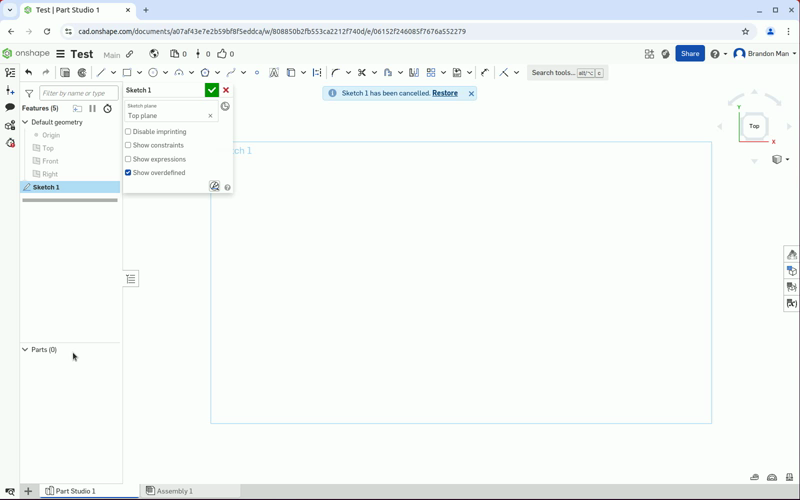
key(l)
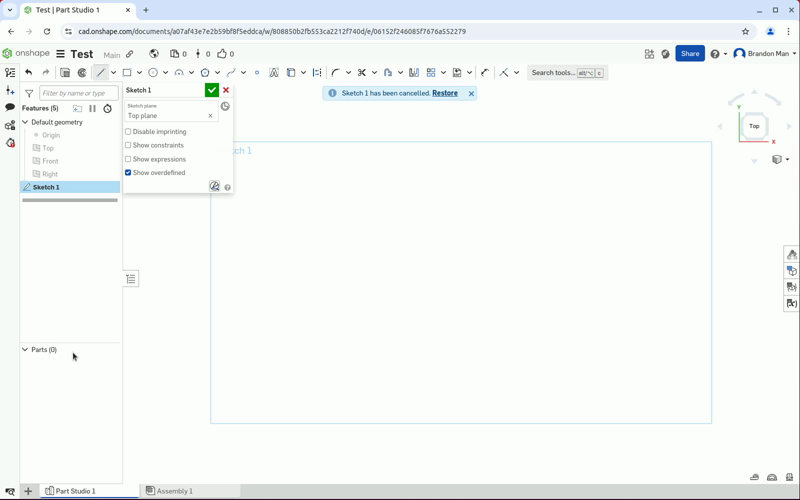
key_down(shift)
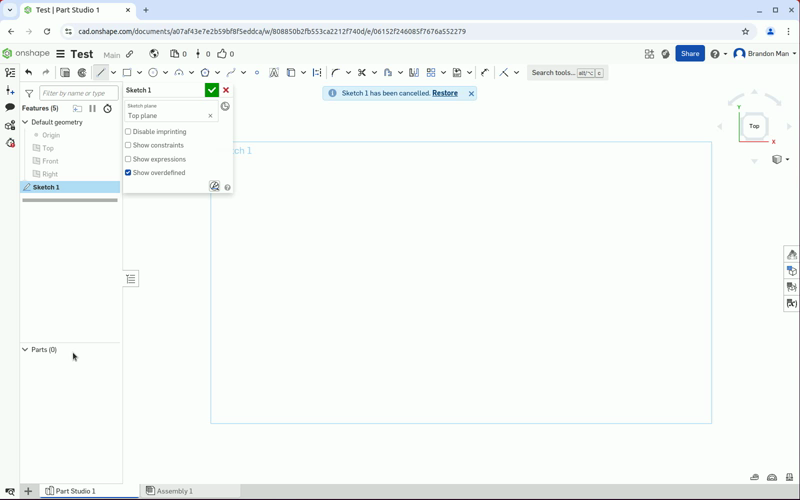
mouse_move(348, 386)
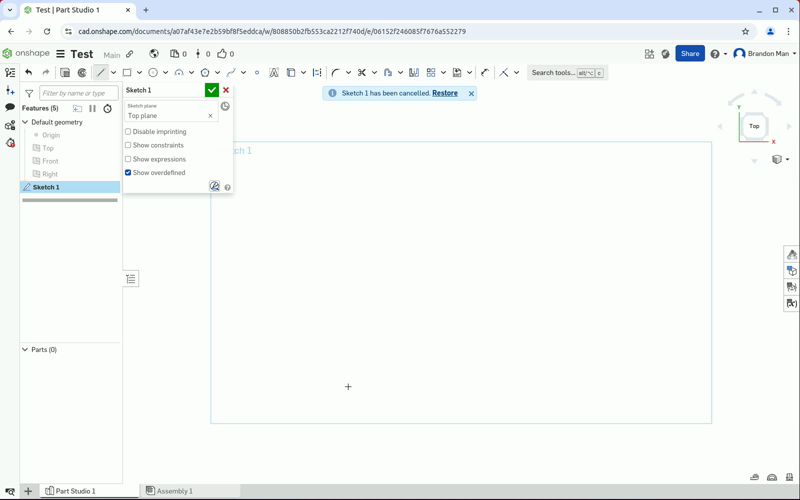
click(348, 386)
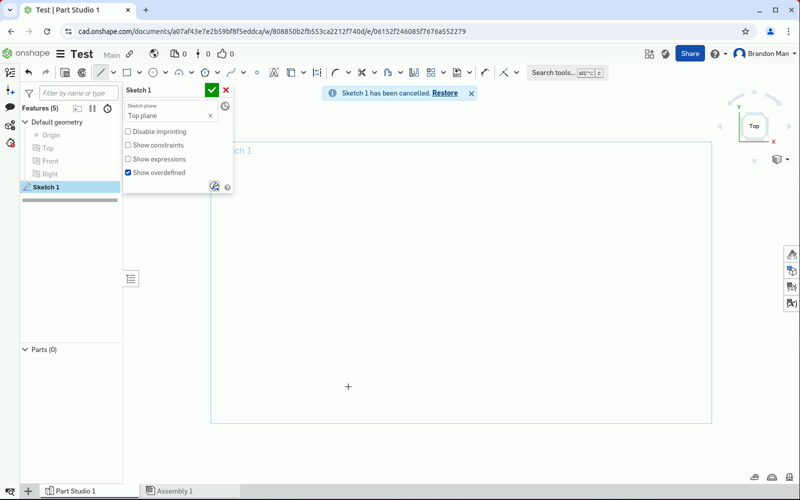
key_up(shift)
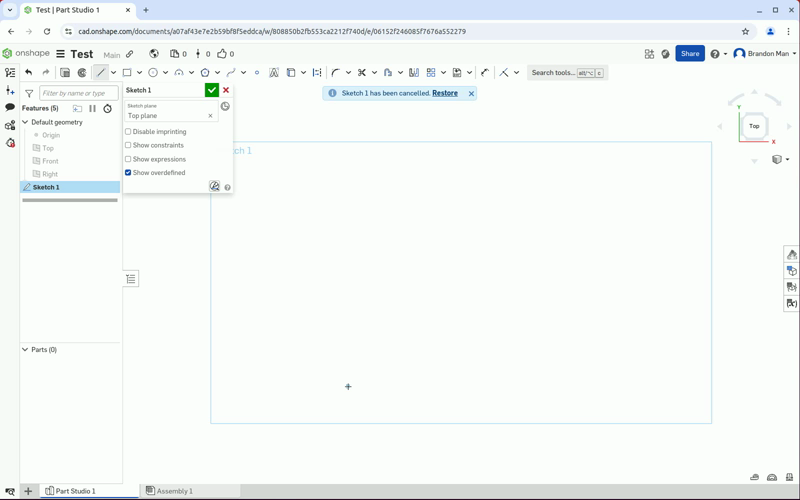
key_down(shift)
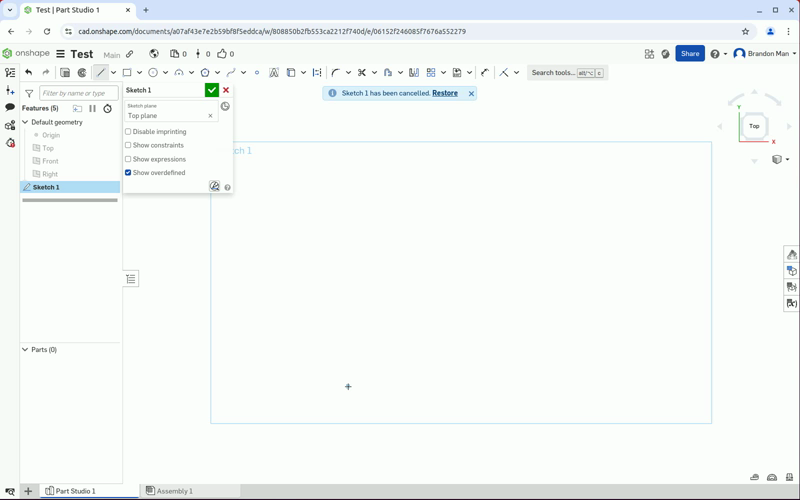
mouse_move(557, 386)
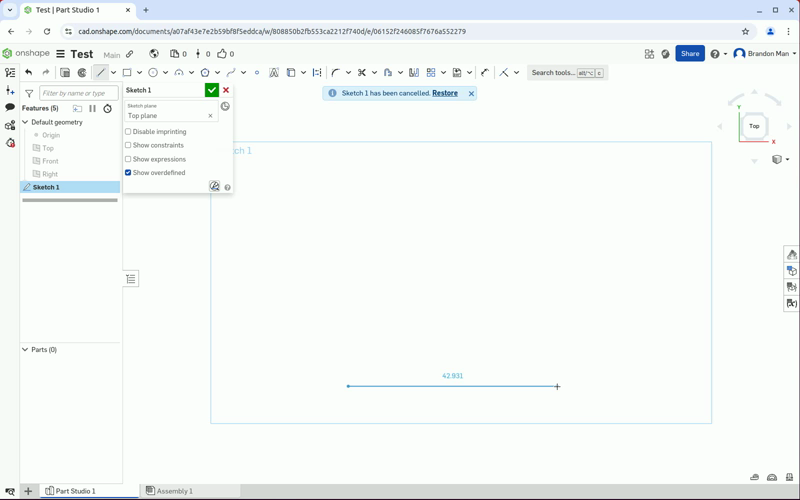
click(557, 386)
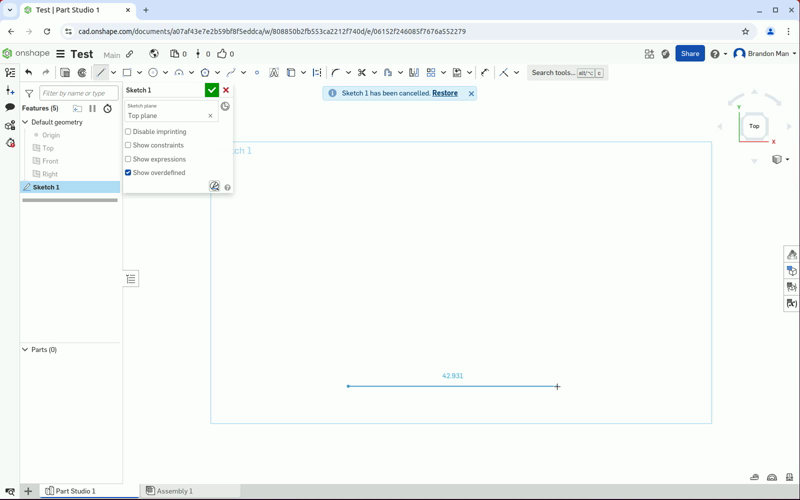
key_up(shift)
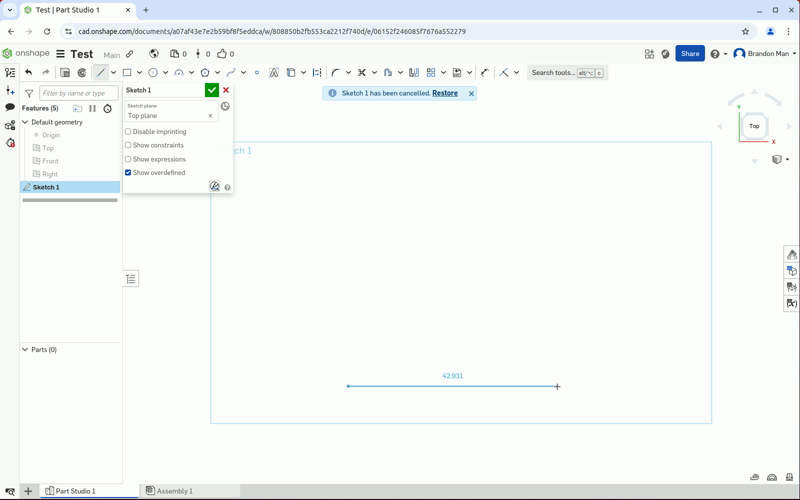
key_down(shift)
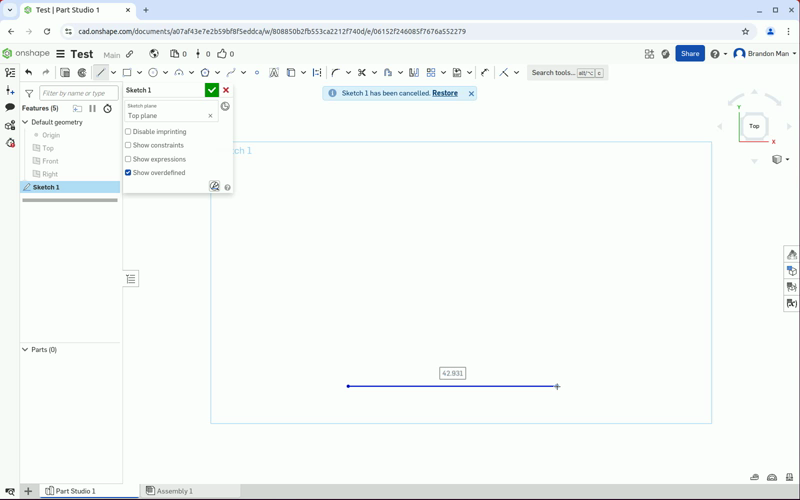
mouse_move(557, 263)
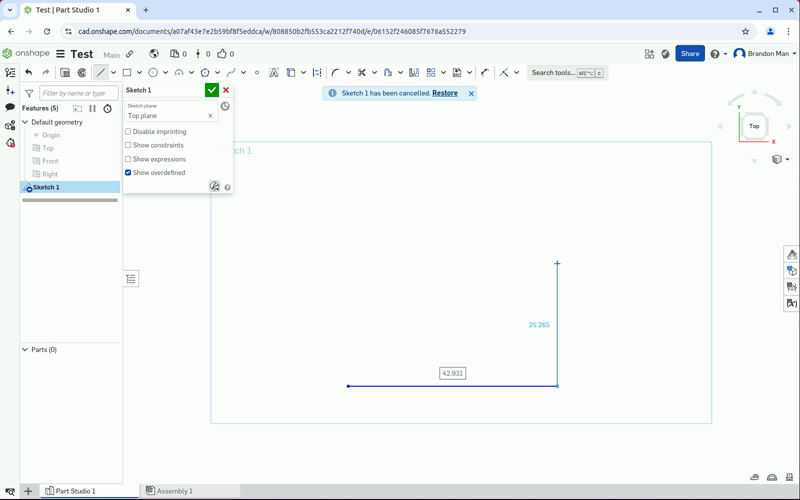
click(557, 263)
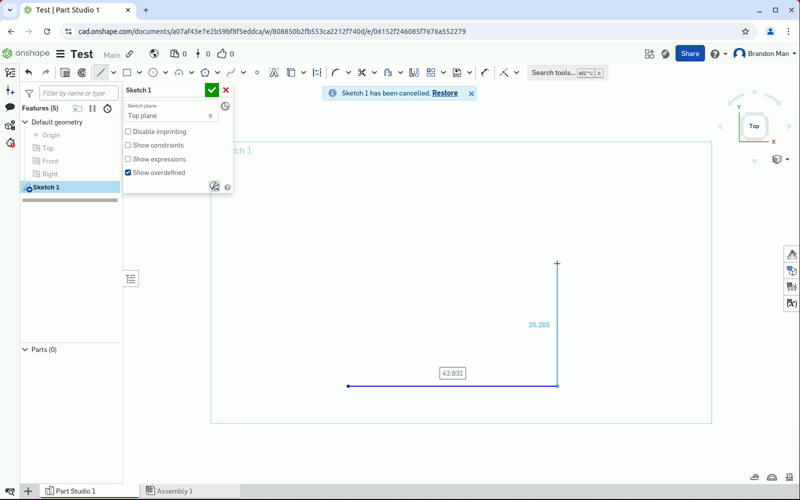
key_up(shift)
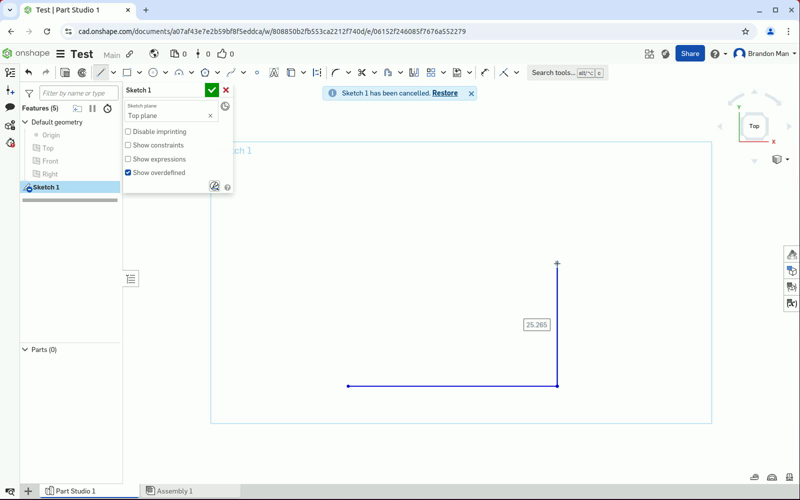
key_down(shift)
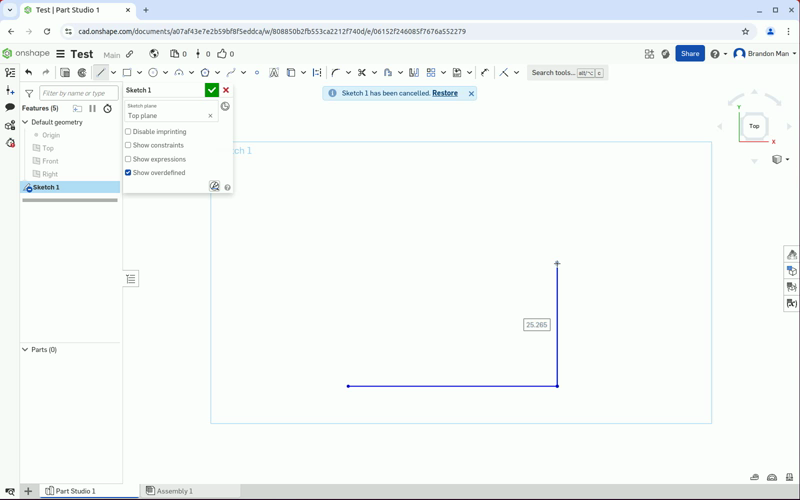
mouse_move(348, 263)
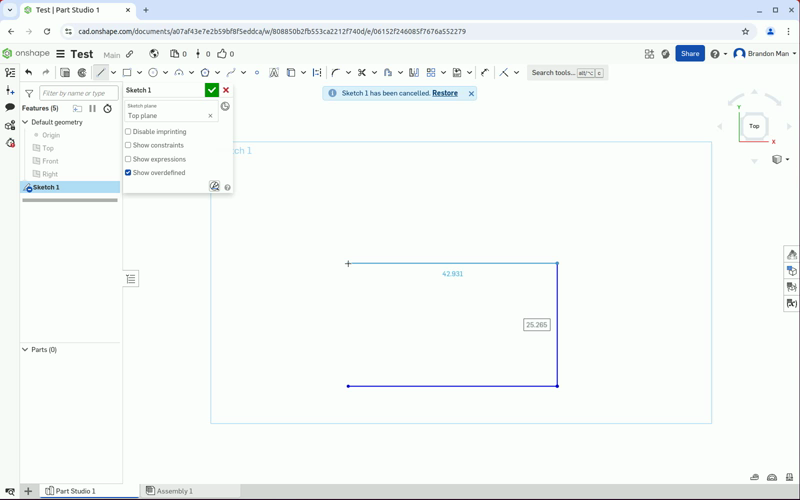
click(348, 263)
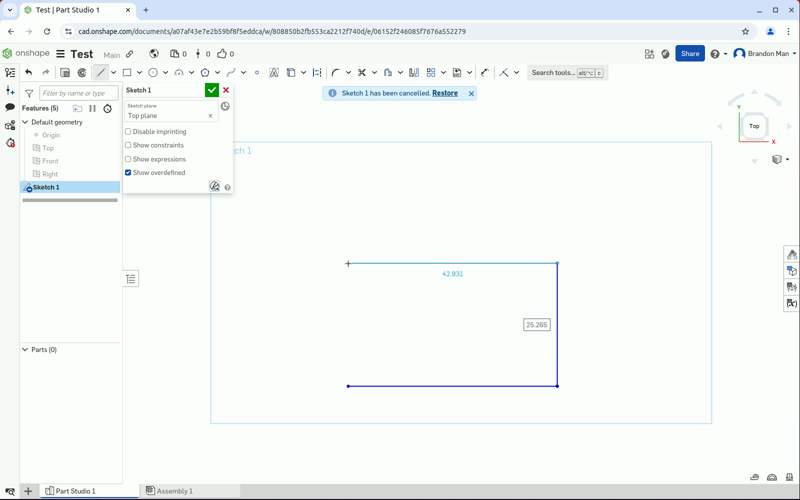
key_up(shift)
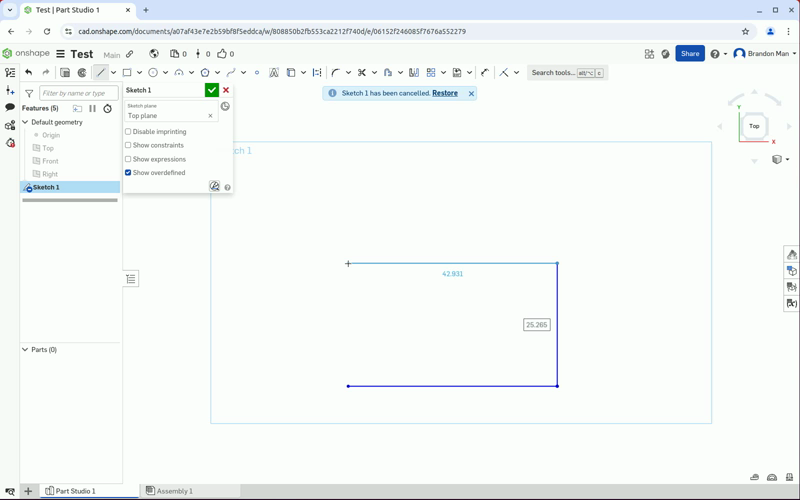
key_down(shift)
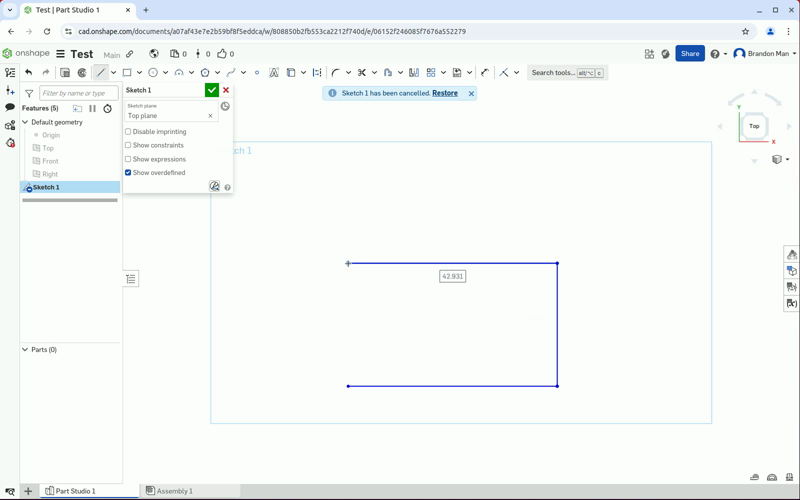
mouse_move(348, 386)
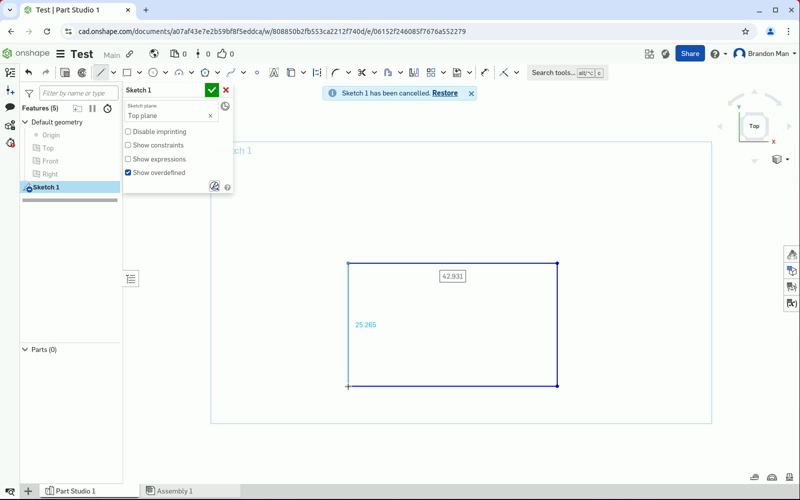
key_up(shift)
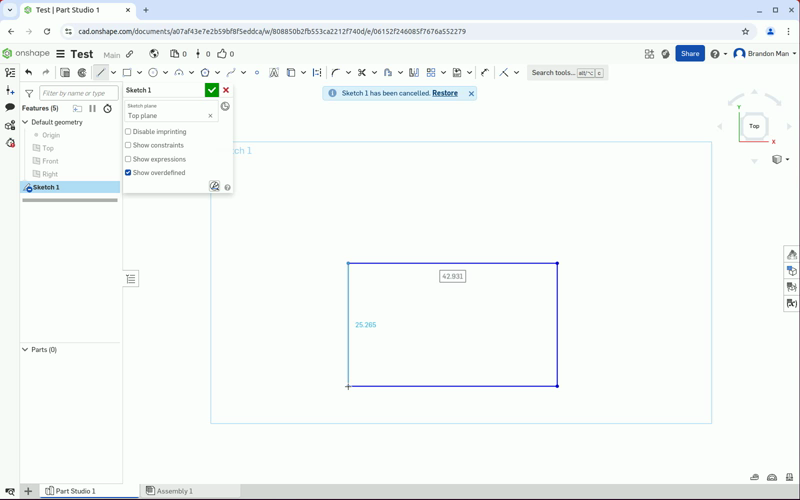
click(348, 386)
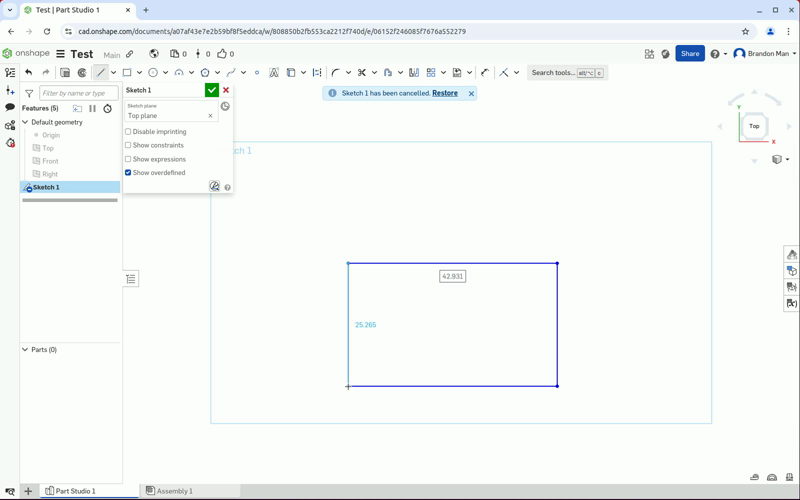
key(esc)
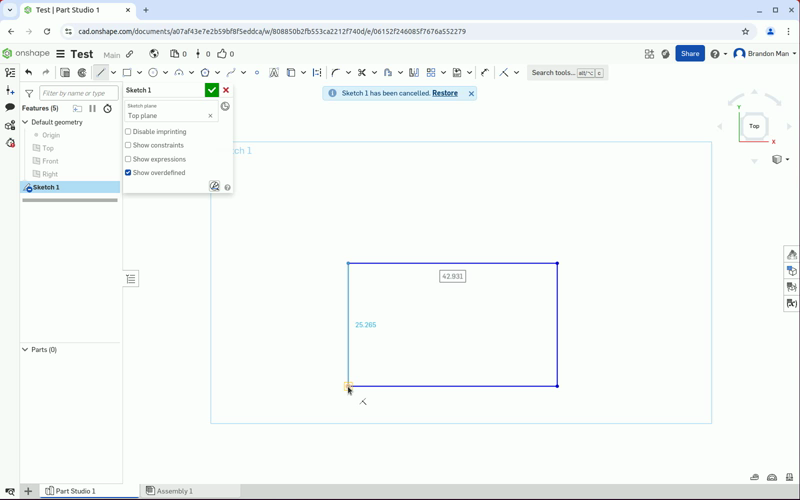
mouse_move(431, 324)
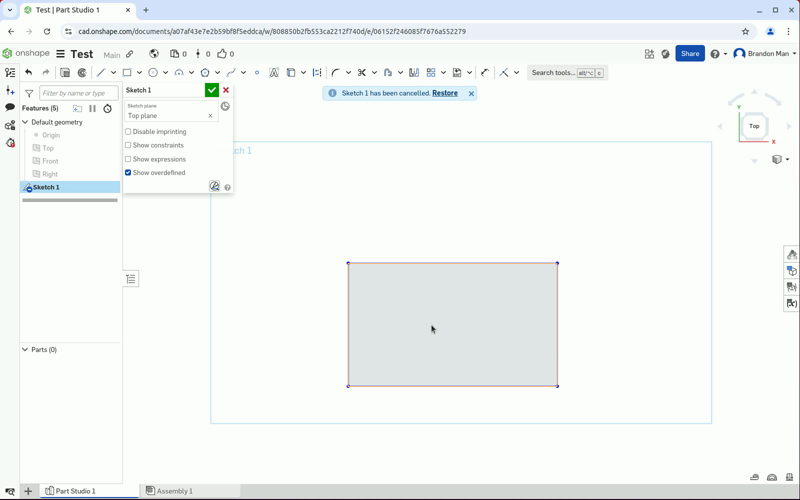
click(431, 324)
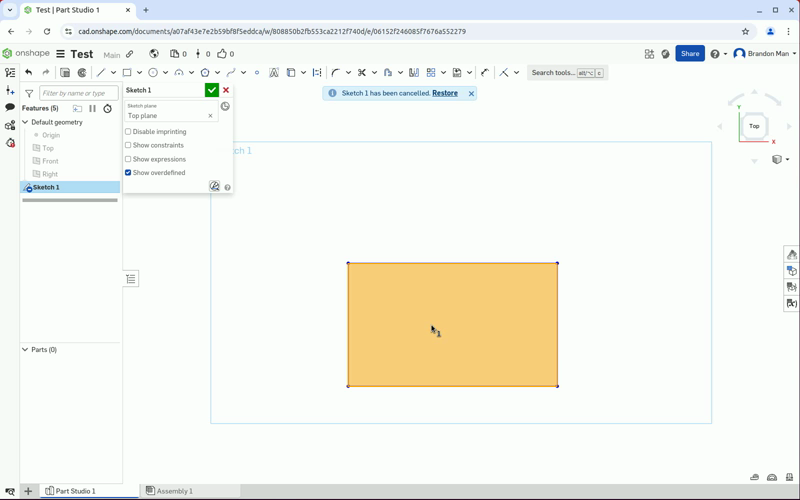
mouse_move(73, 352)
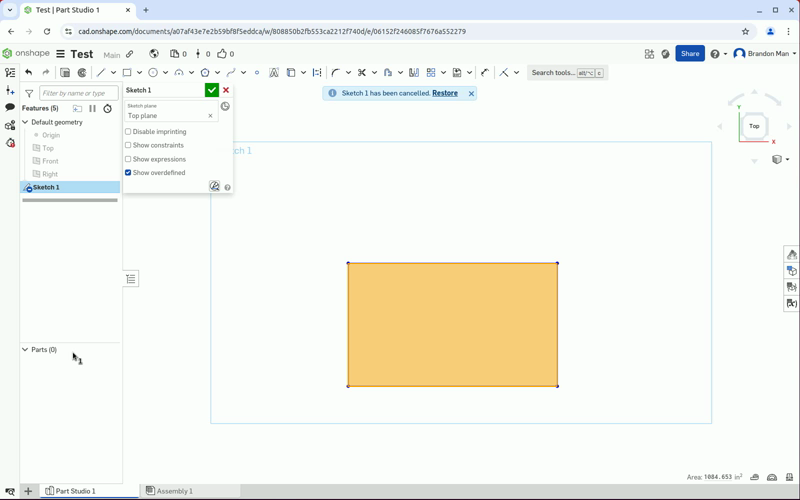
key(shift+y)
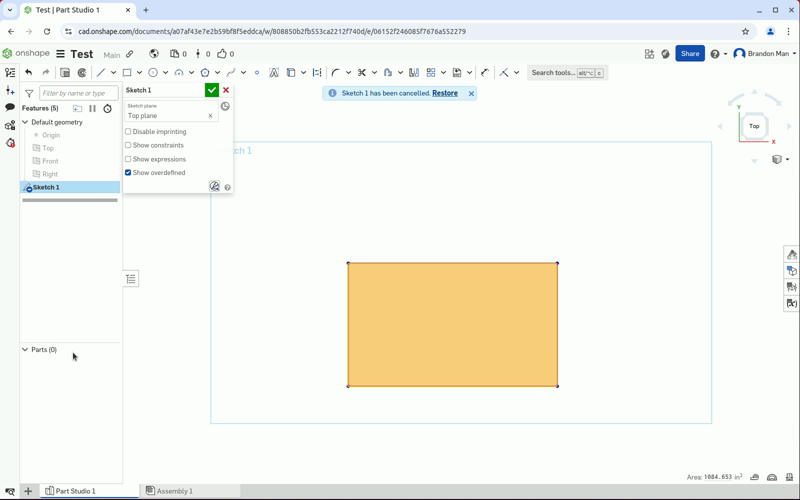
key(shift+e)
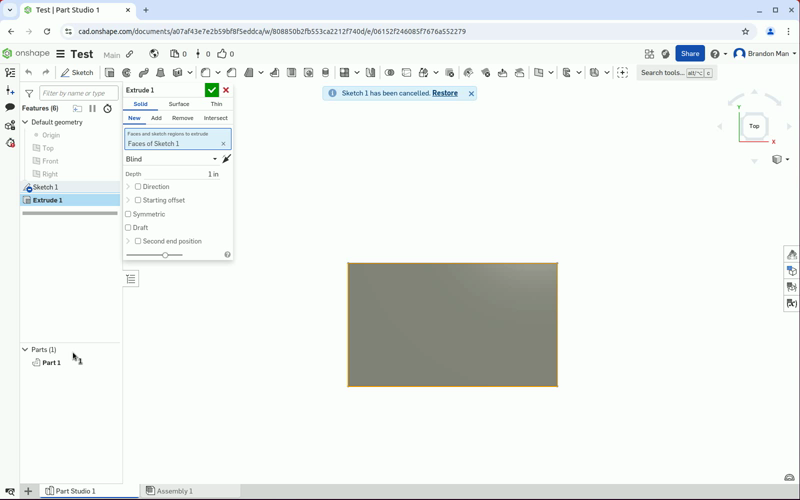
mouse_move(143, 106)
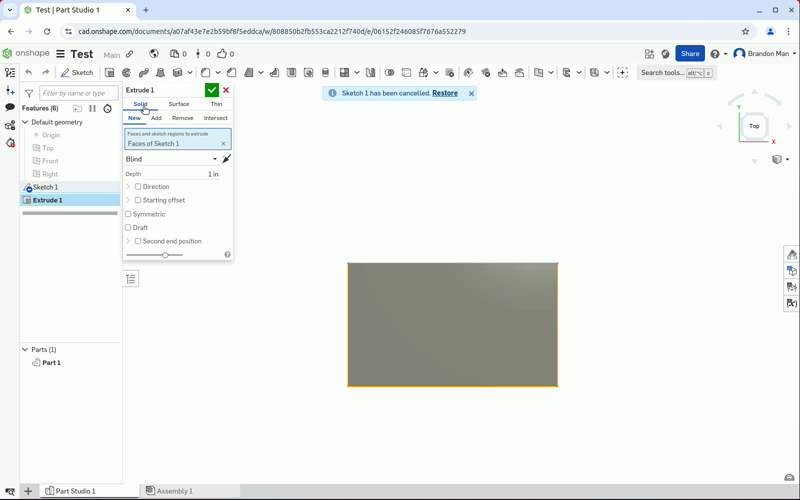
click(143, 106)
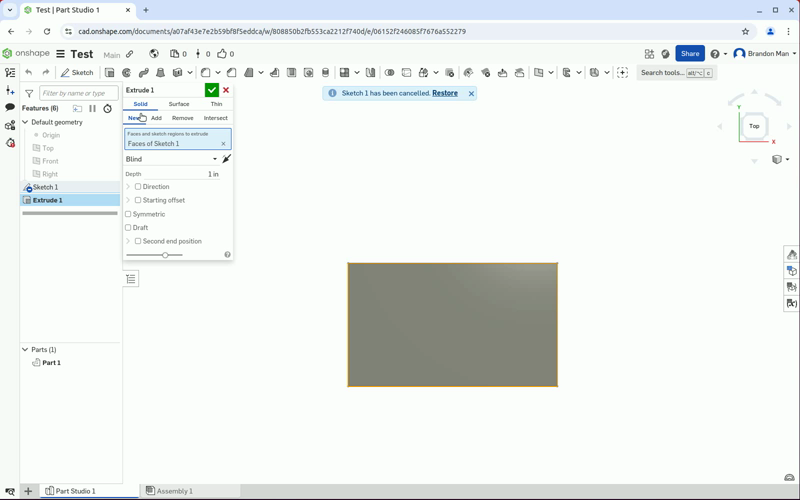
mouse_move(137, 120)
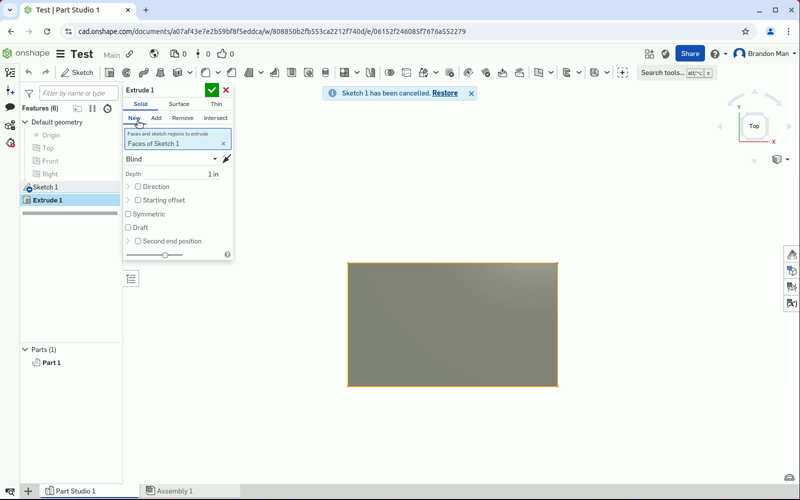
click(137, 120)
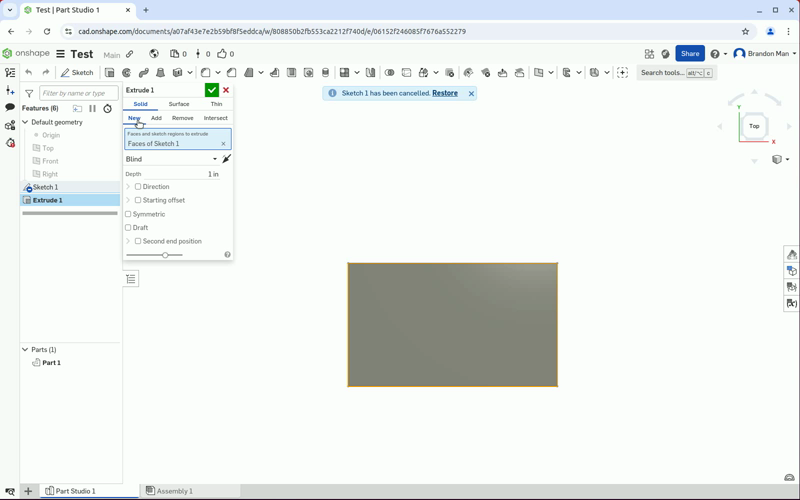
key(tab, 4)
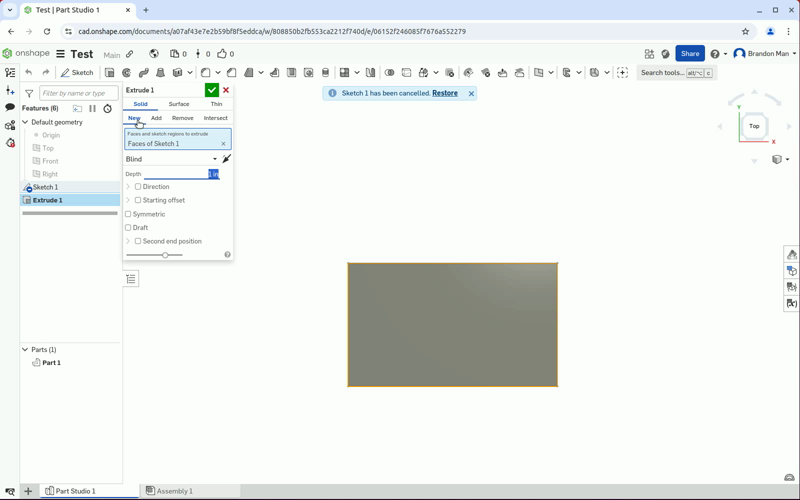
text(-0.241)
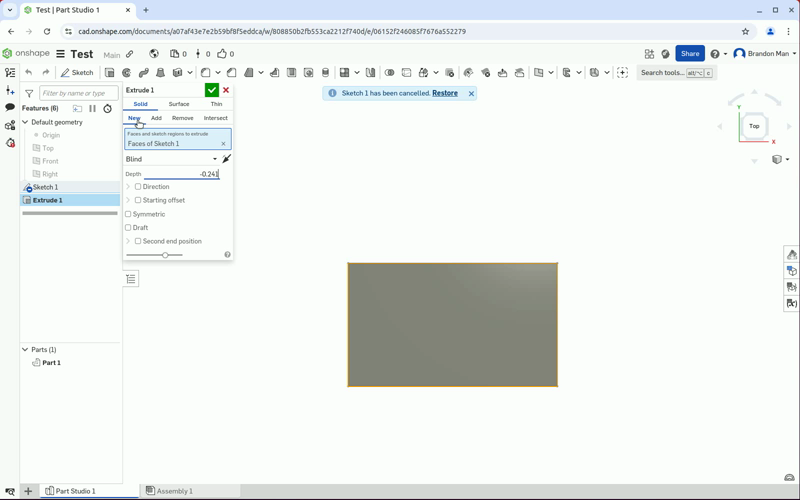
key(enter)
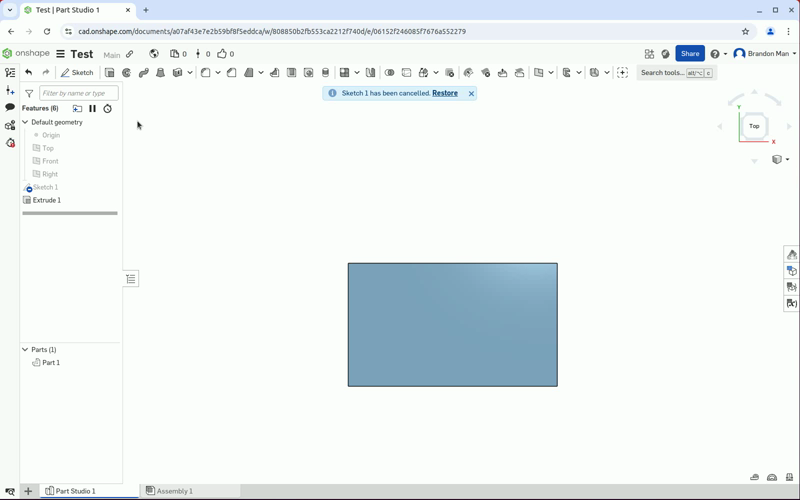
key(shift+h)
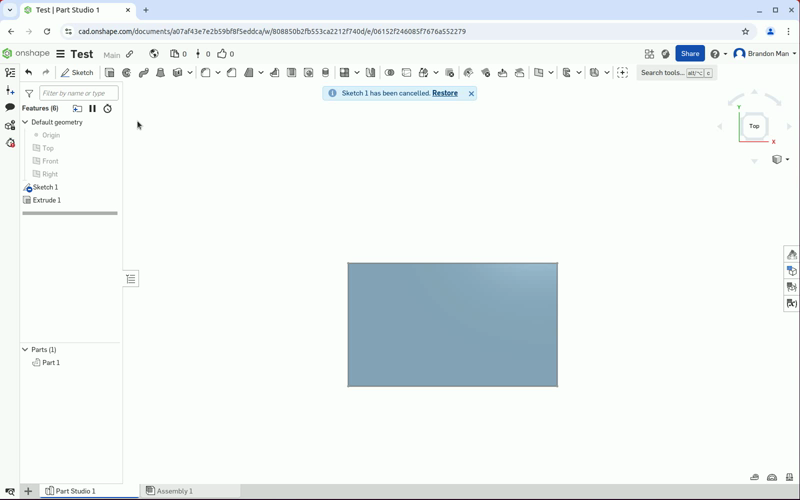
key(shift+h)
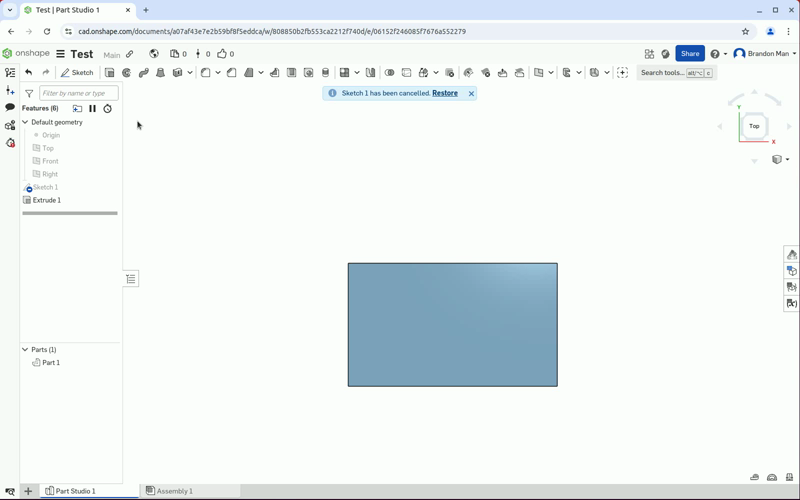
mouse_move(73, 189)
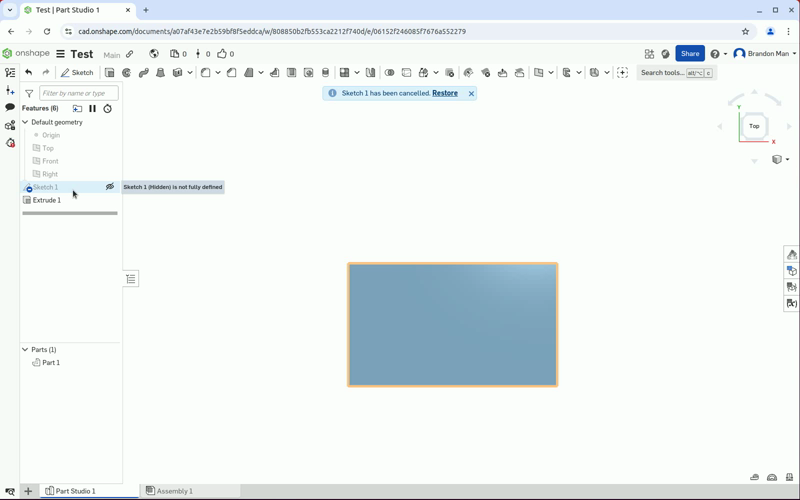
click(73, 189)
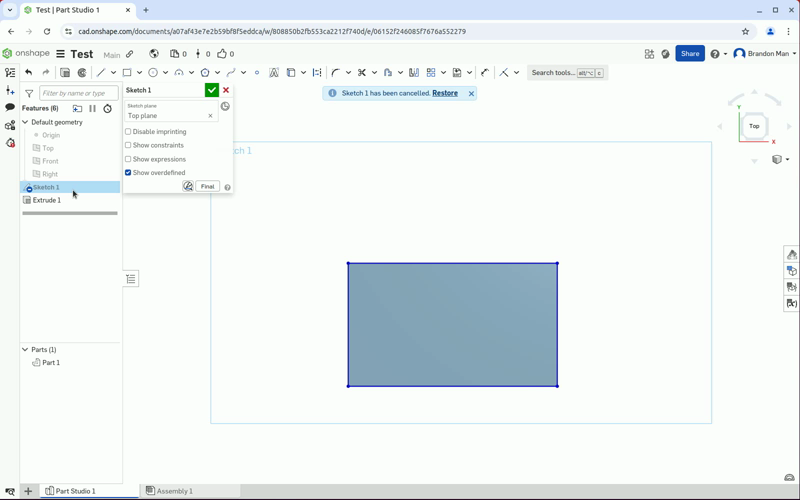
mouse_move(229, 92)
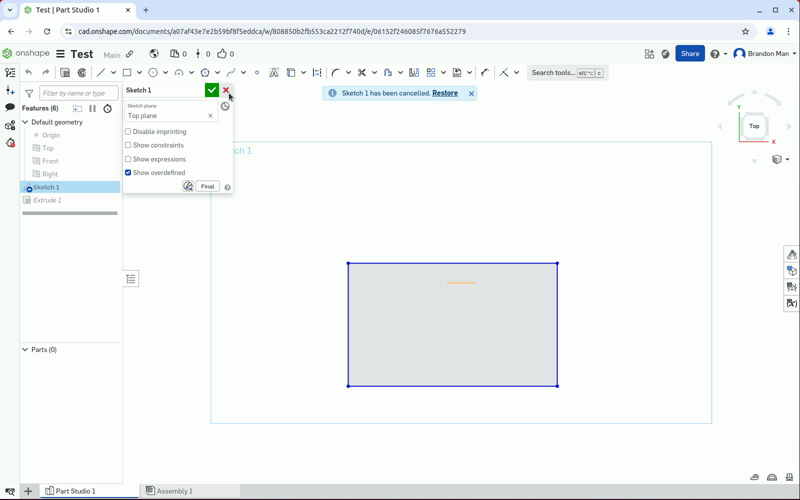
click(229, 92)
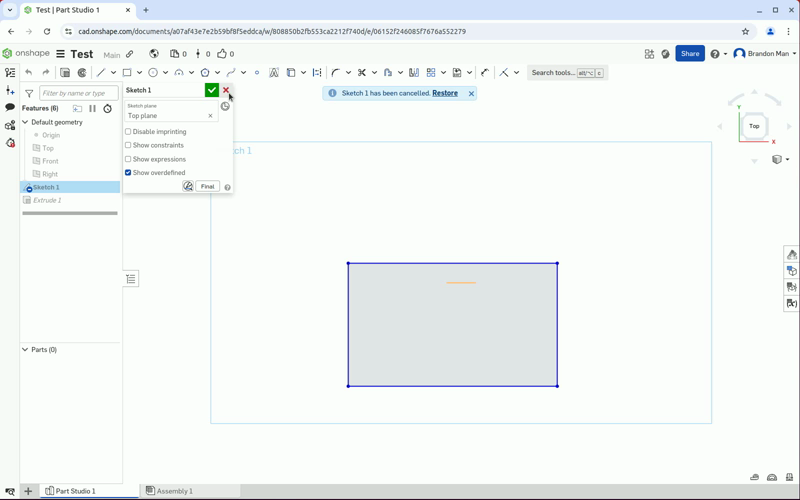
key(shift+s)
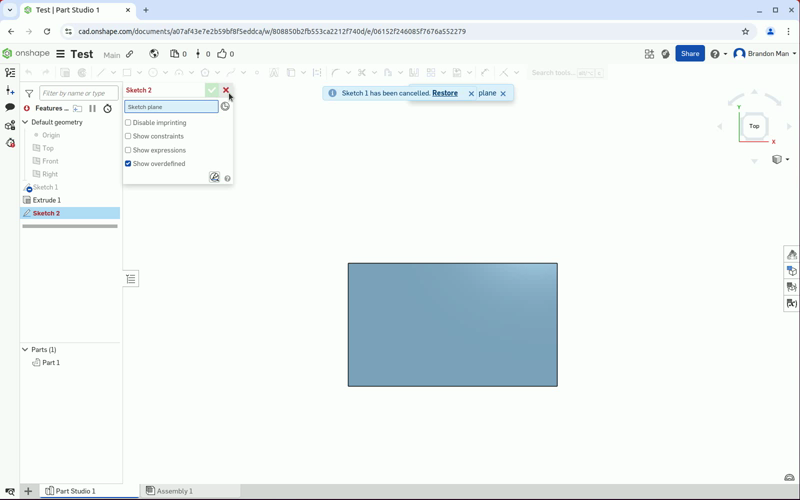
mouse_move(73, 150)
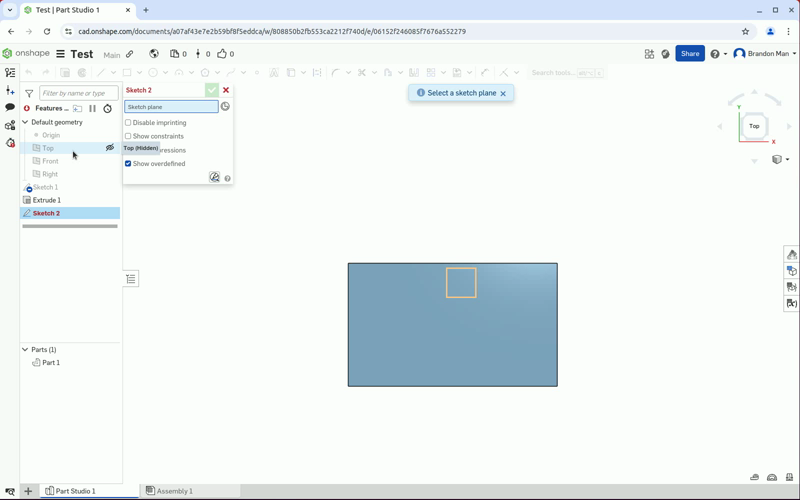
click(73, 150)
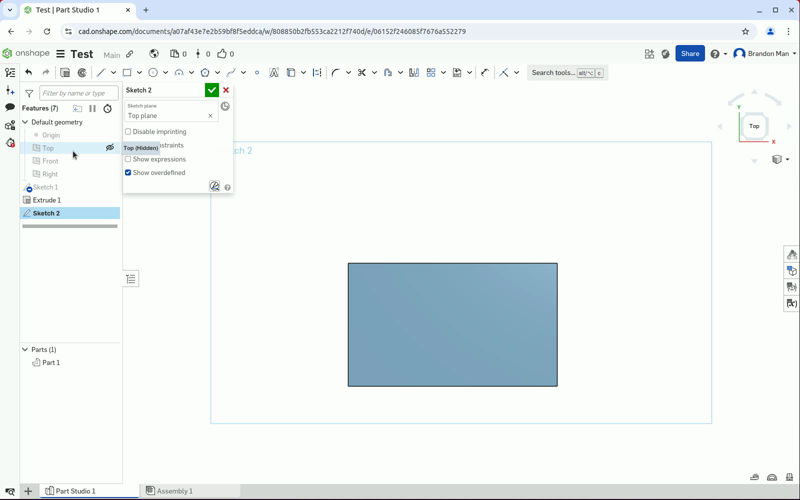
mouse_move(73, 352)
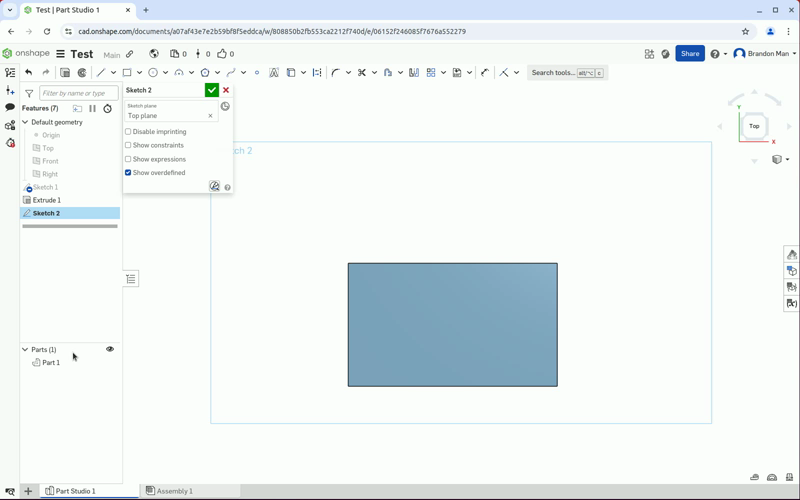
key(y)
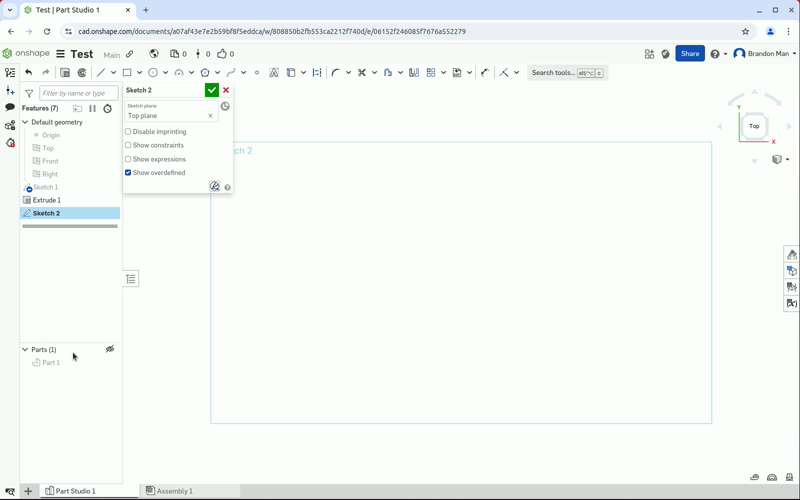
key(l)
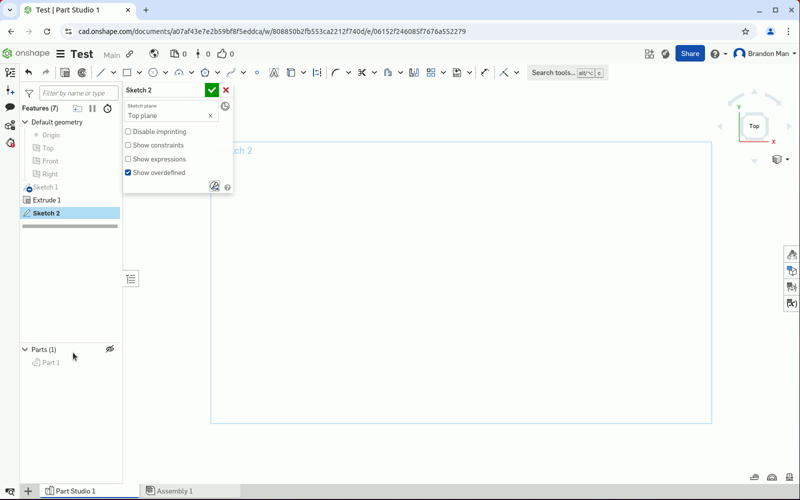
key_down(shift)
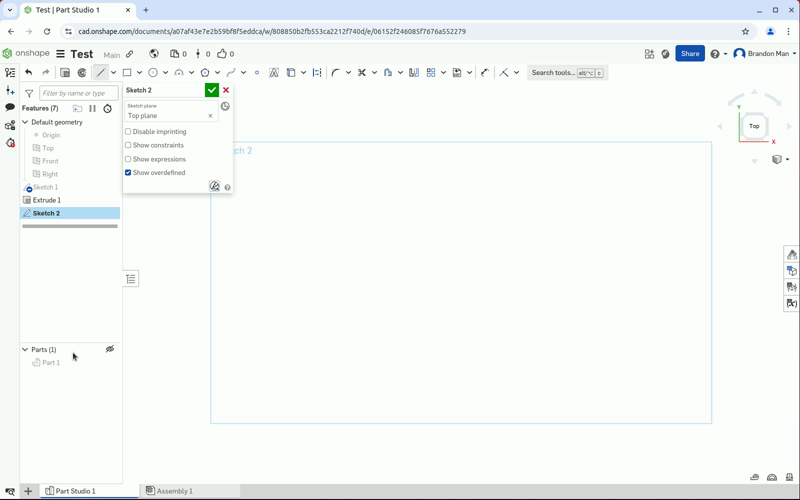
mouse_move(348, 386)
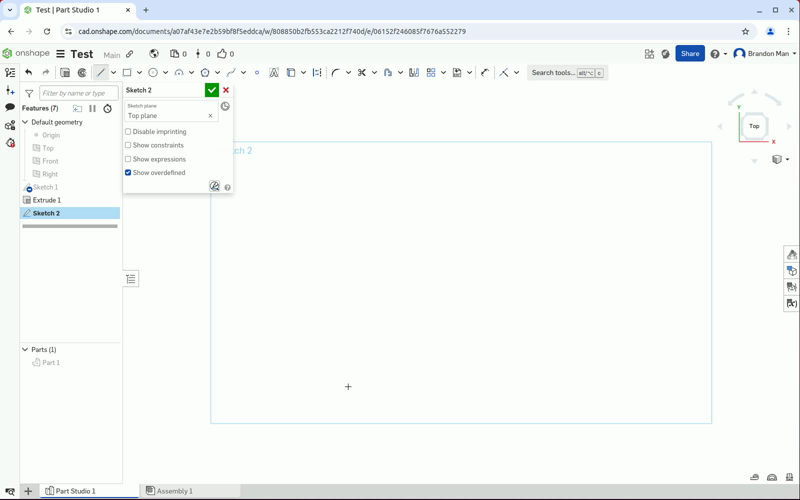
click(348, 386)
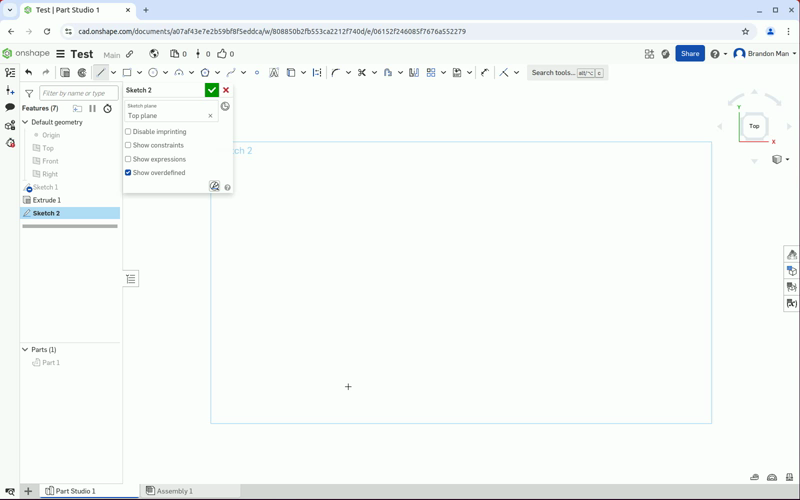
key_up(shift)
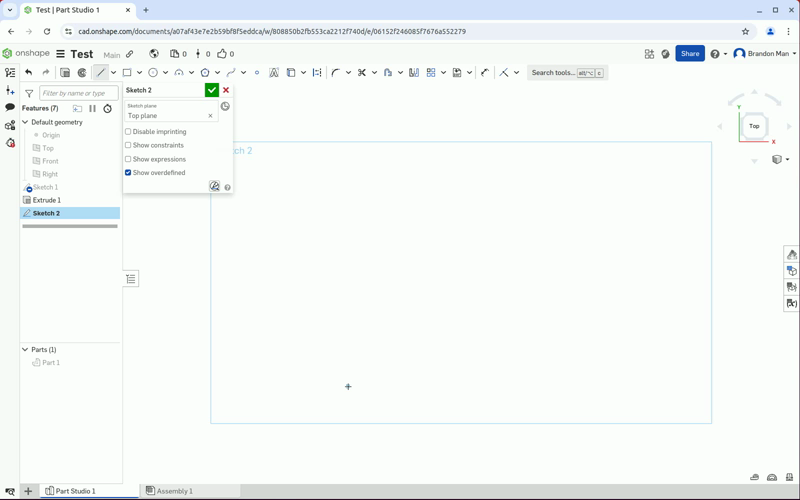
key_down(shift)
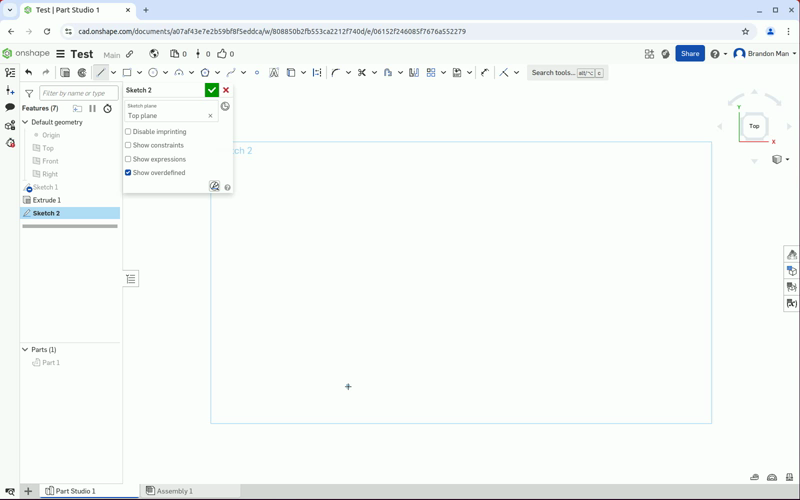
mouse_move(557, 386)
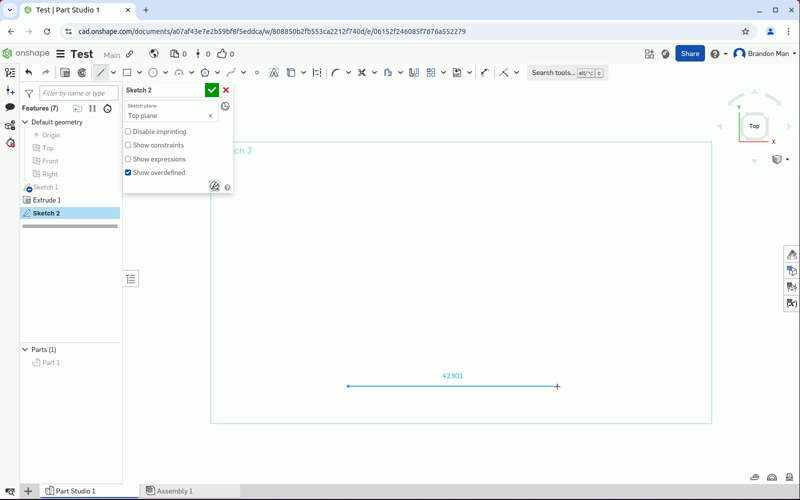
click(557, 386)
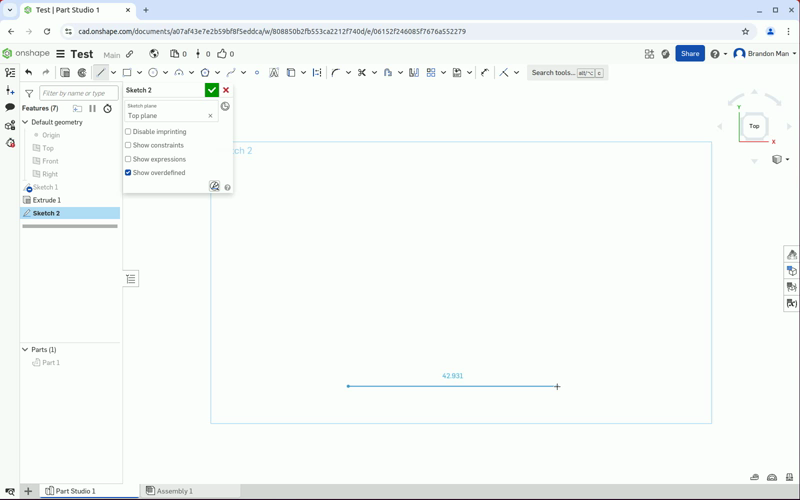
key_up(shift)
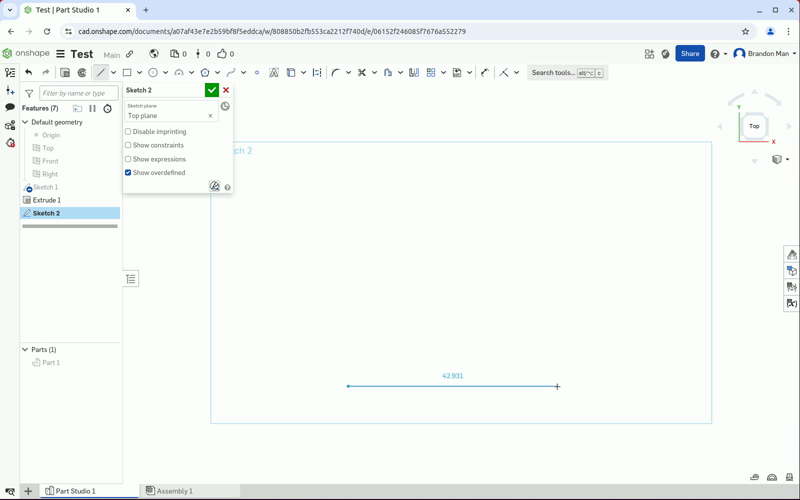
key_down(shift)
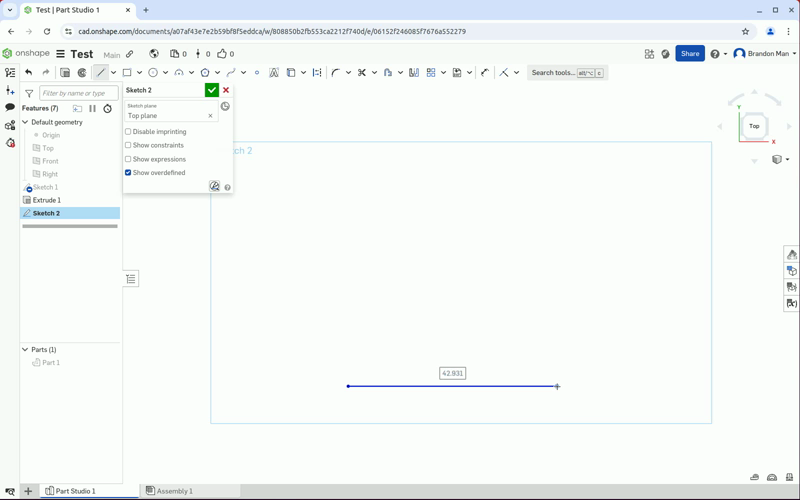
mouse_move(587, 386)
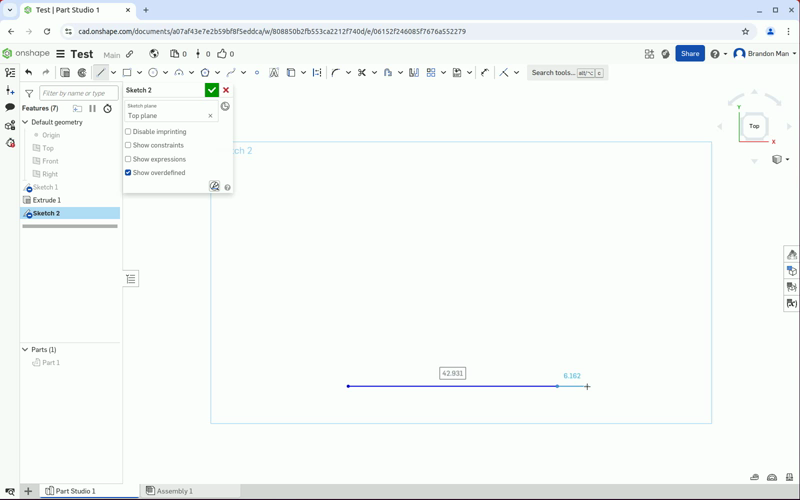
mouse_move(557, 384)
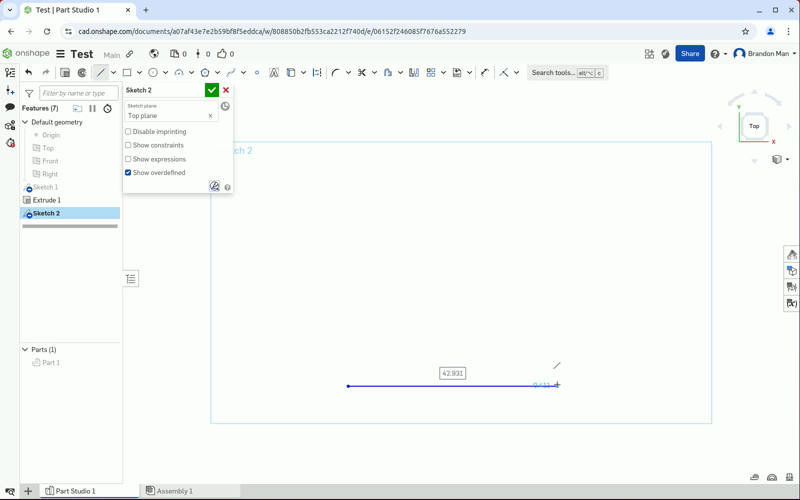
scroll(6)
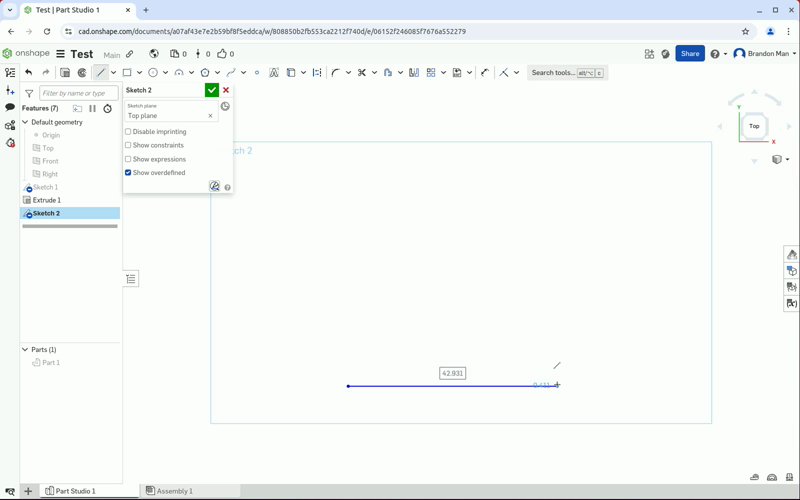
scroll(6)
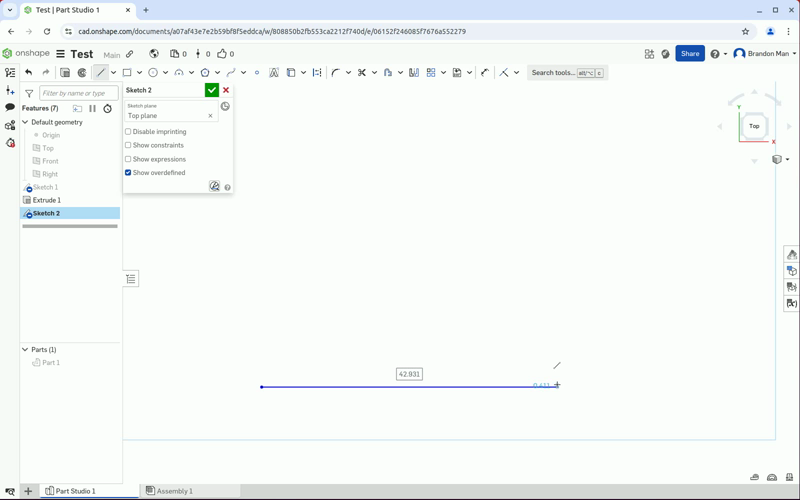
scroll(6)
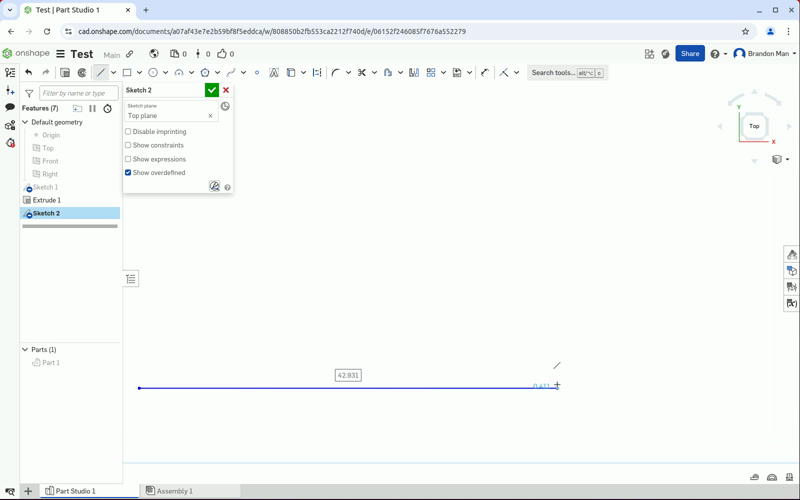
scroll(6)
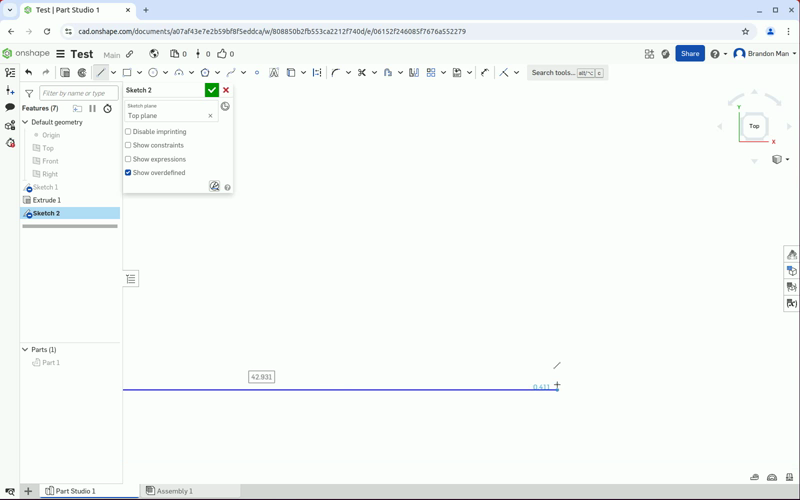
scroll(6)
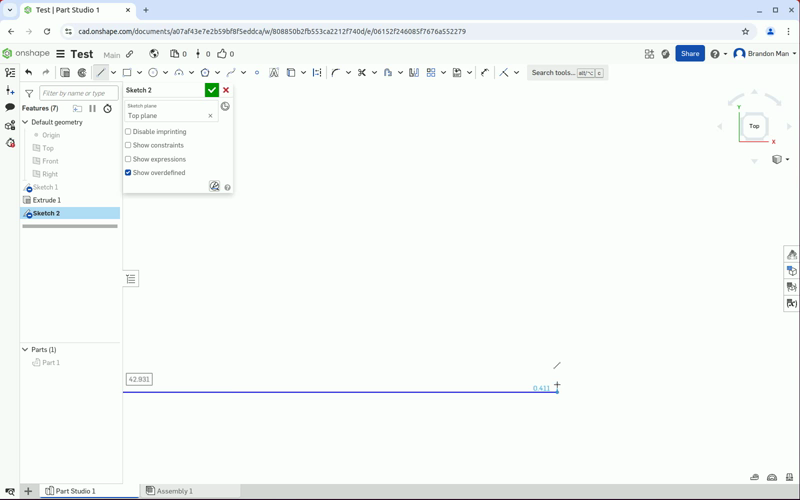
scroll(6)
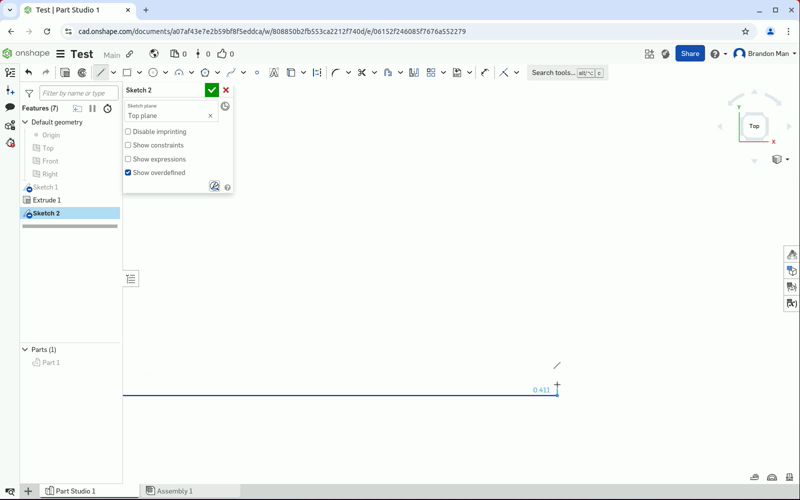
scroll(6)
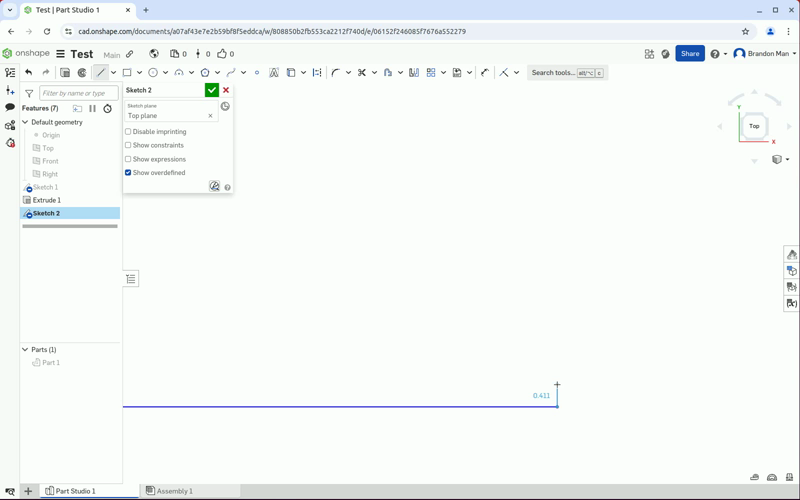
click(557, 384)
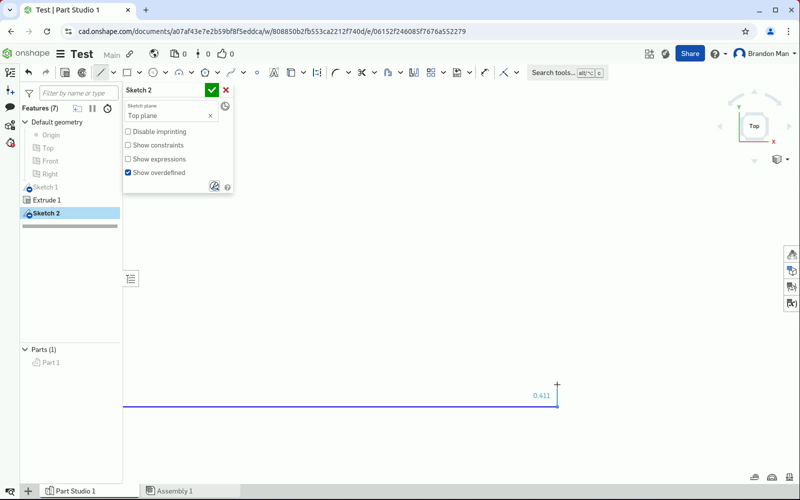
scroll(-6)
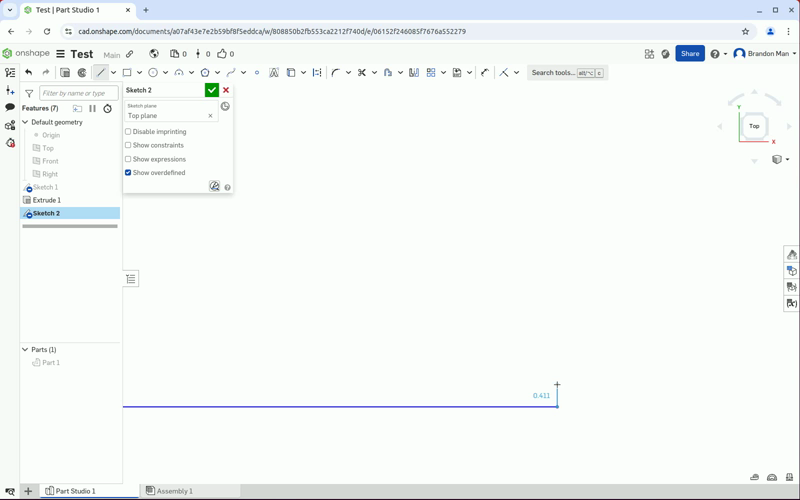
scroll(-6)
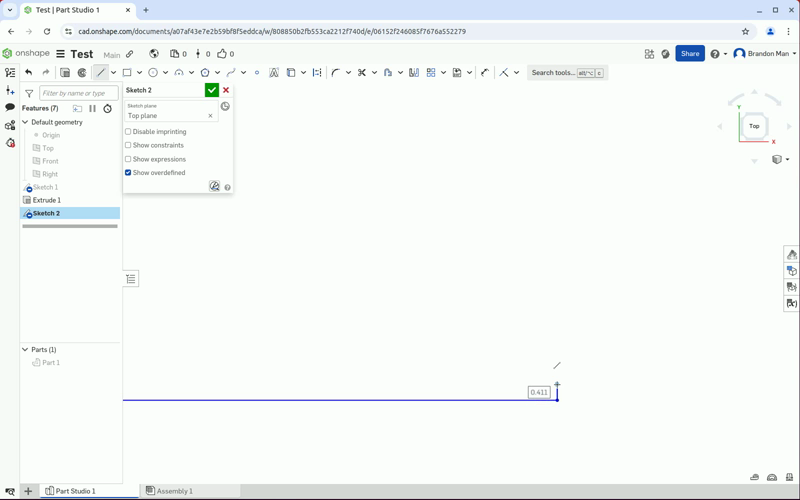
scroll(-6)
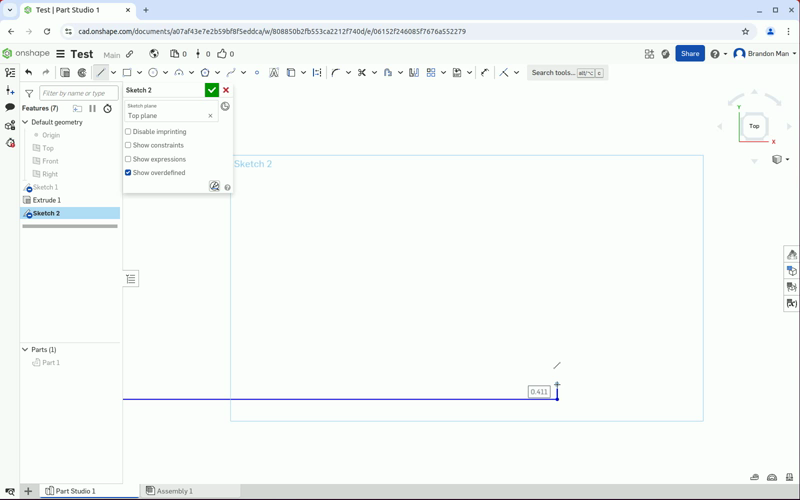
scroll(-6)
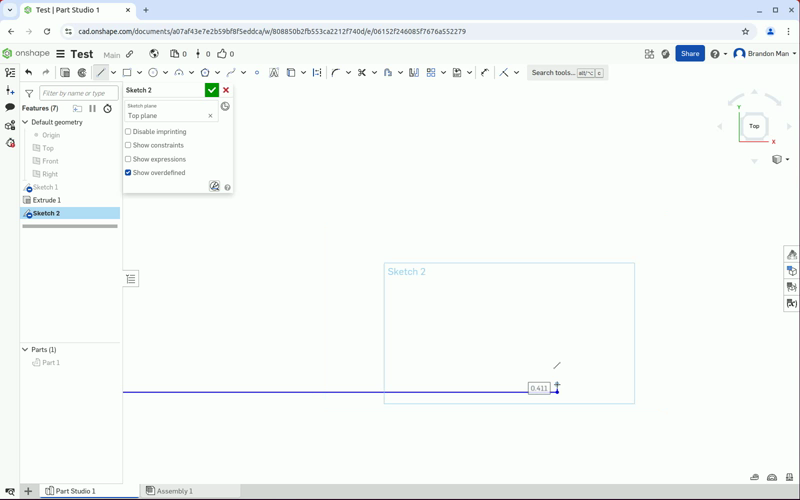
scroll(-6)
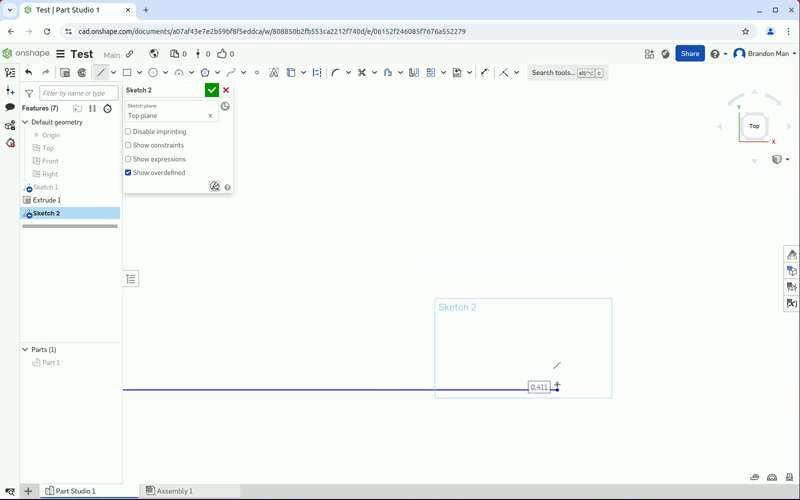
scroll(-6)
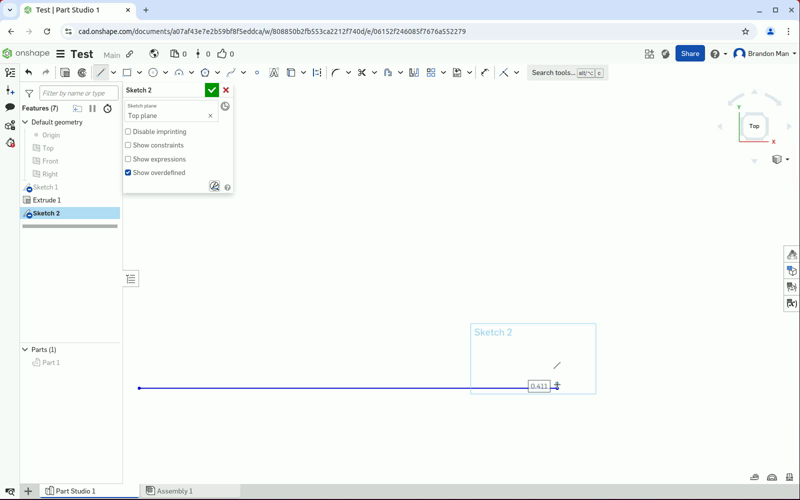
scroll(-6)
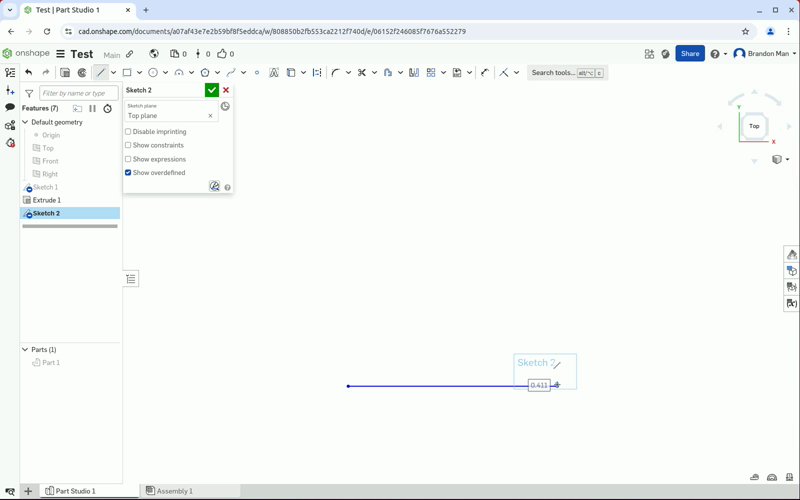
key_up(shift)
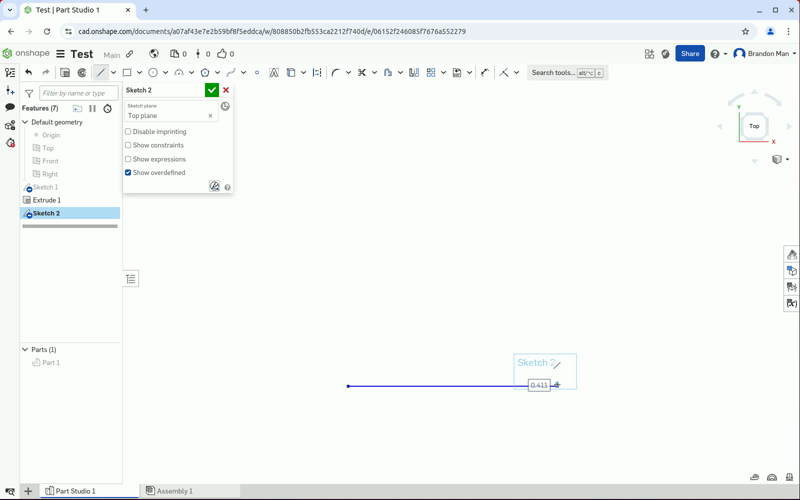
key_down(shift)
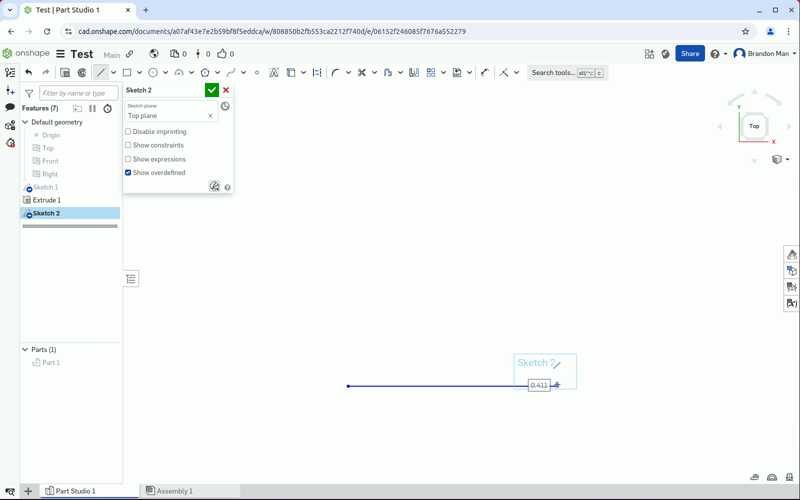
mouse_move(350, 384)
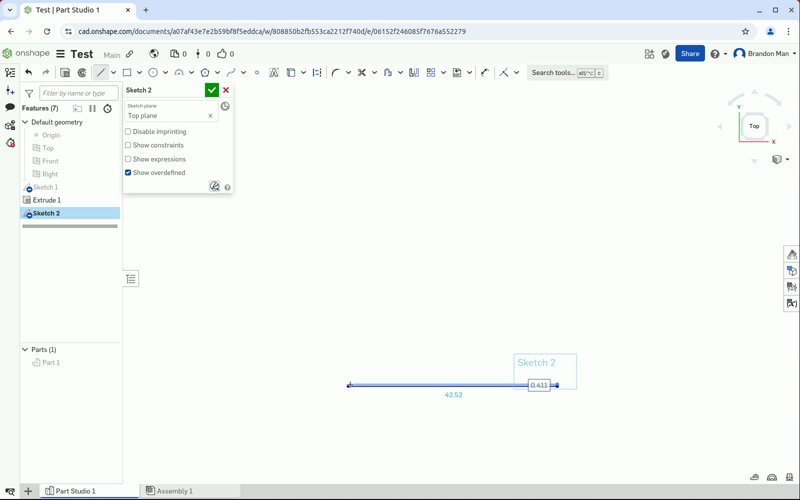
scroll(6)
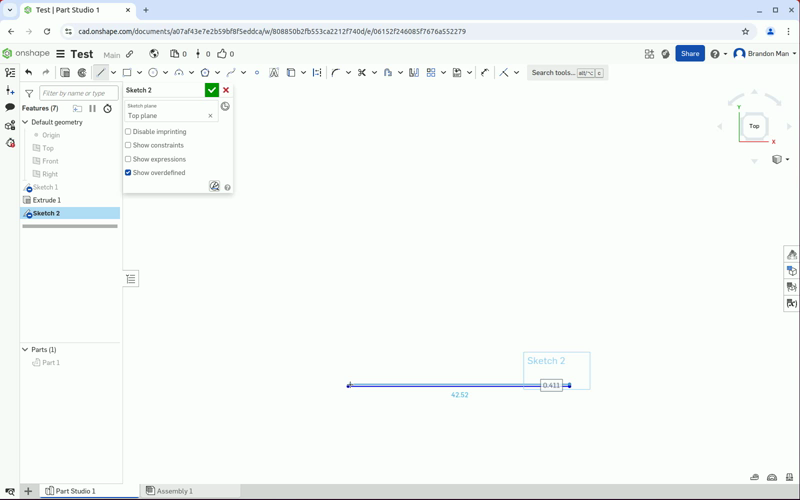
scroll(6)
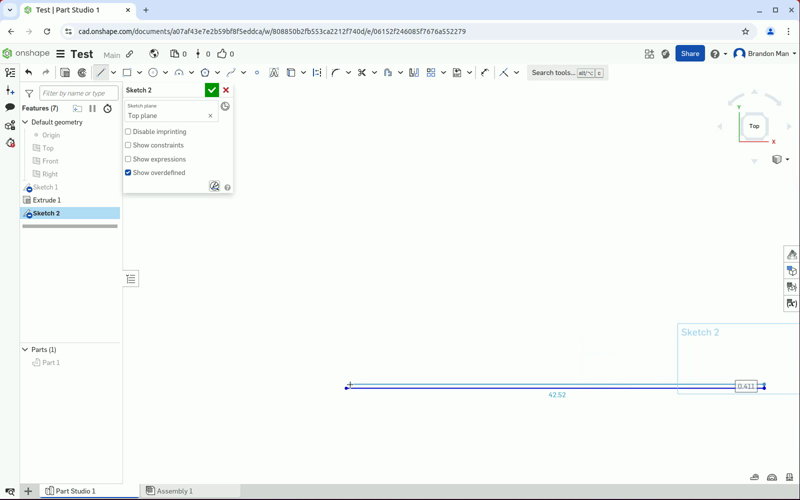
scroll(6)
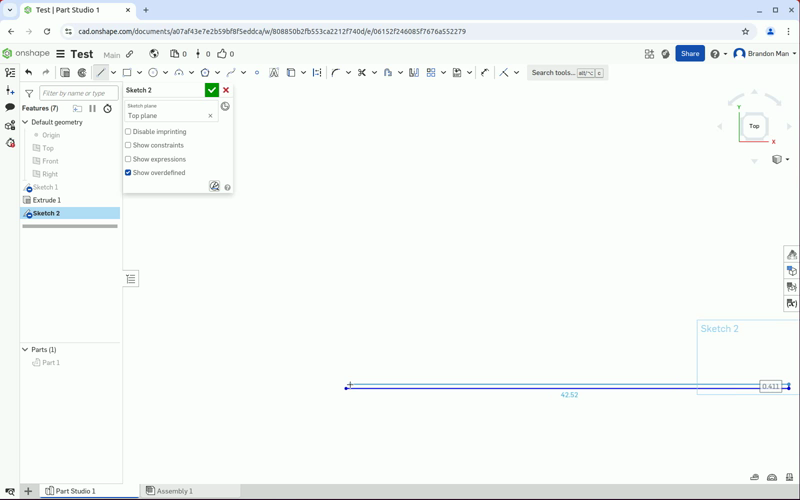
scroll(6)
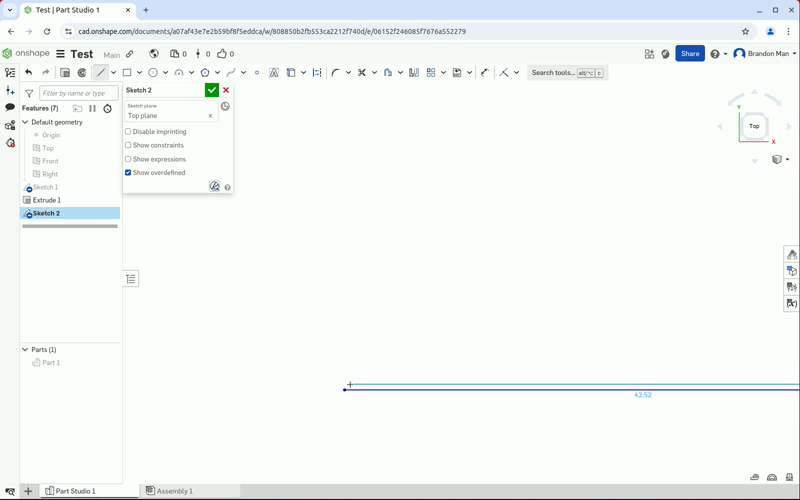
scroll(6)
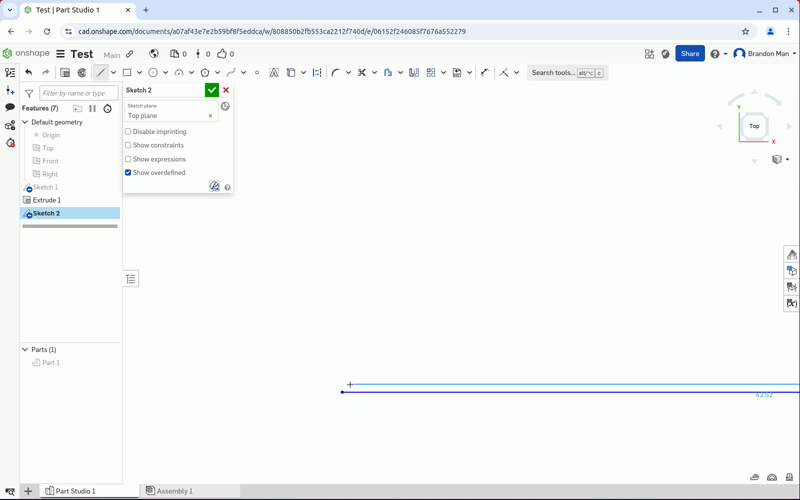
scroll(6)
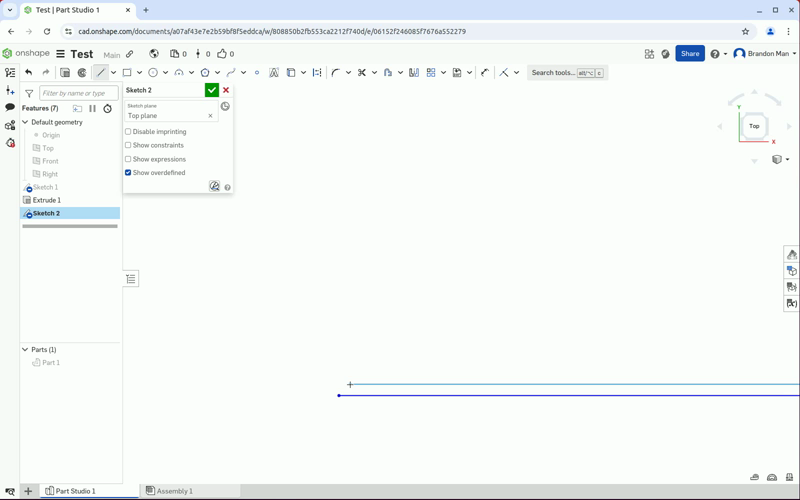
scroll(6)
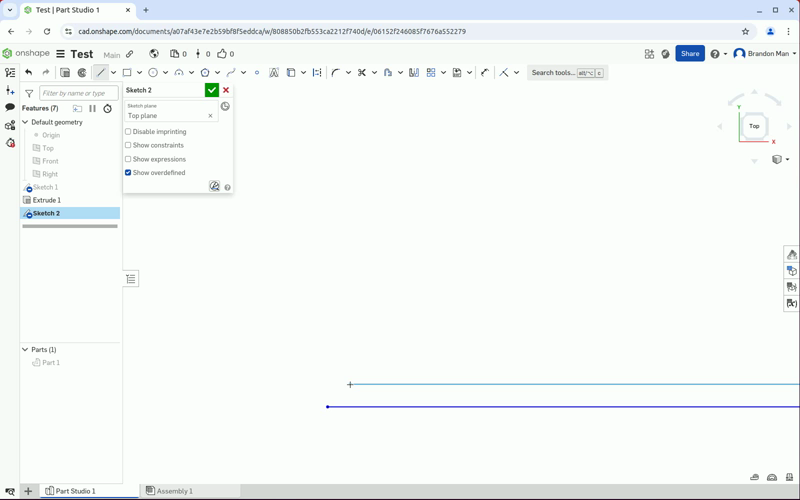
click(350, 384)
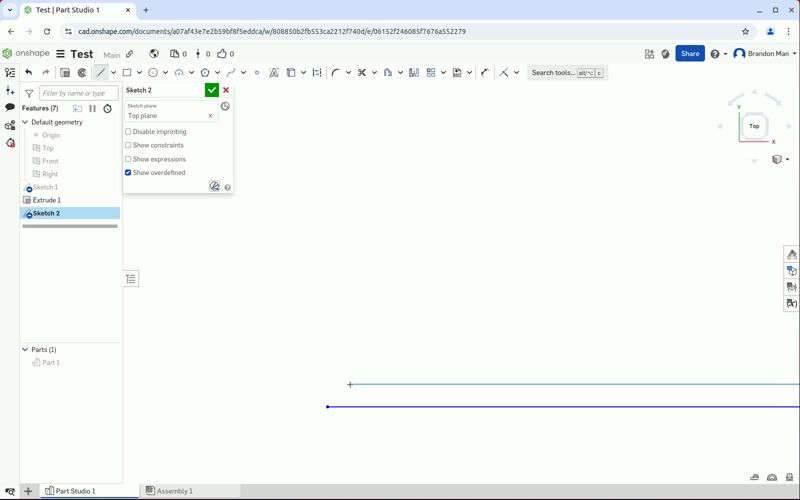
scroll(-6)
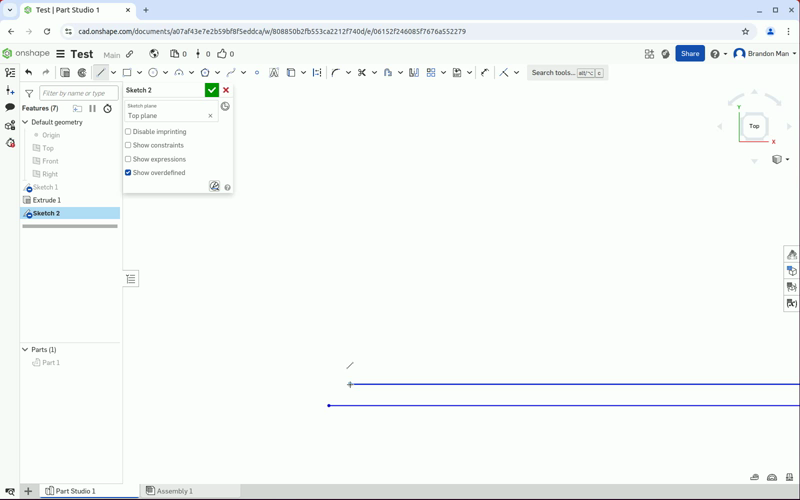
scroll(-6)
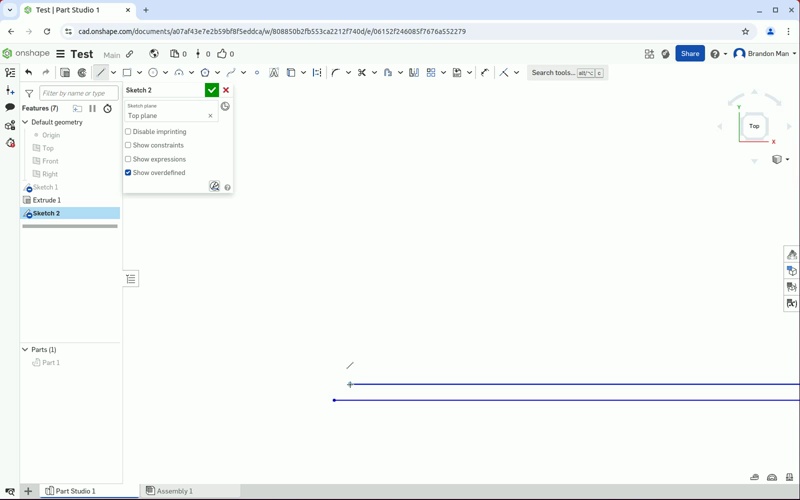
scroll(-6)
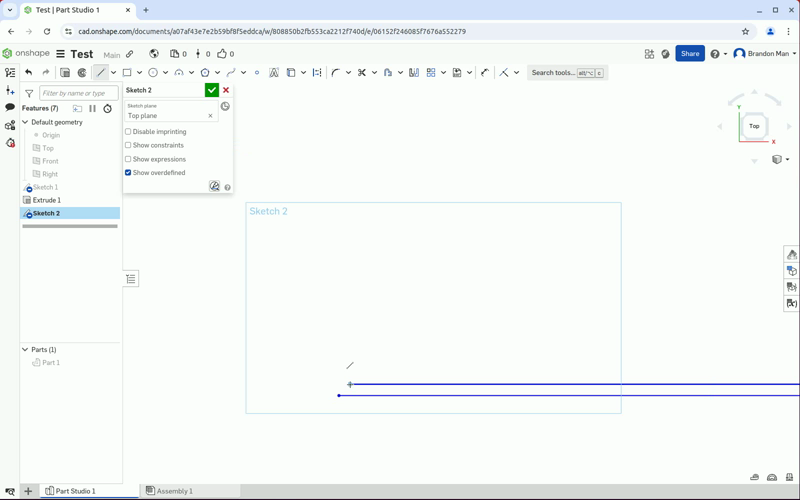
scroll(-6)
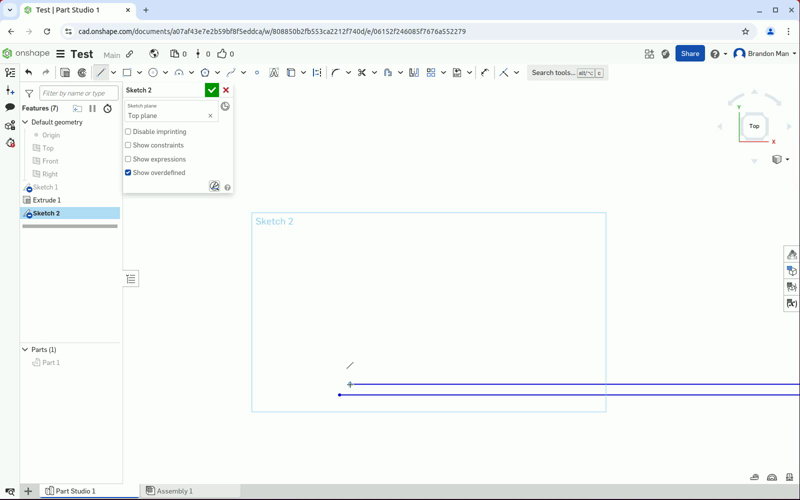
scroll(-6)
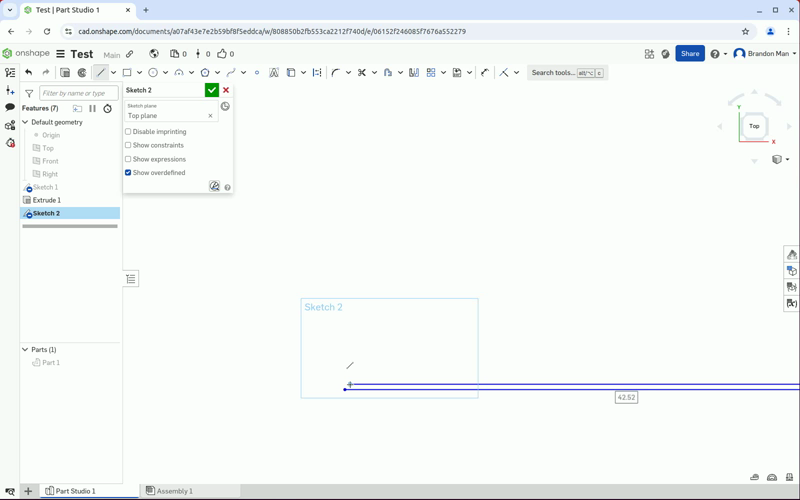
scroll(-6)
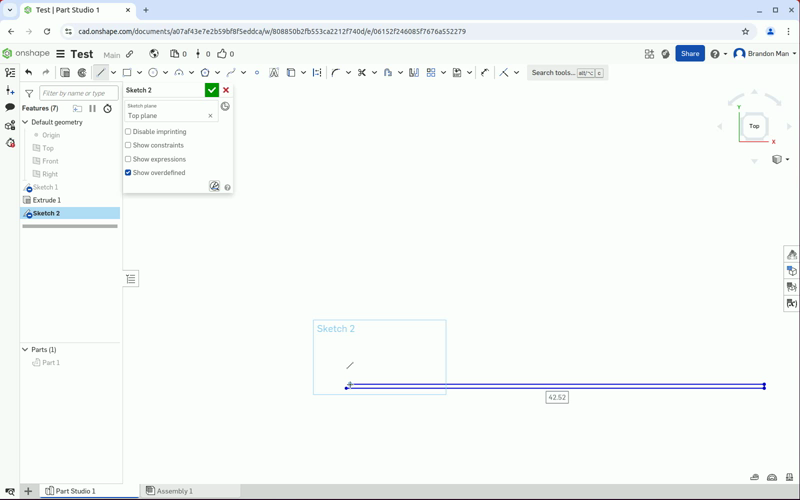
scroll(-6)
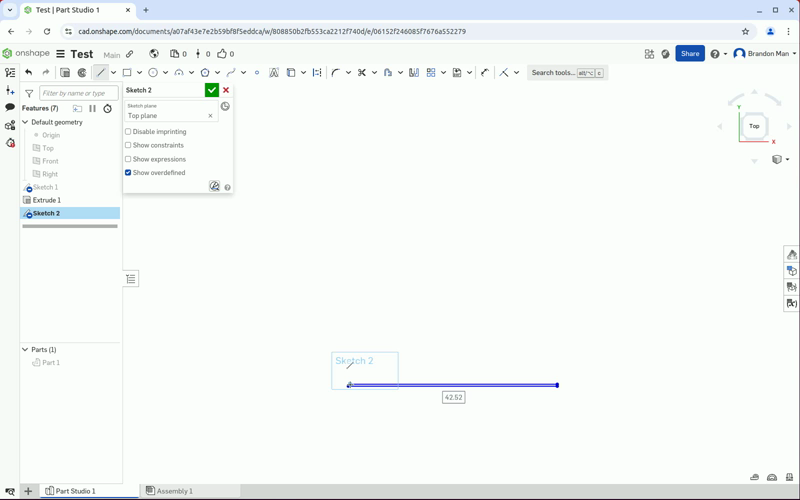
key_up(shift)
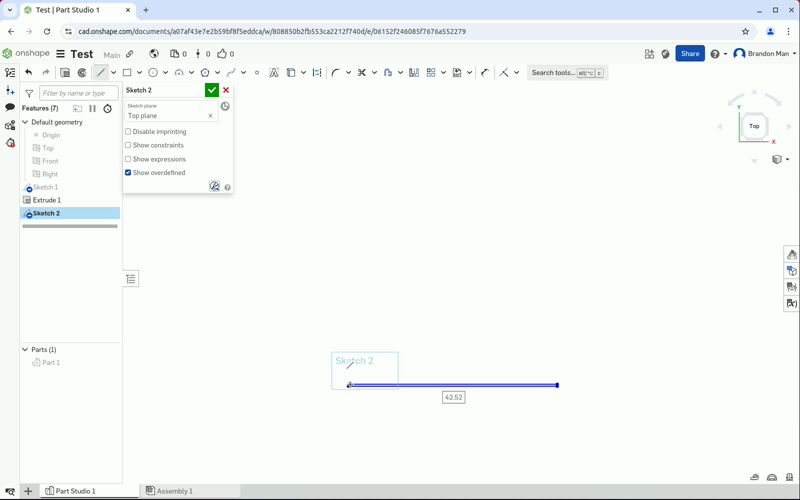
key_down(shift)
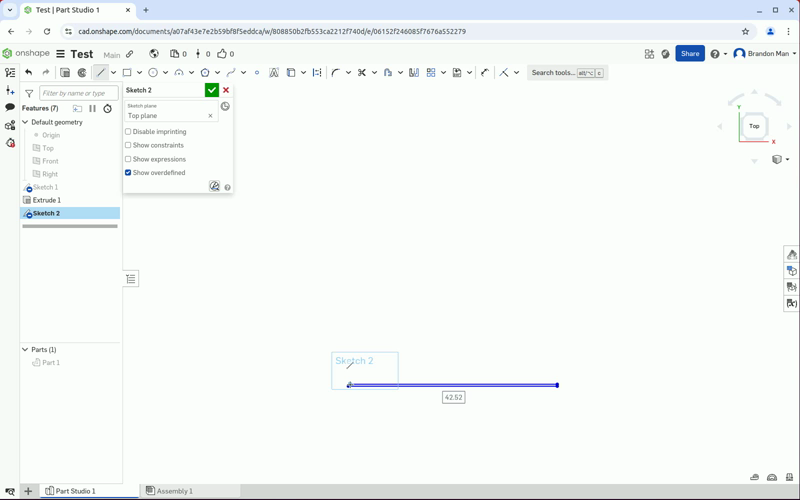
mouse_move(350, 265)
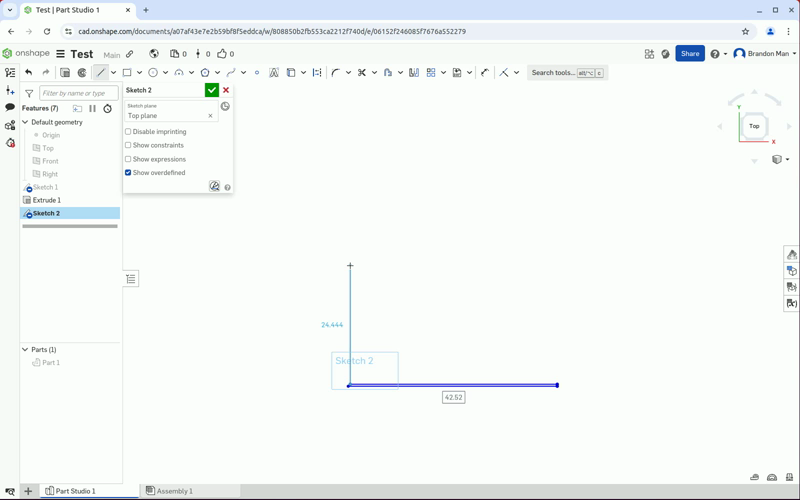
click(350, 265)
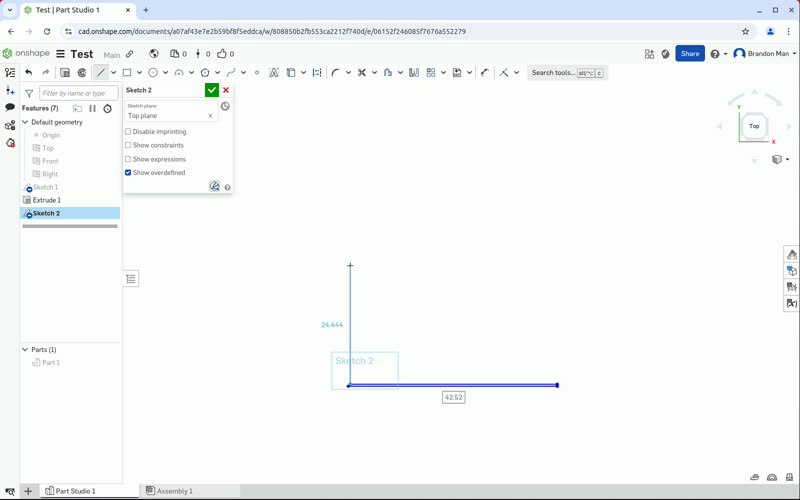
key_up(shift)
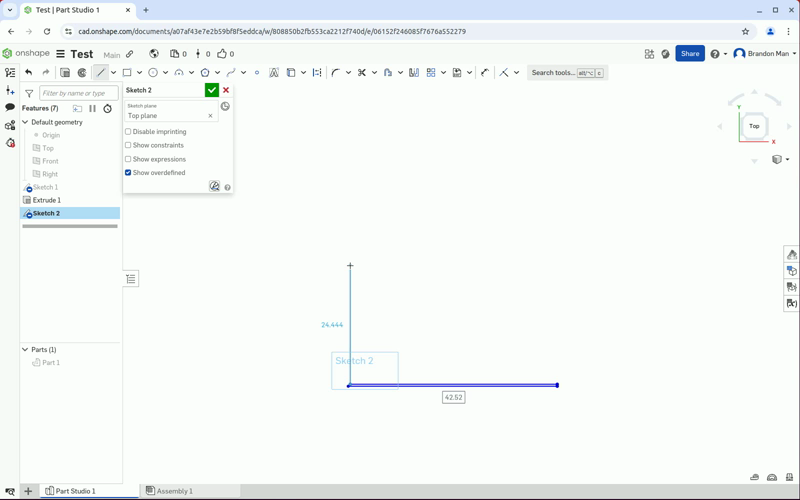
key_down(shift)
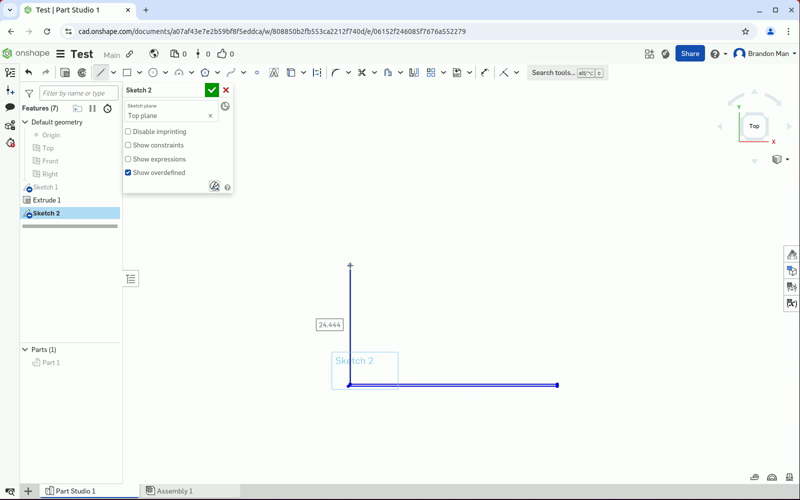
mouse_move(557, 265)
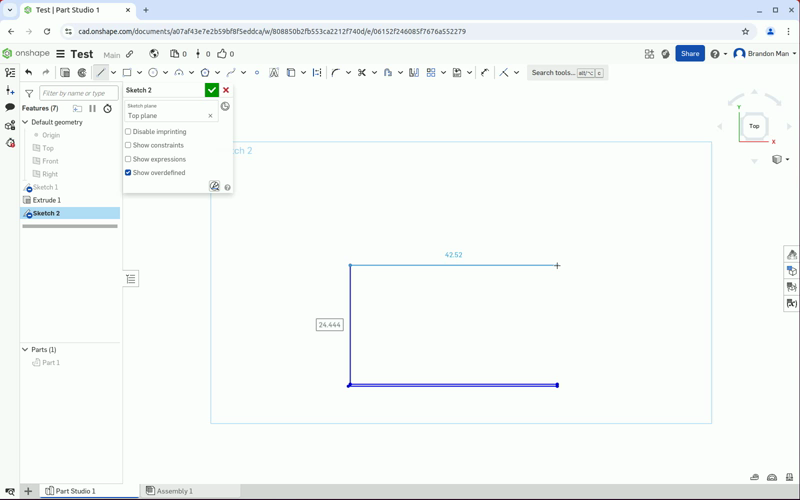
click(557, 265)
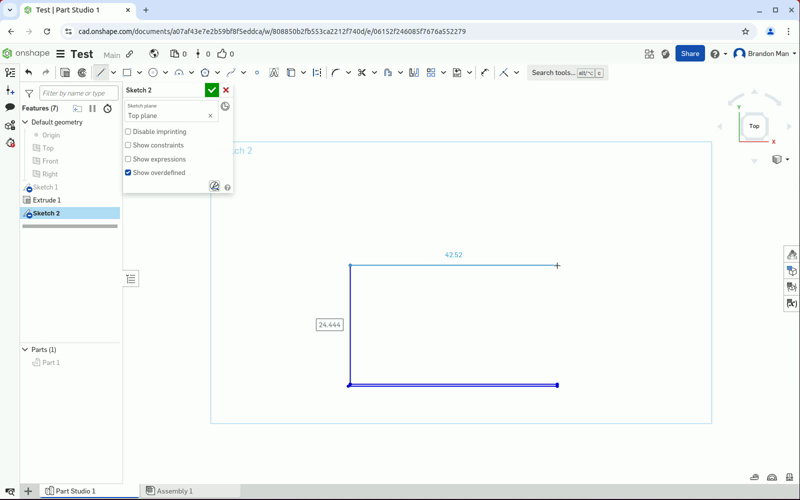
key_up(shift)
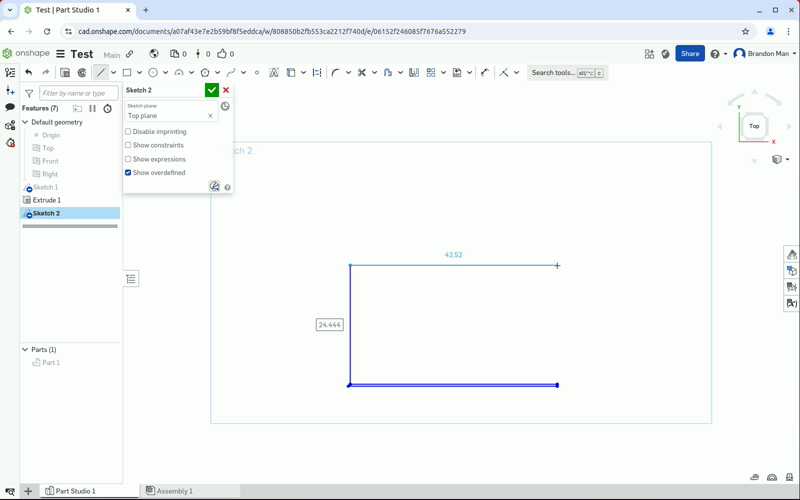
key_down(shift)
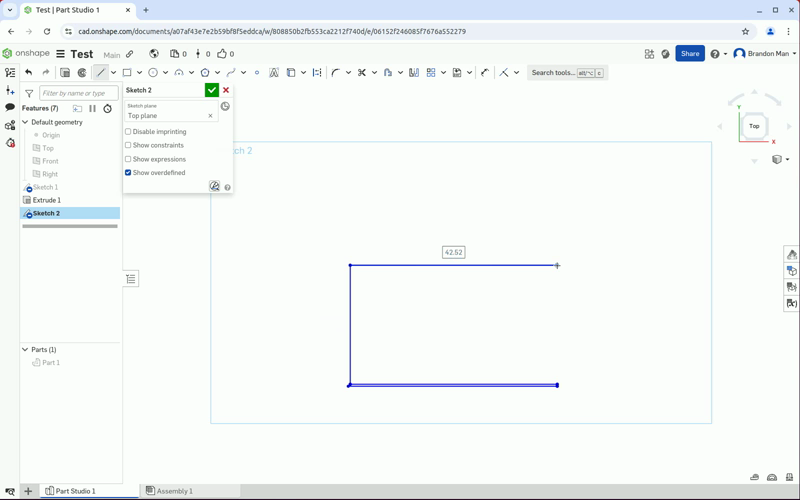
mouse_move(587, 265)
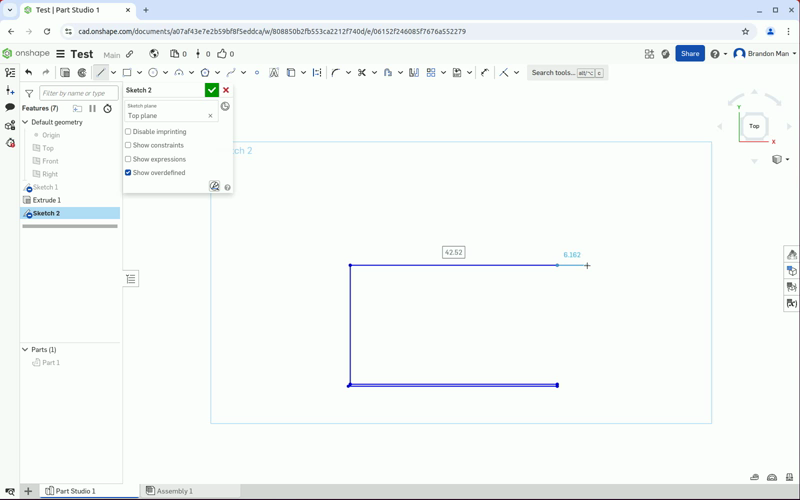
mouse_move(557, 263)
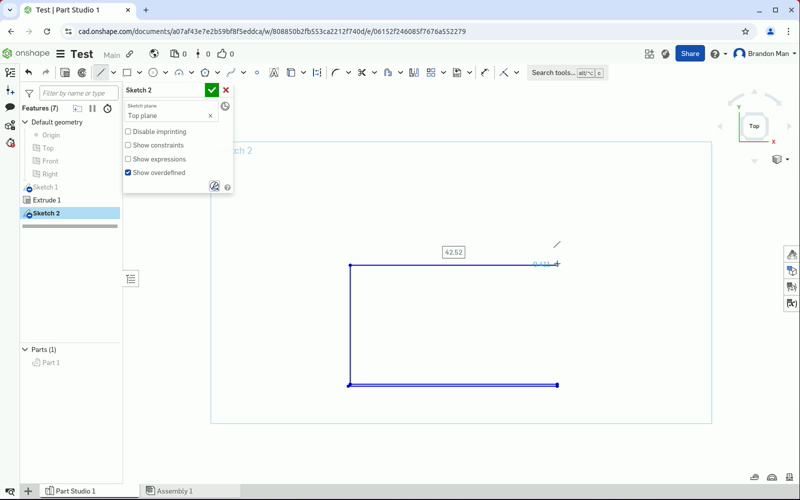
scroll(6)
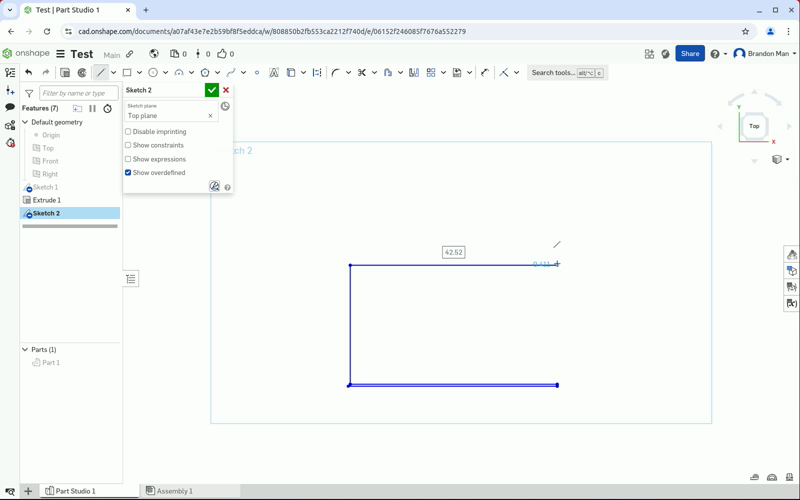
scroll(6)
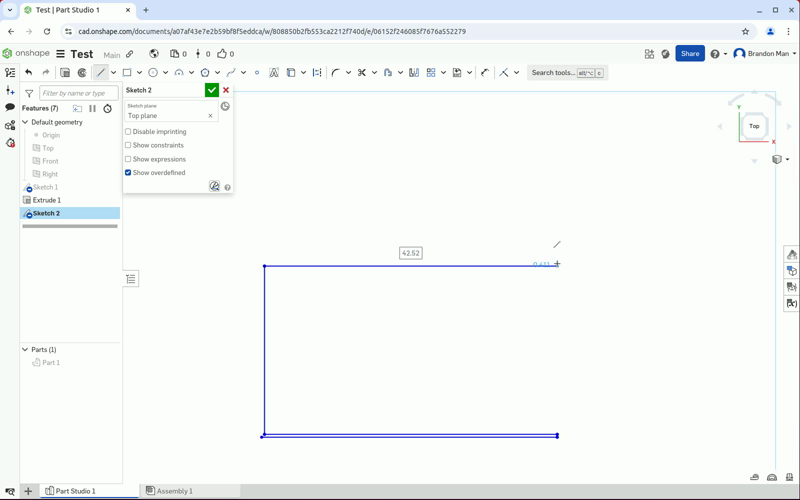
scroll(6)
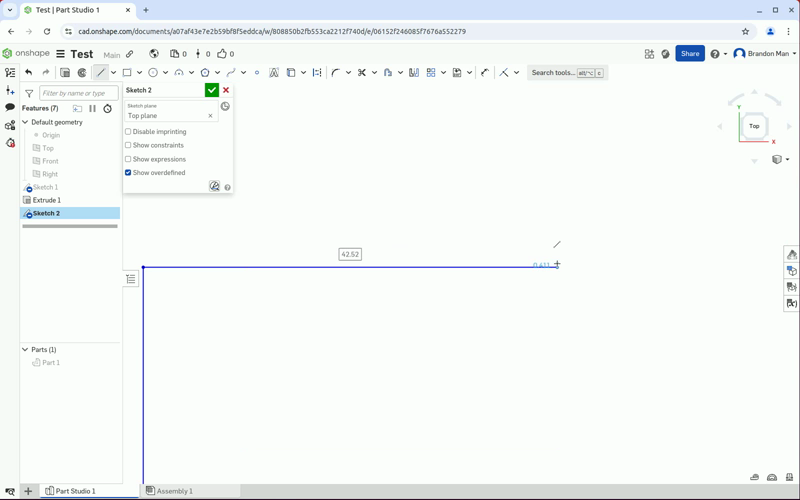
scroll(6)
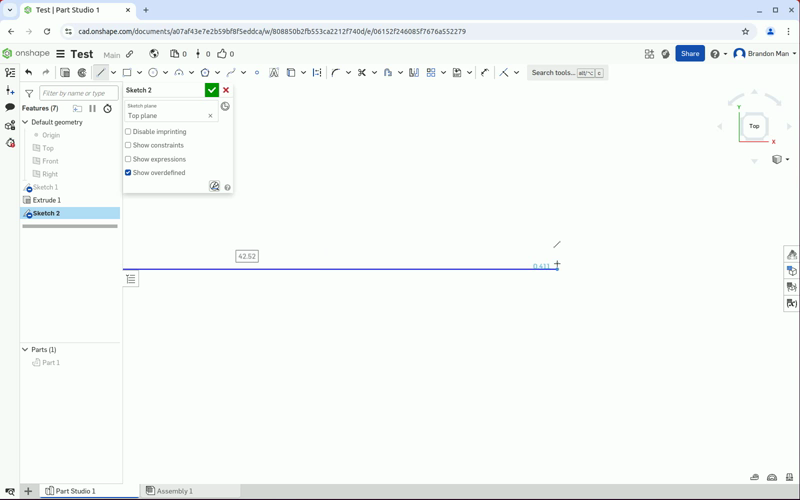
scroll(6)
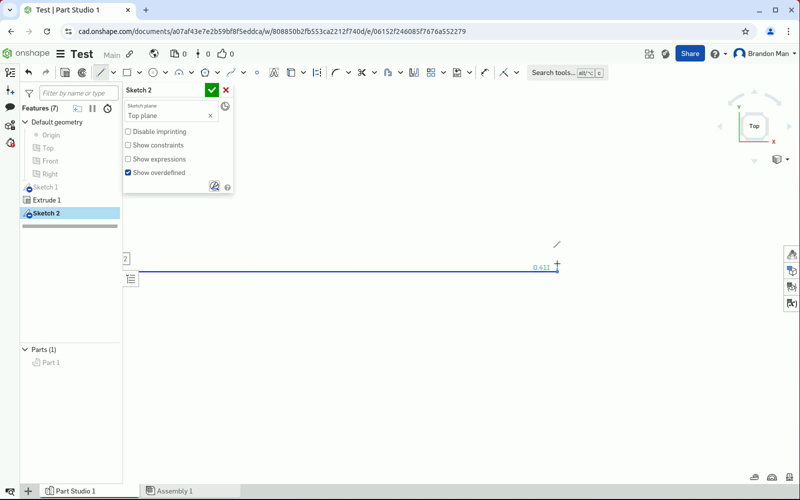
scroll(6)
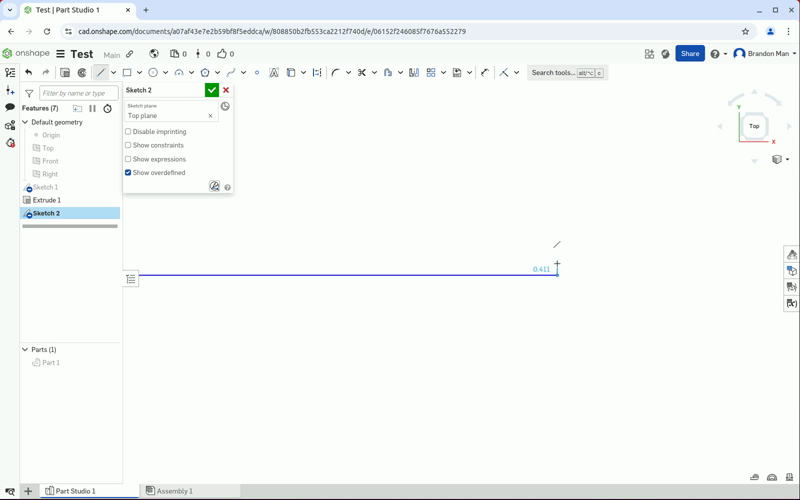
scroll(6)
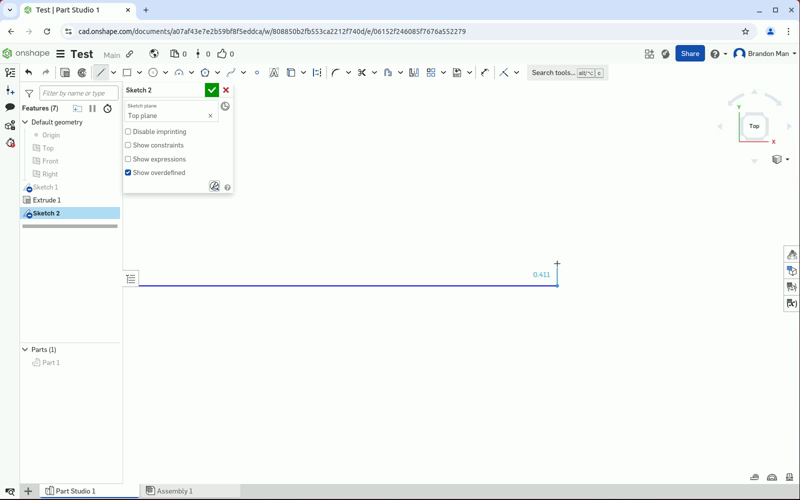
click(557, 263)
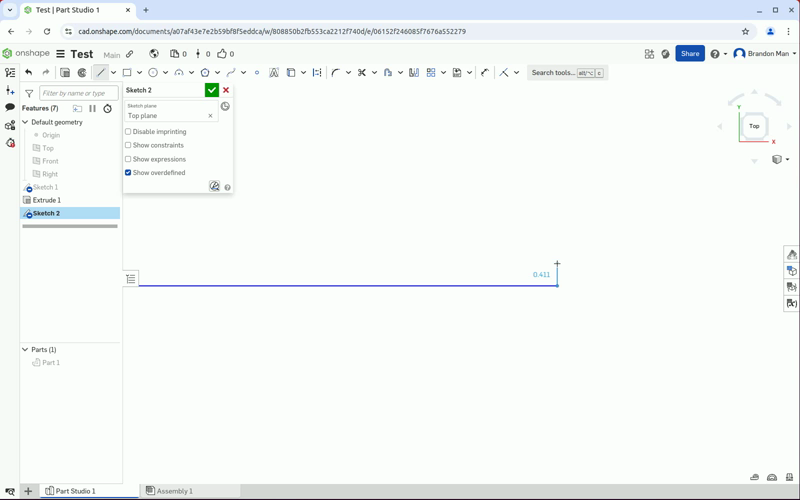
scroll(-6)
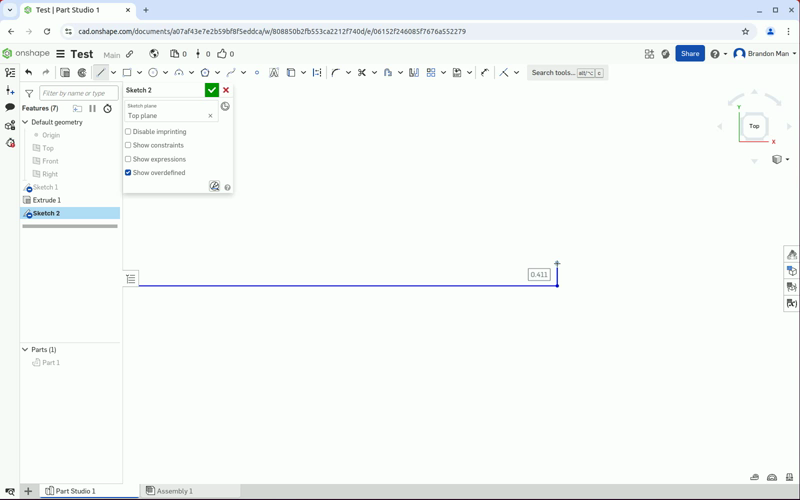
scroll(-6)
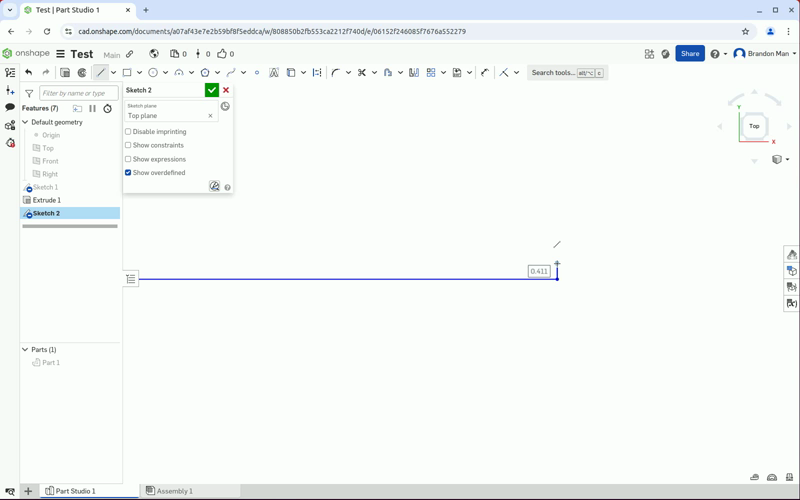
scroll(-6)
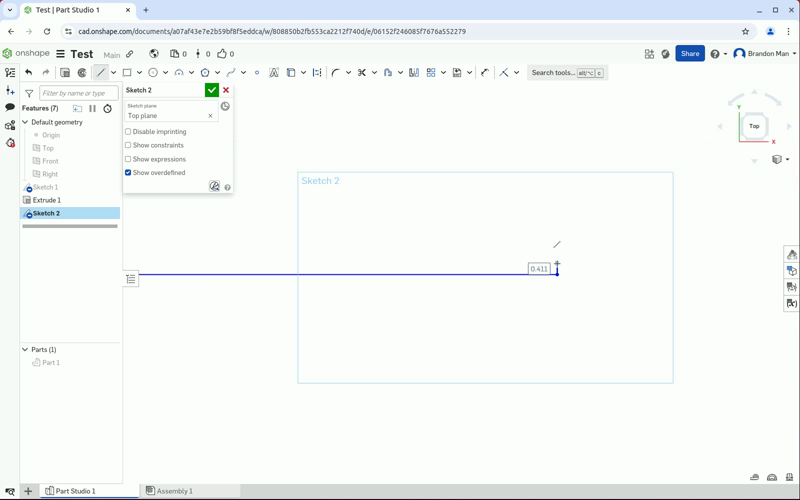
scroll(-6)
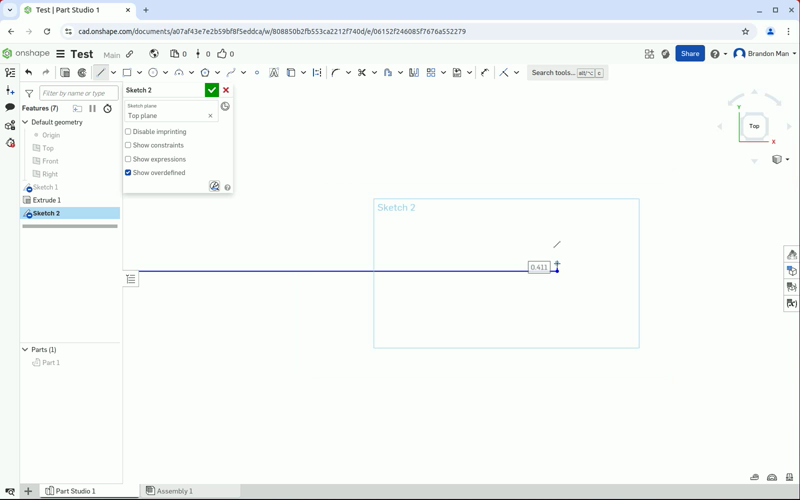
scroll(-6)
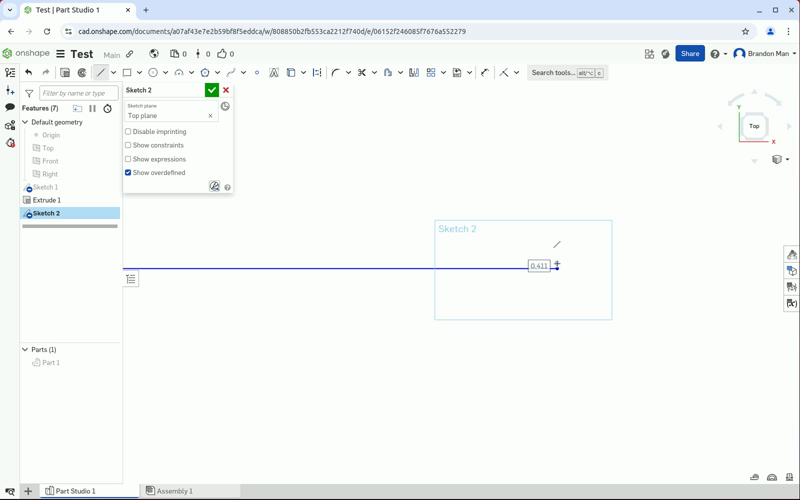
scroll(-6)
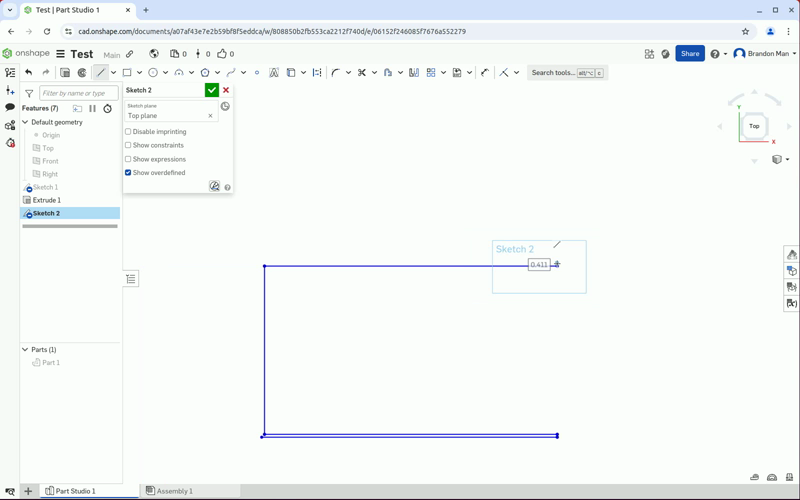
scroll(-6)
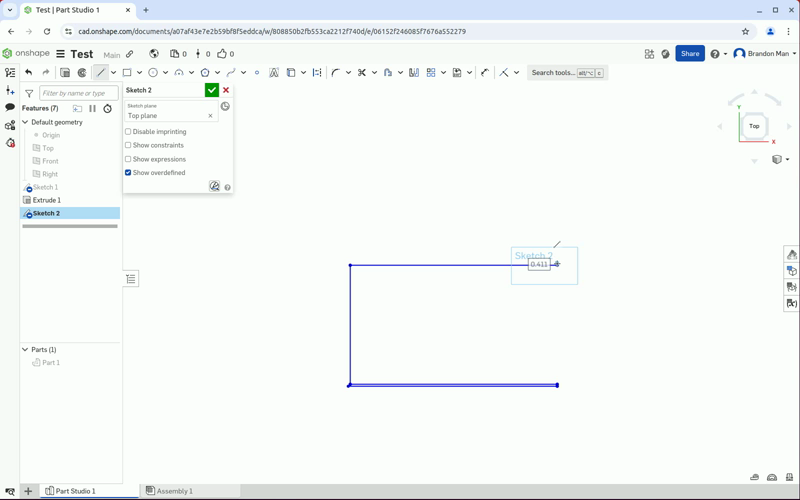
key_up(shift)
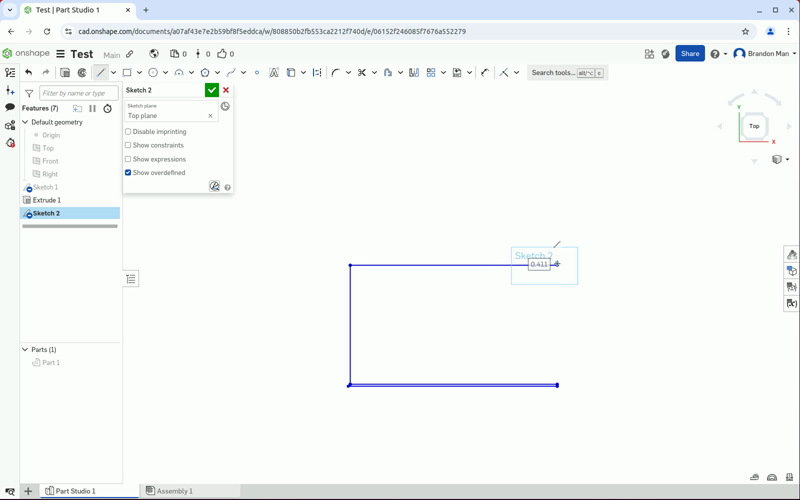
key_down(shift)
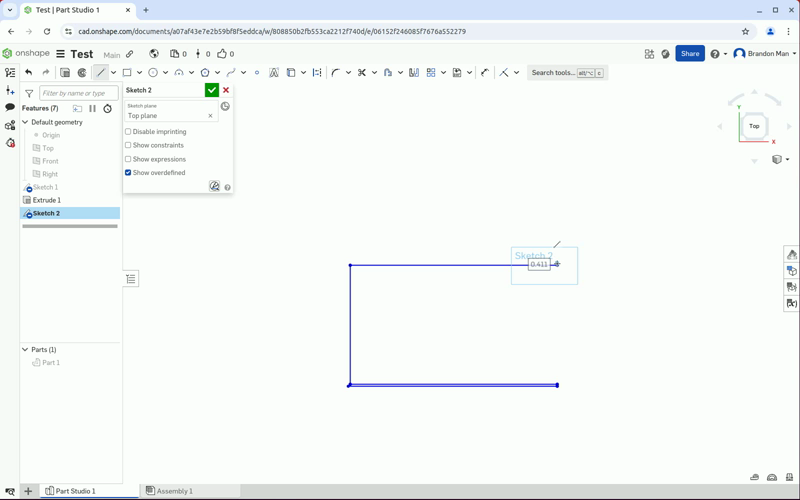
mouse_move(348, 263)
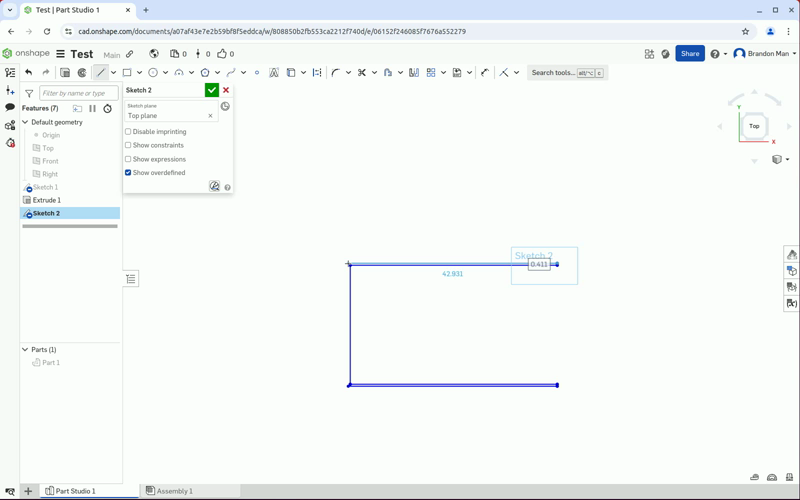
scroll(6)
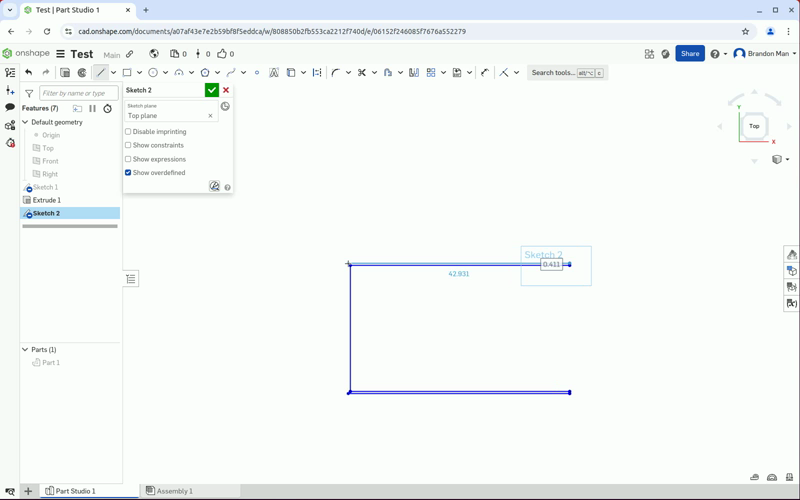
scroll(6)
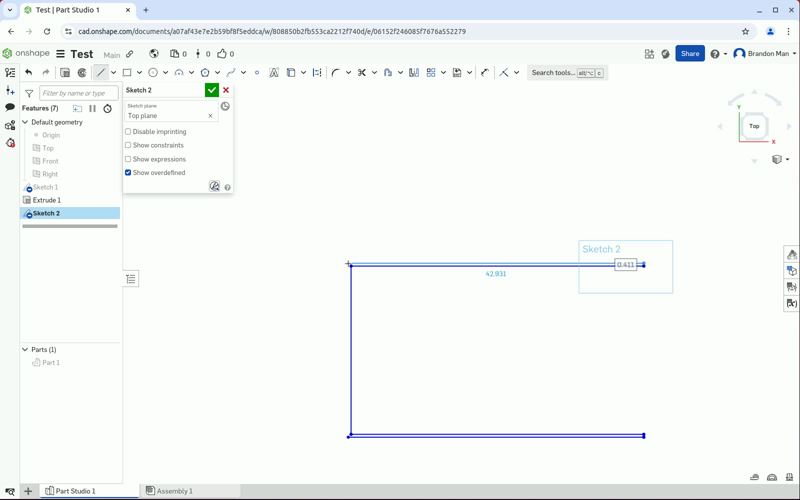
scroll(6)
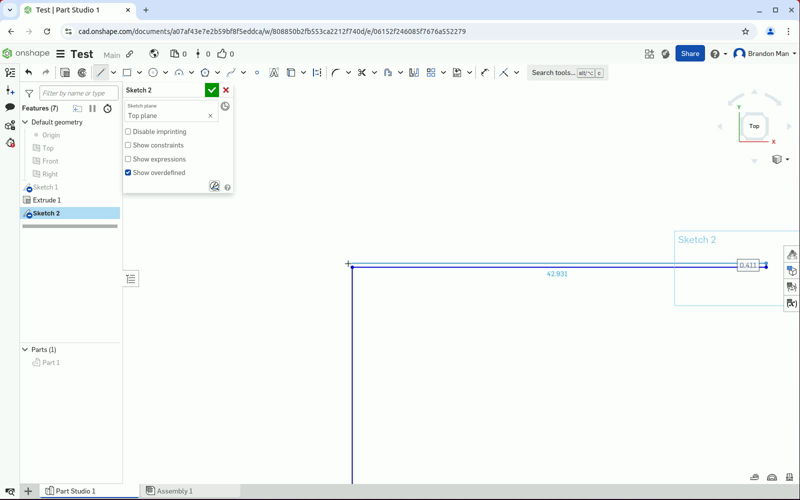
scroll(6)
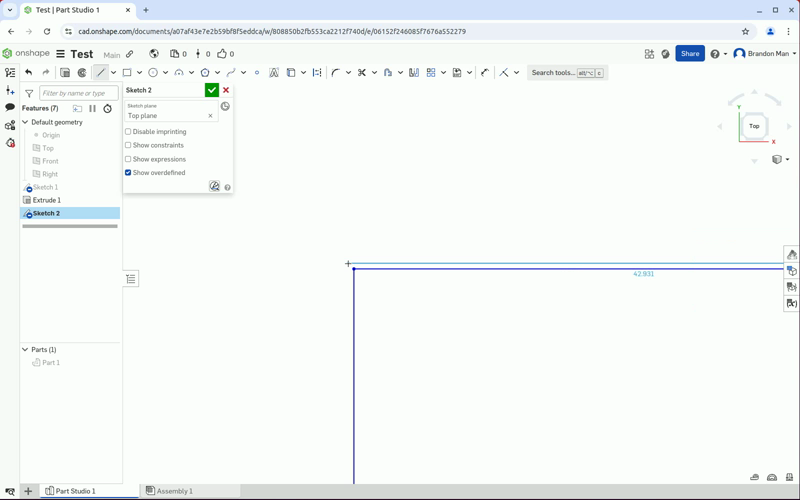
scroll(6)
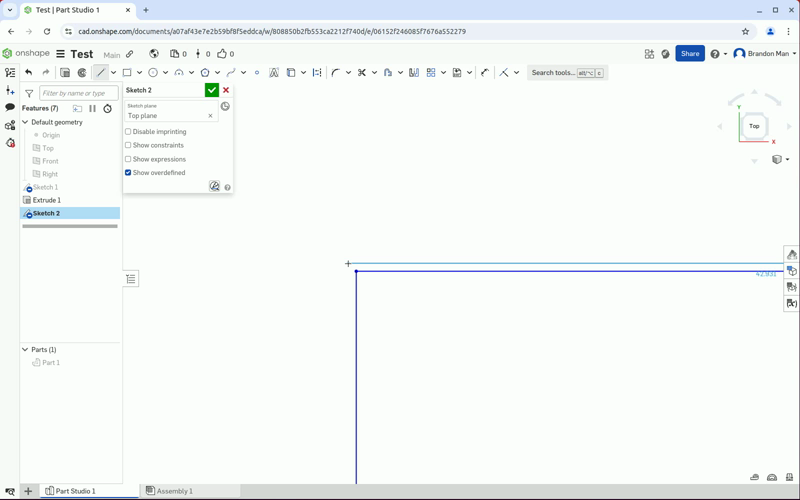
scroll(6)
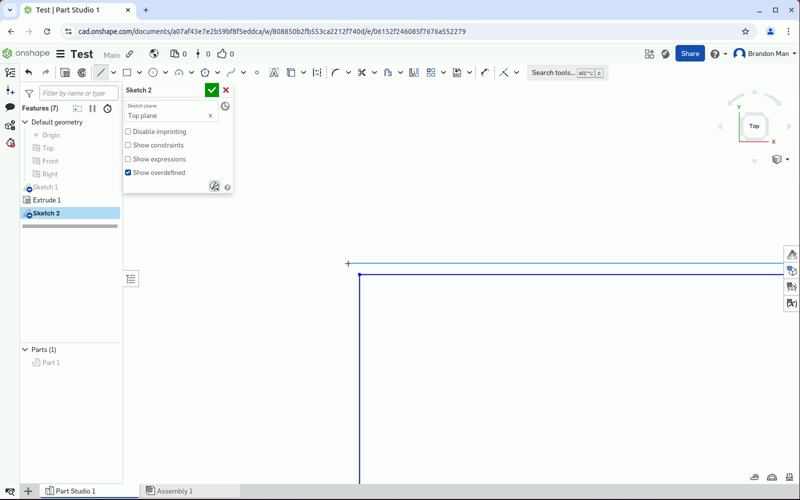
scroll(6)
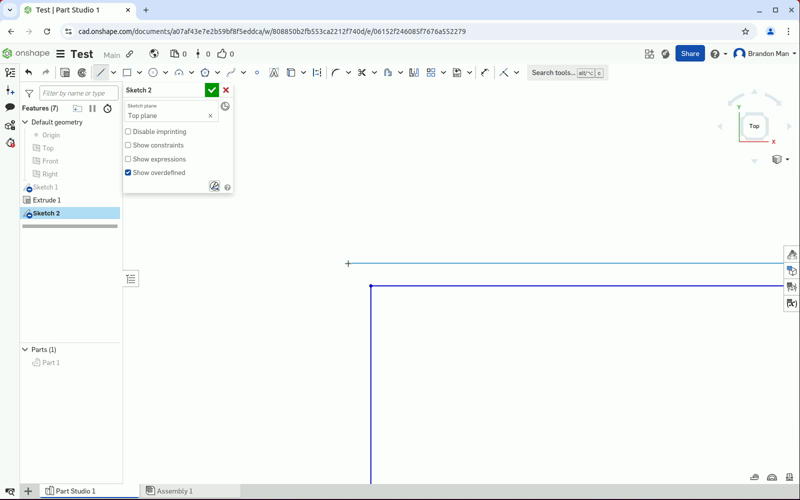
click(348, 263)
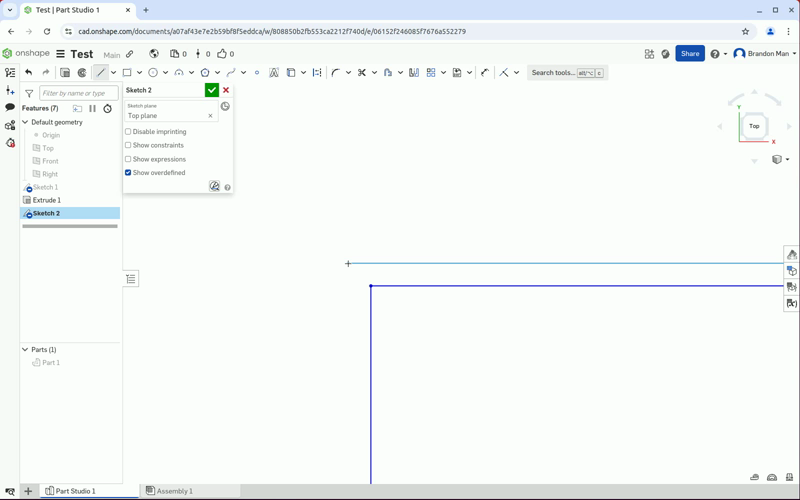
scroll(-6)
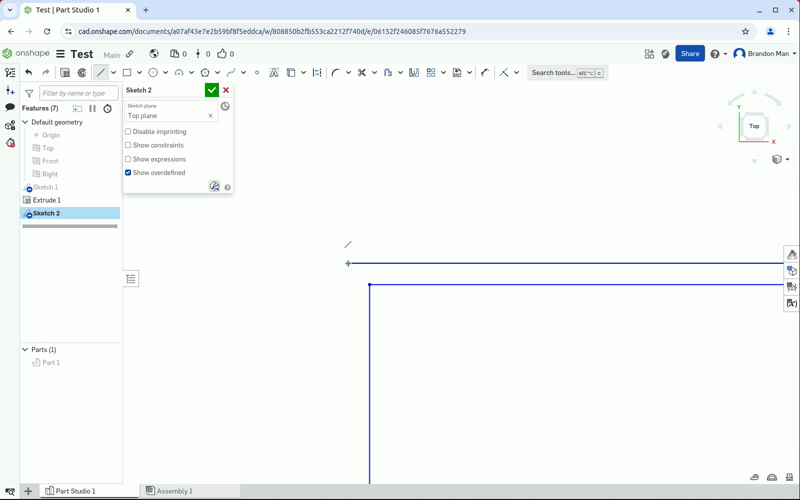
scroll(-6)
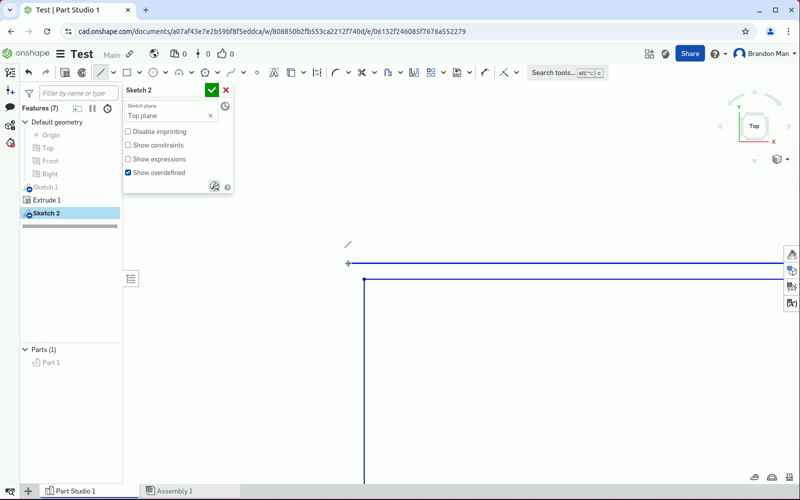
scroll(-6)
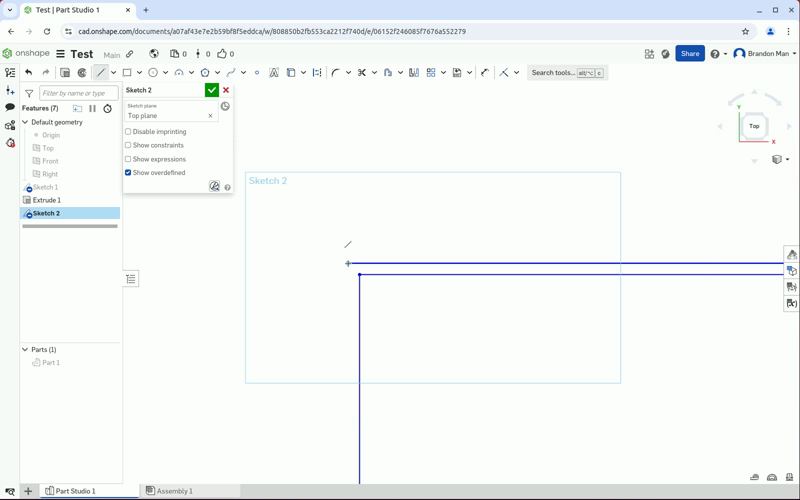
scroll(-6)
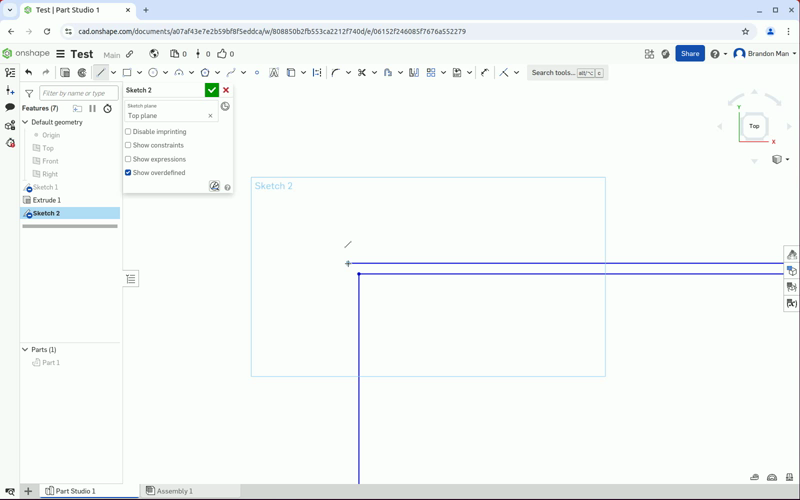
scroll(-6)
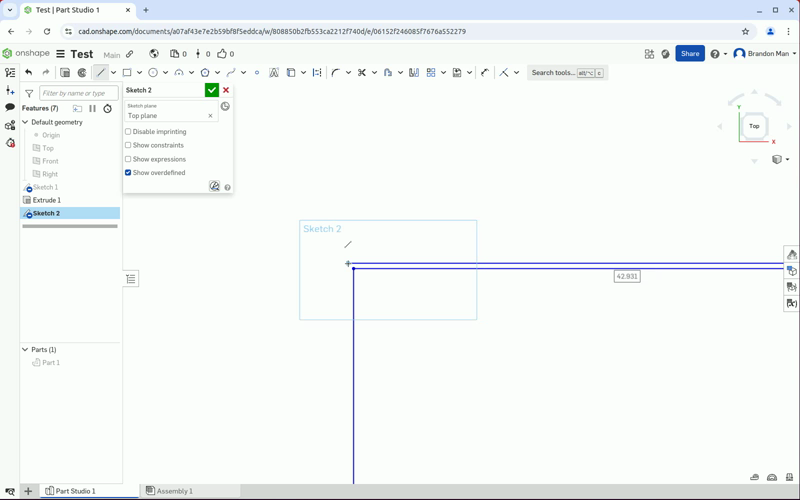
scroll(-6)
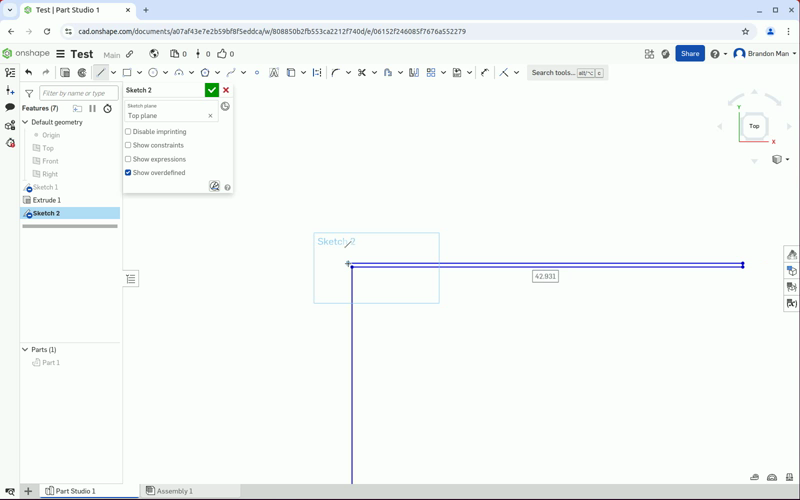
scroll(-6)
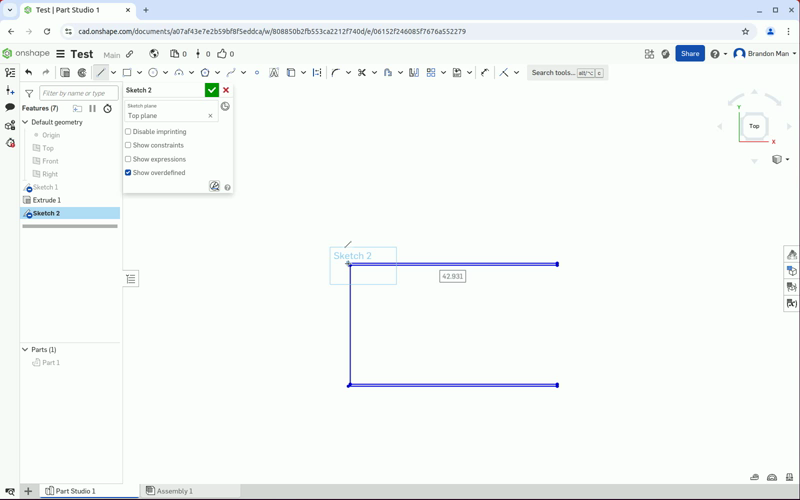
key_up(shift)
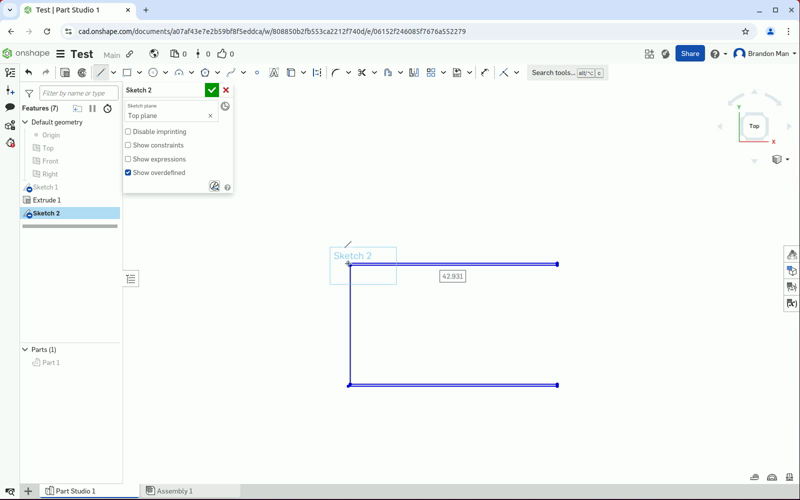
key_down(shift)
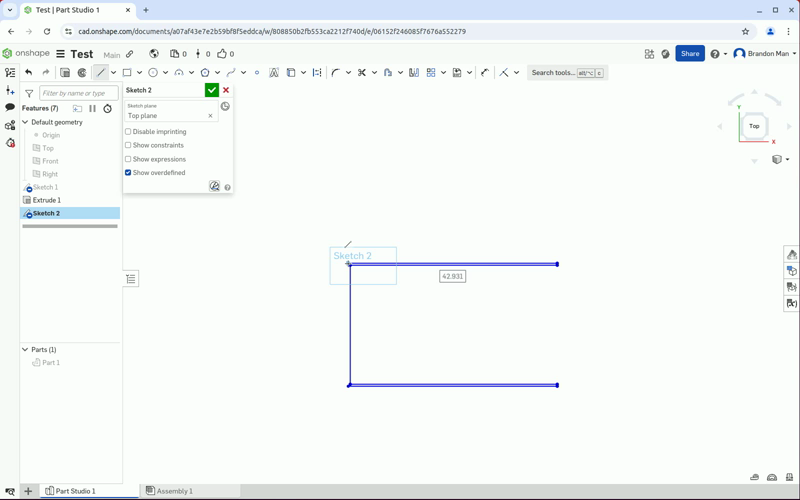
mouse_move(348, 386)
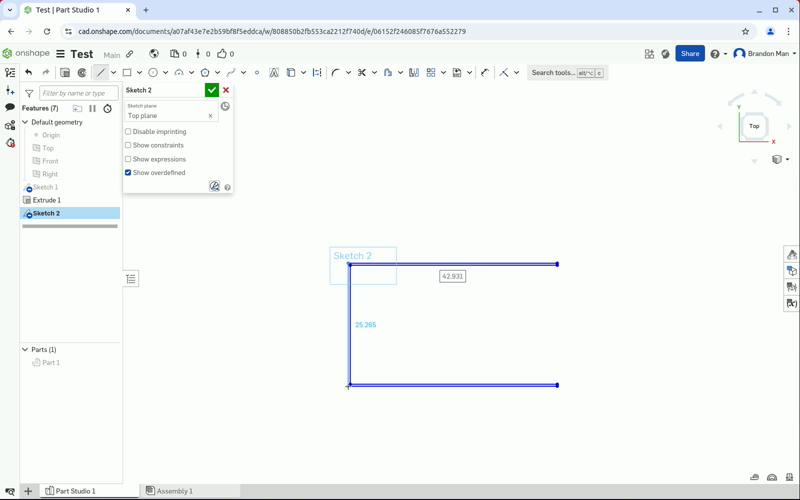
scroll(6)
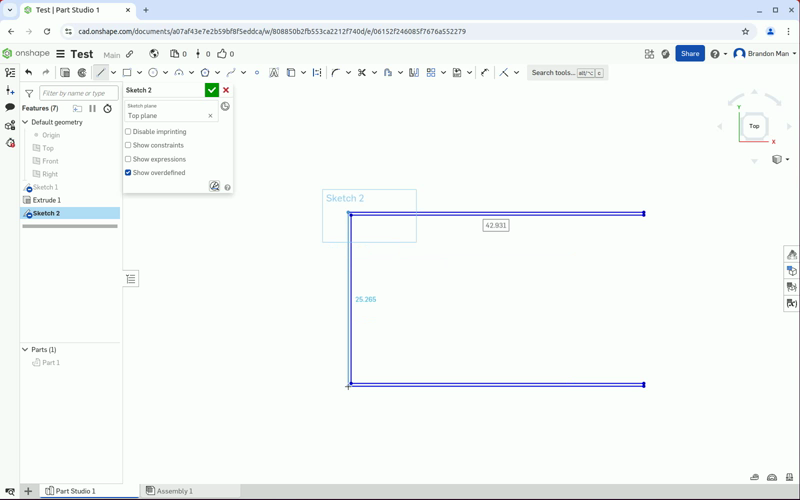
scroll(6)
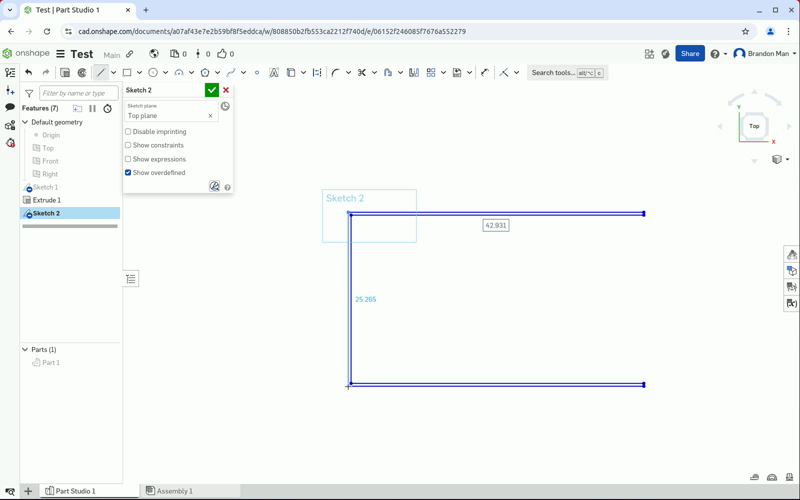
scroll(6)
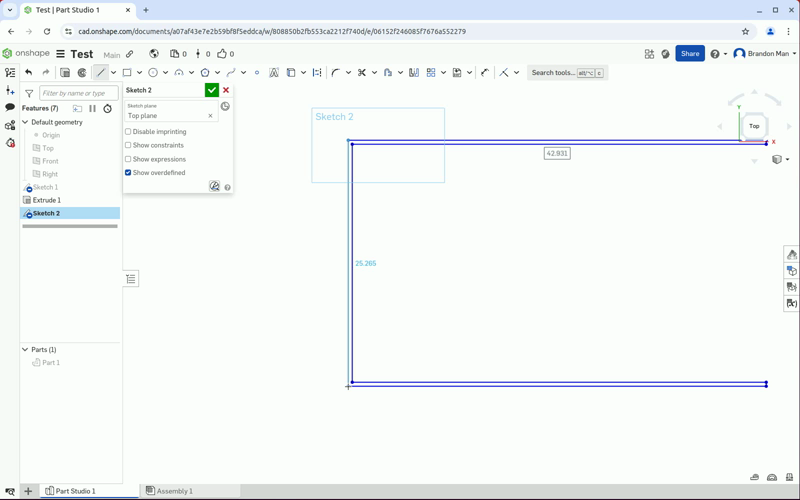
scroll(6)
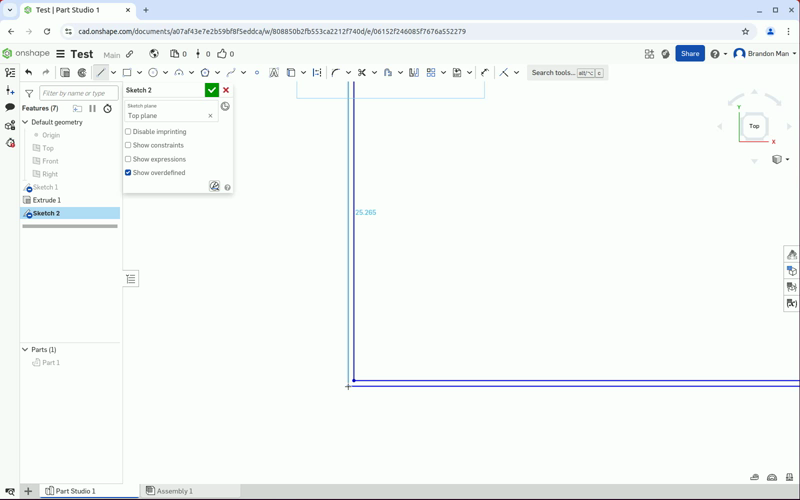
scroll(6)
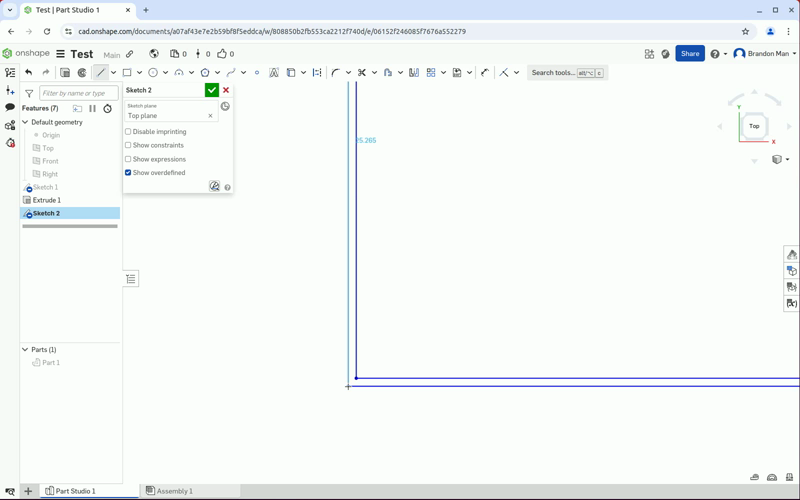
scroll(6)
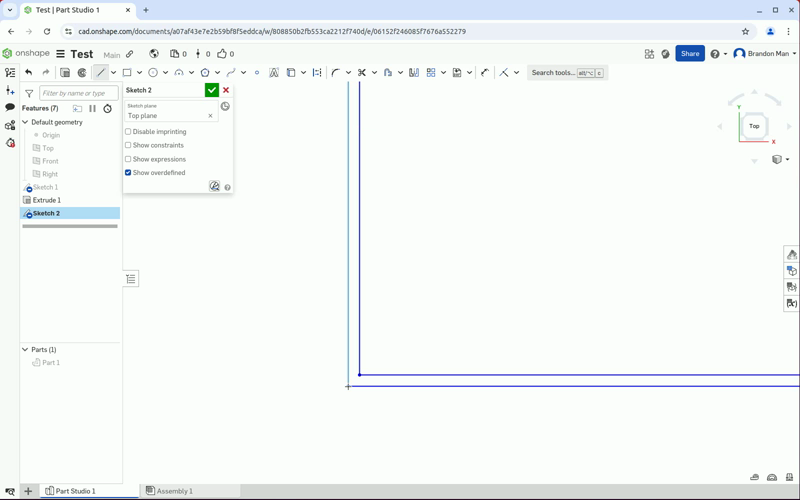
scroll(6)
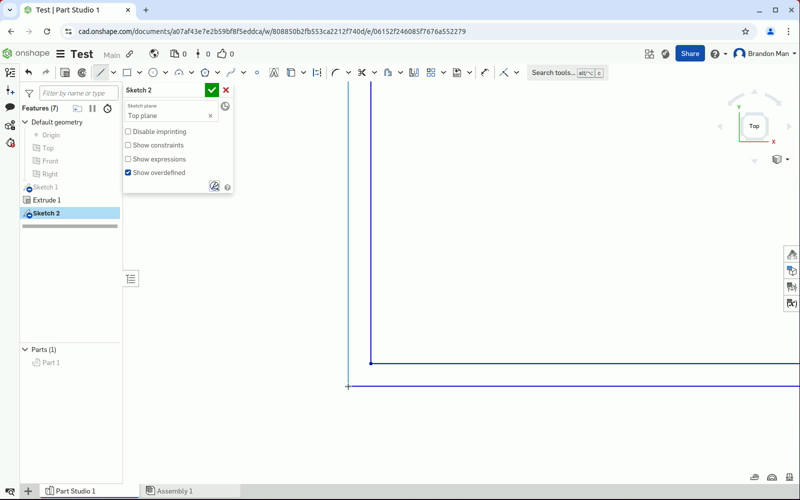
key_up(shift)
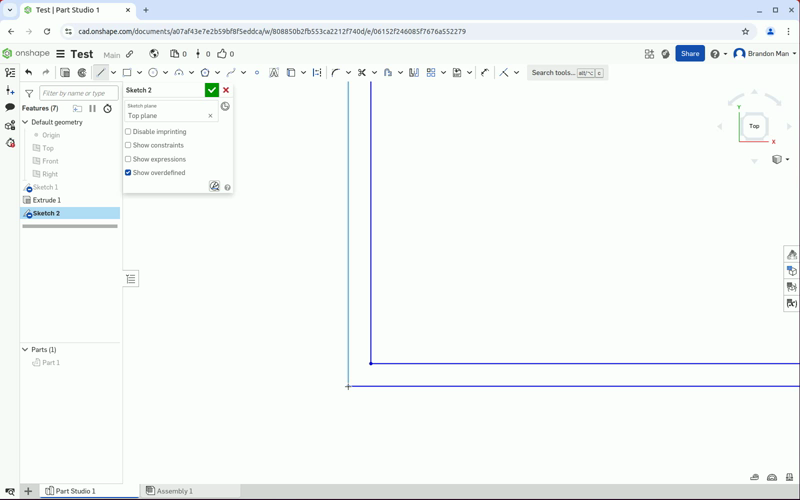
click(348, 386)
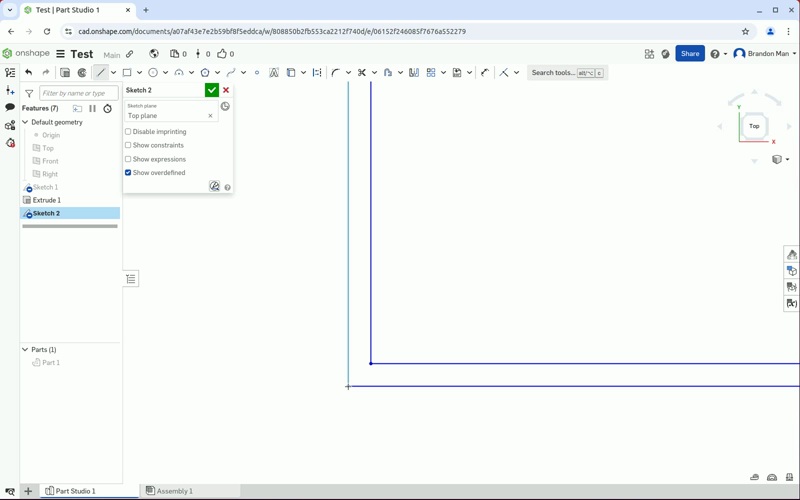
scroll(-6)
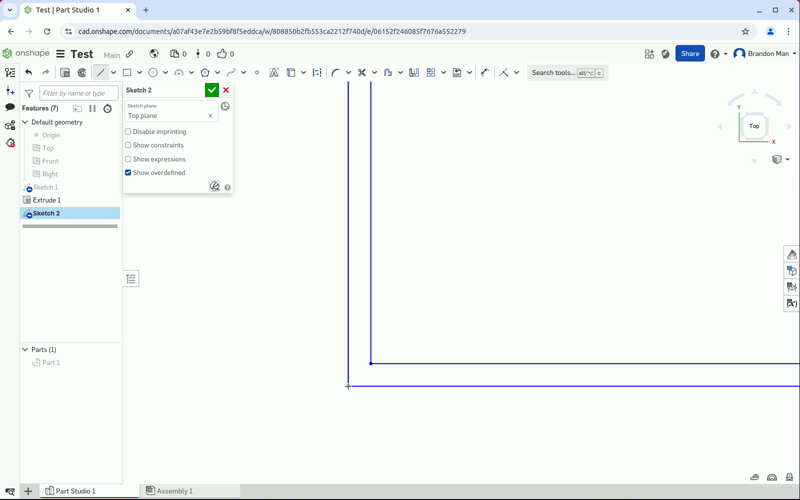
scroll(-6)
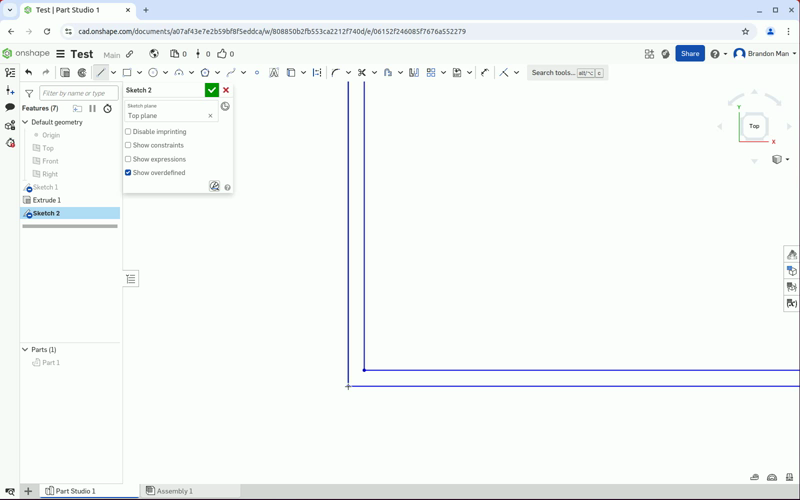
scroll(-6)
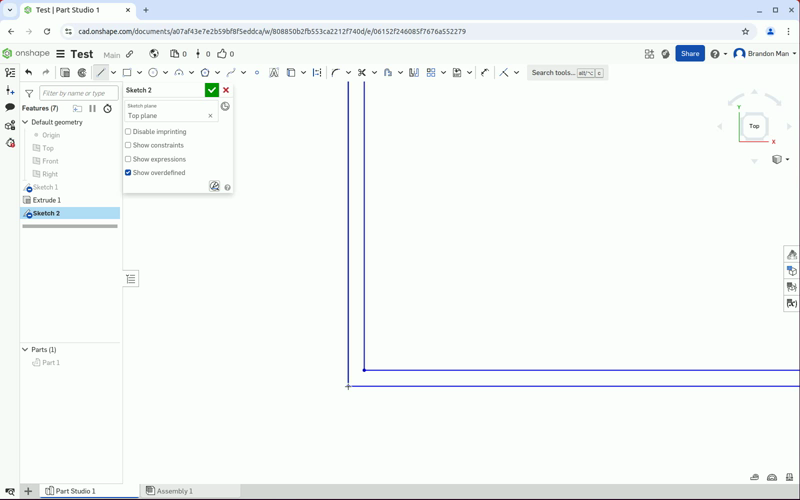
scroll(-6)
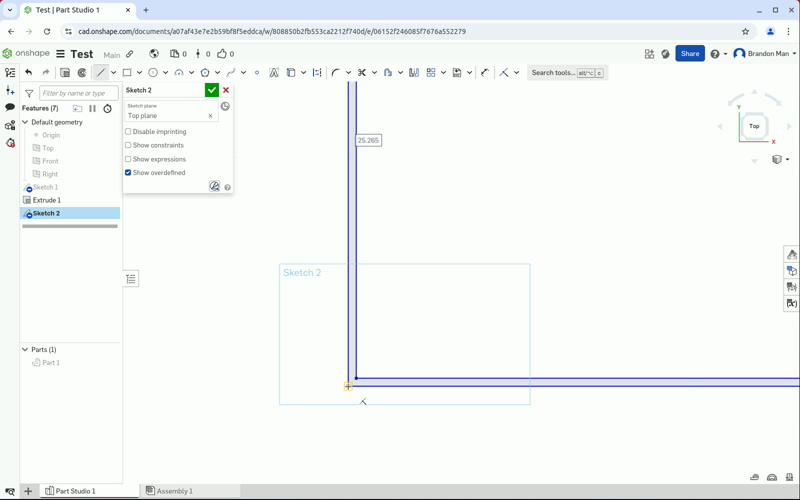
scroll(-6)
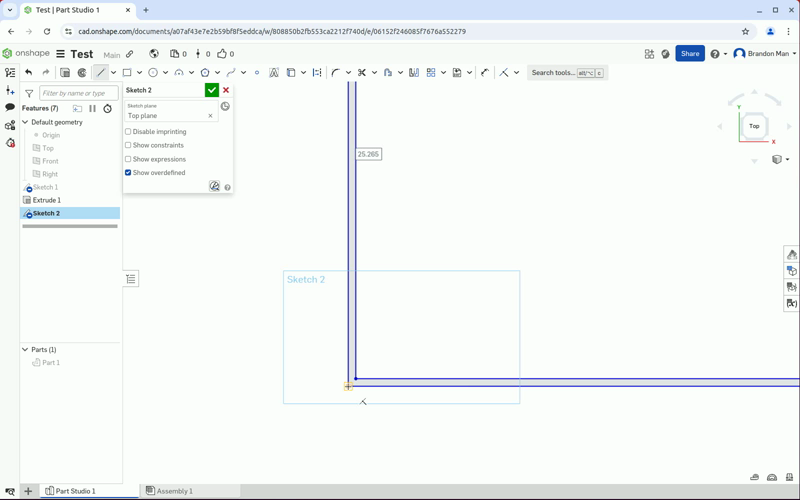
scroll(-6)
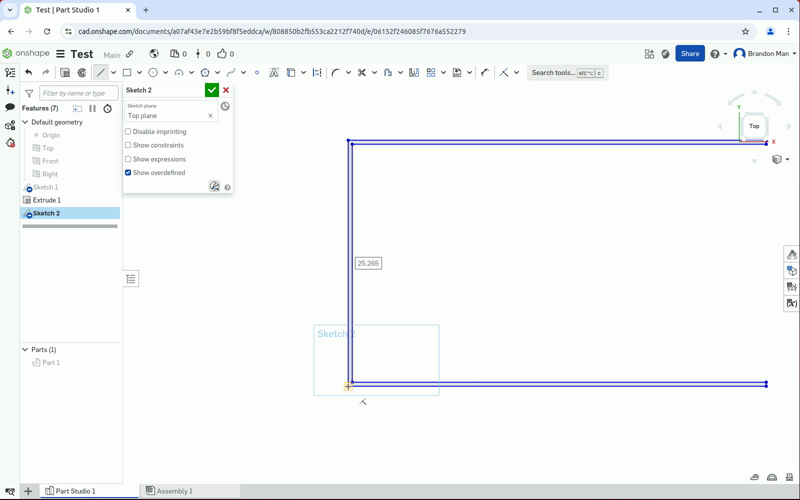
scroll(-6)
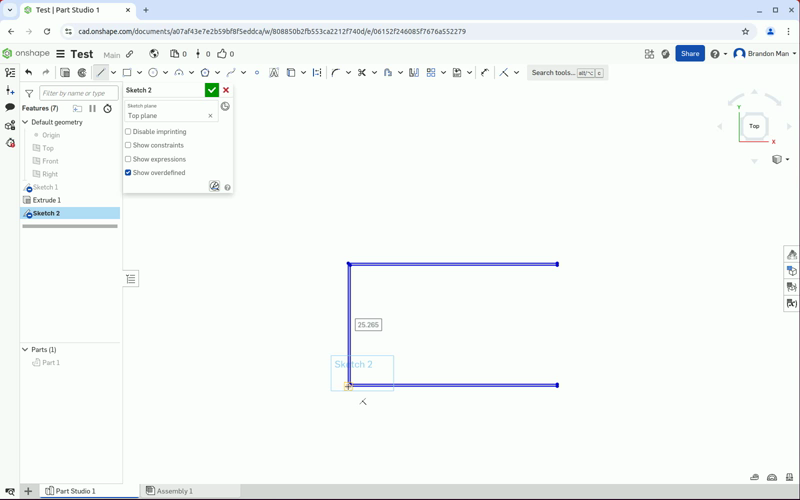
key(esc)
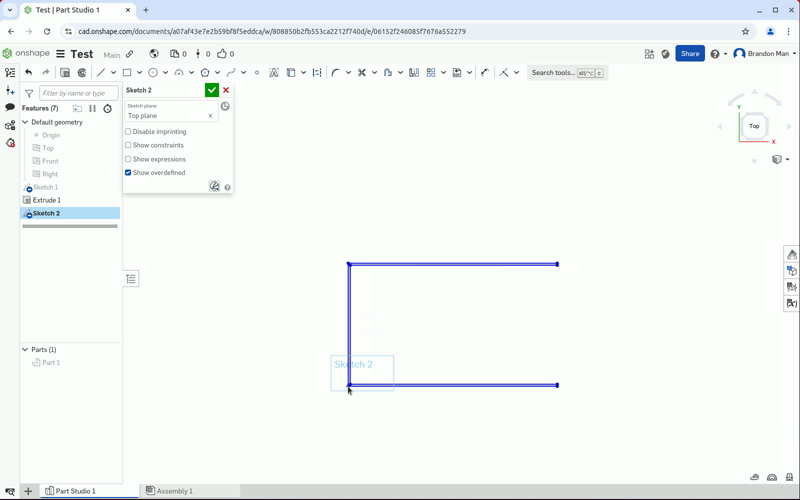
mouse_move(417, 263)
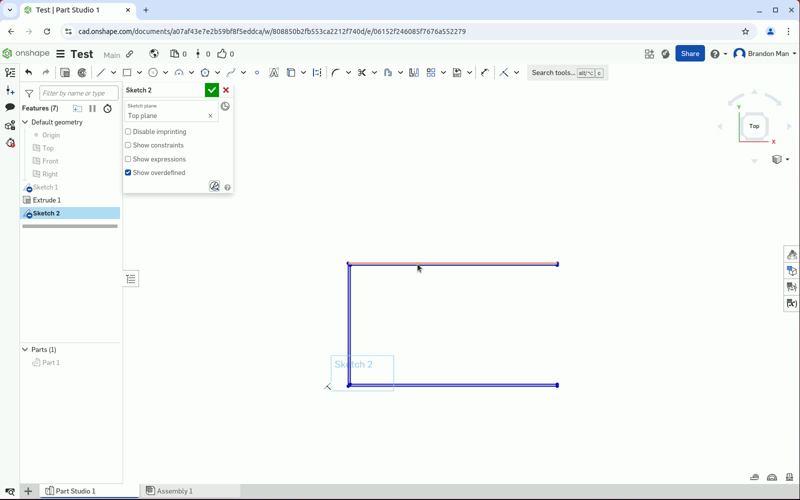
scroll(6)
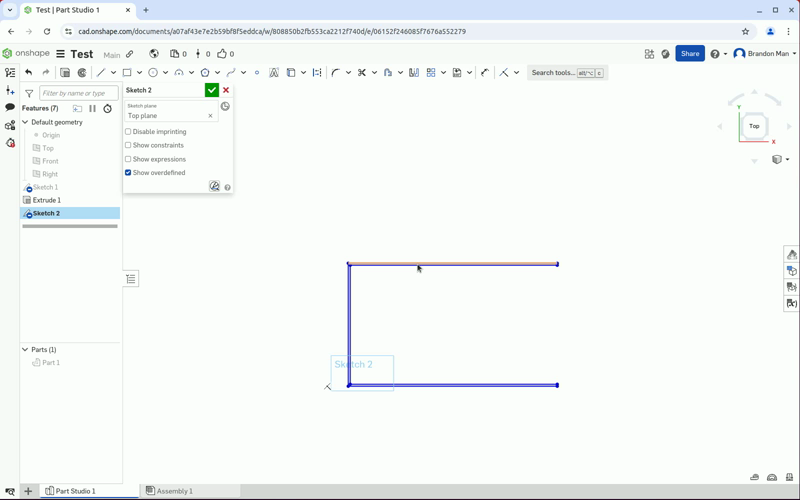
scroll(6)
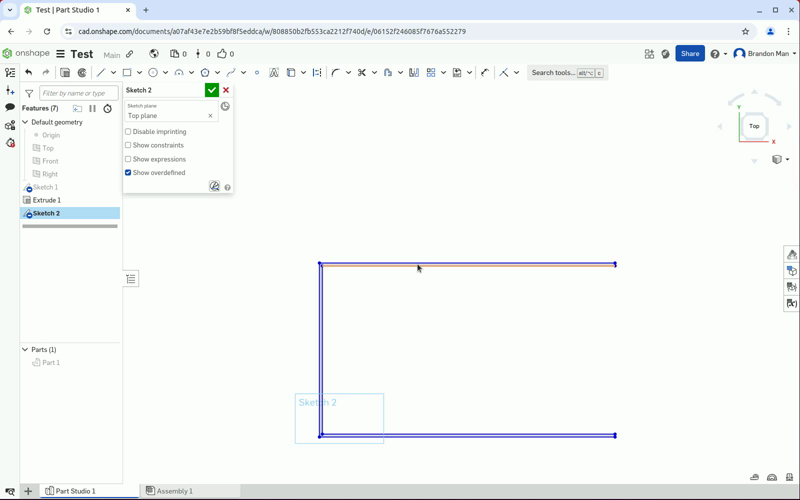
scroll(6)
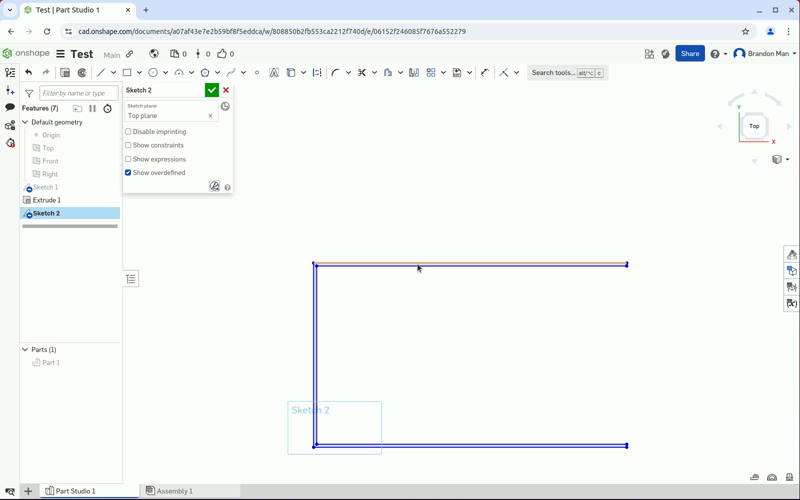
scroll(6)
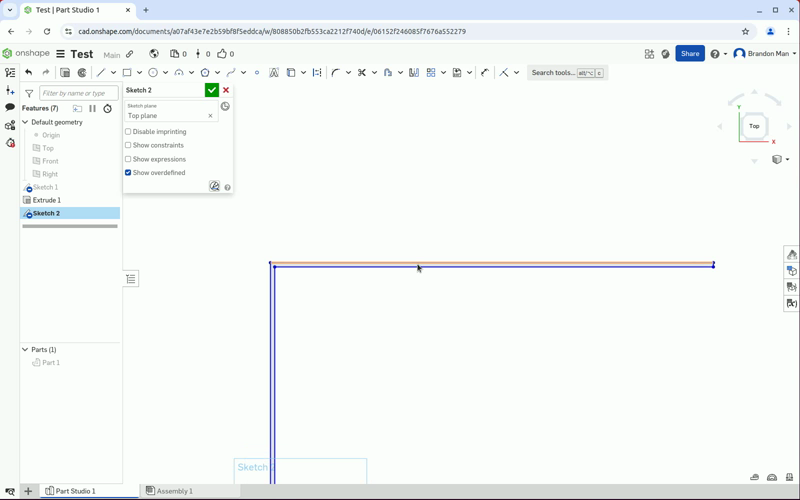
scroll(6)
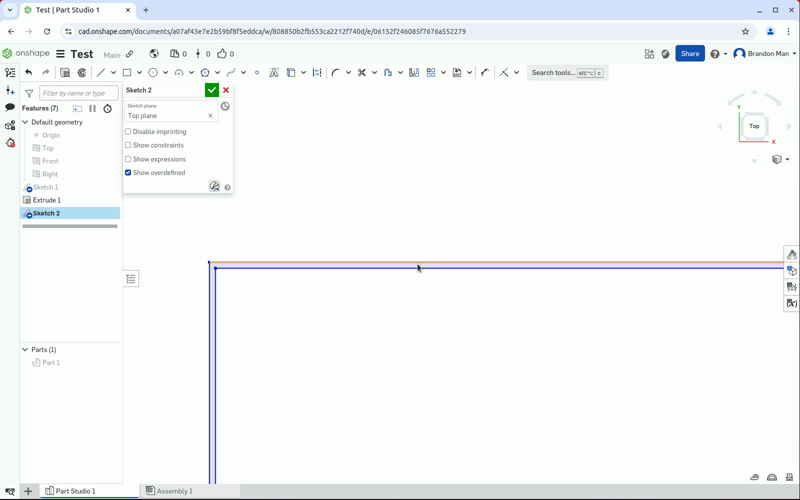
scroll(6)
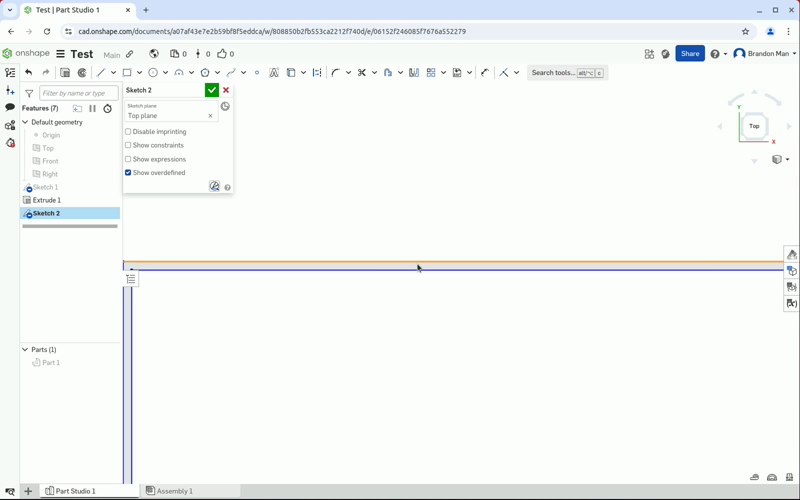
scroll(6)
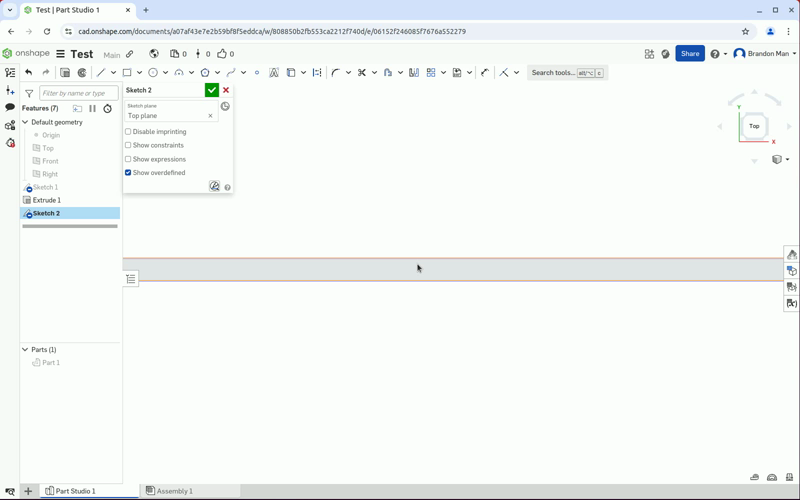
click(417, 263)
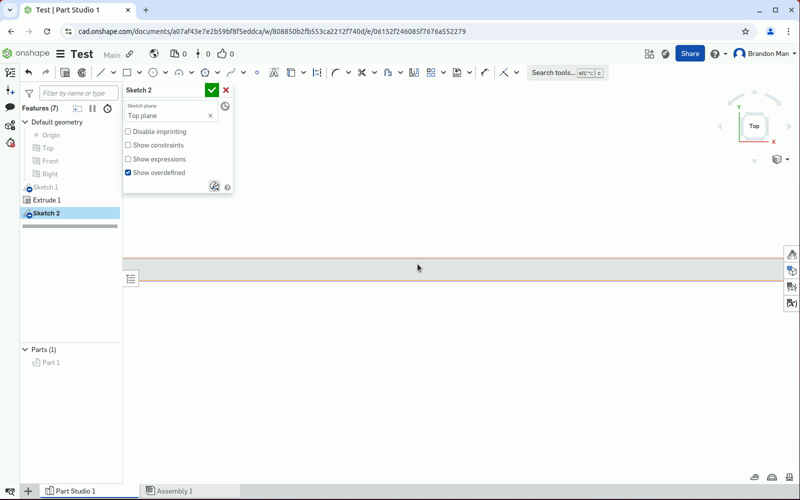
scroll(-6)
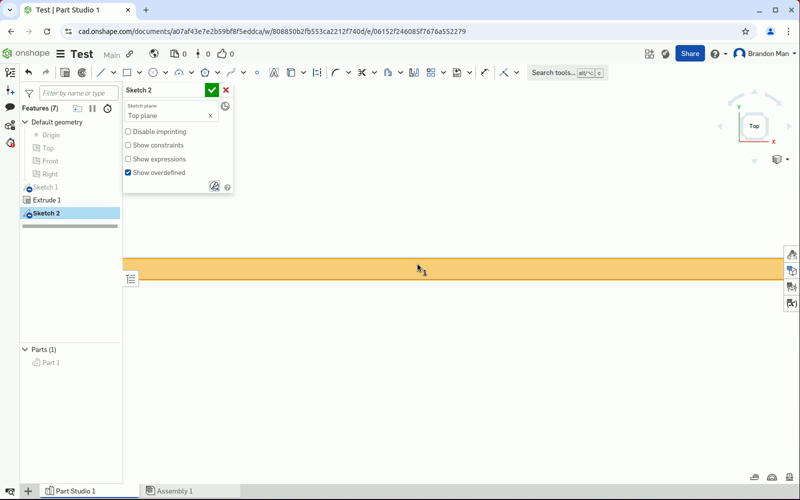
scroll(-6)
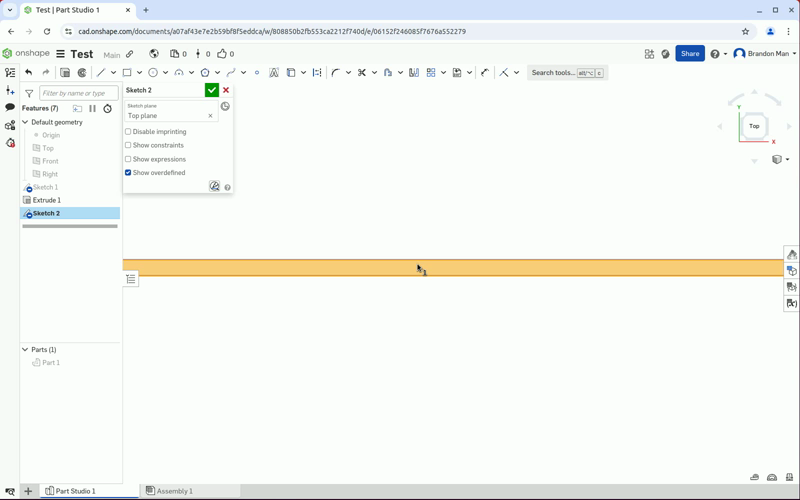
scroll(-6)
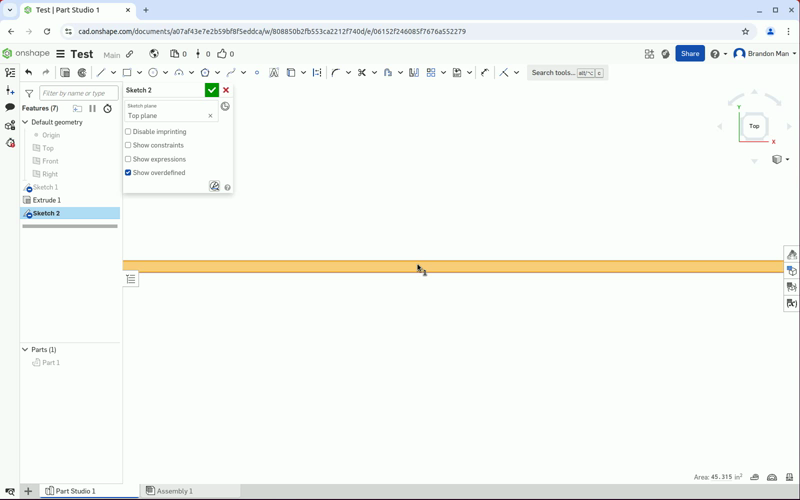
scroll(-6)
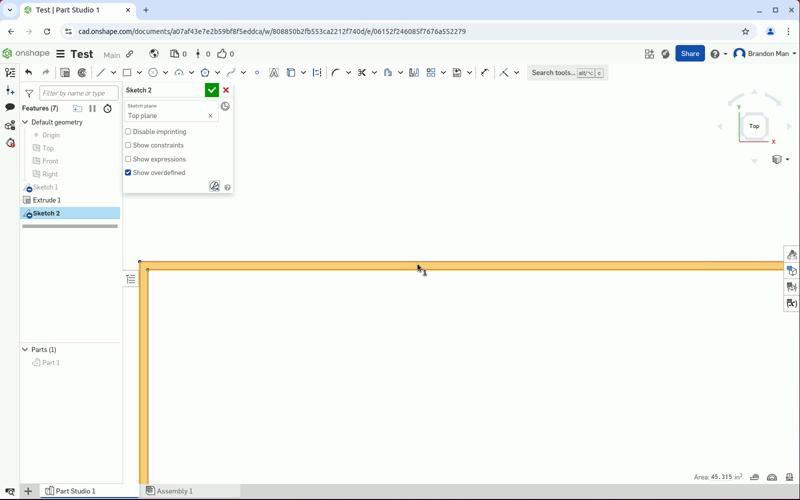
scroll(-6)
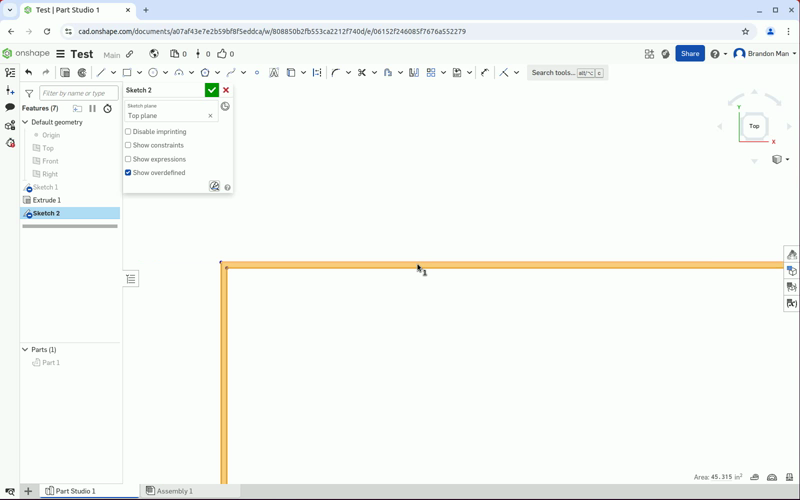
scroll(-6)
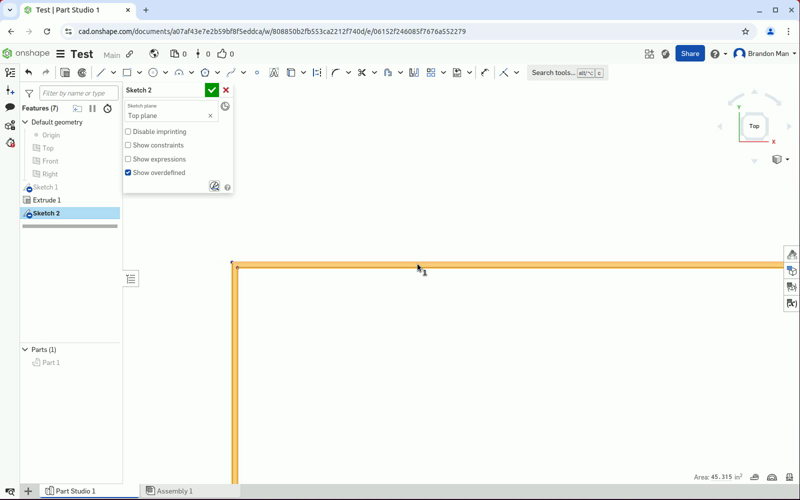
scroll(-6)
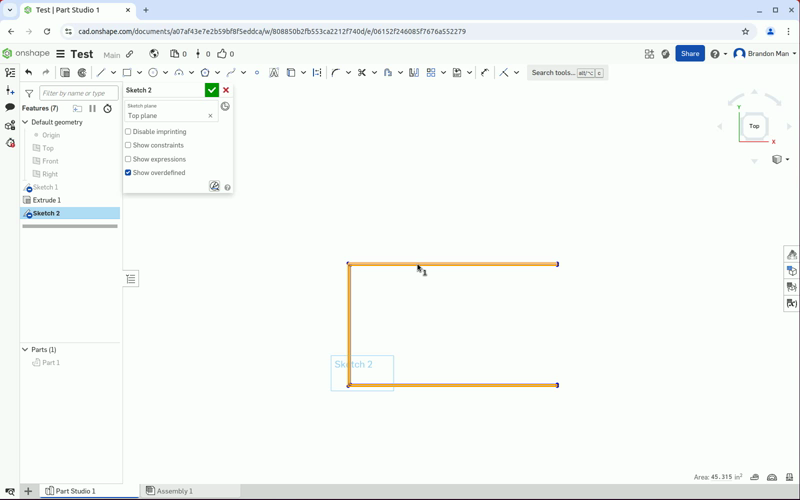
mouse_move(73, 352)
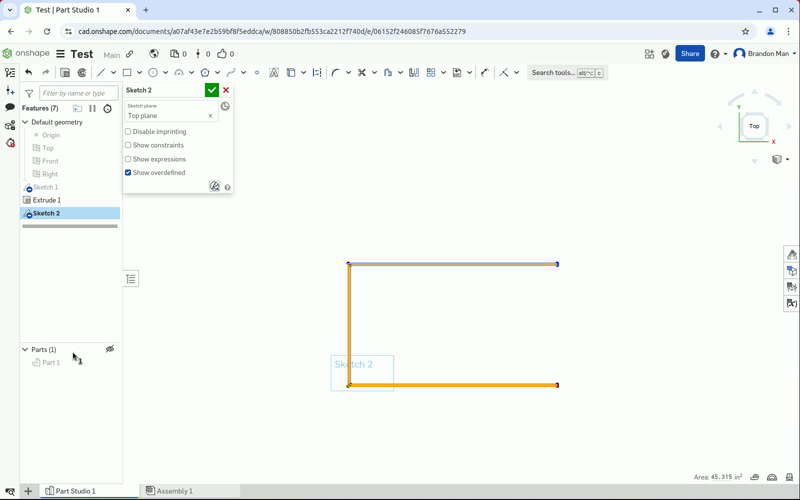
key(shift+y)
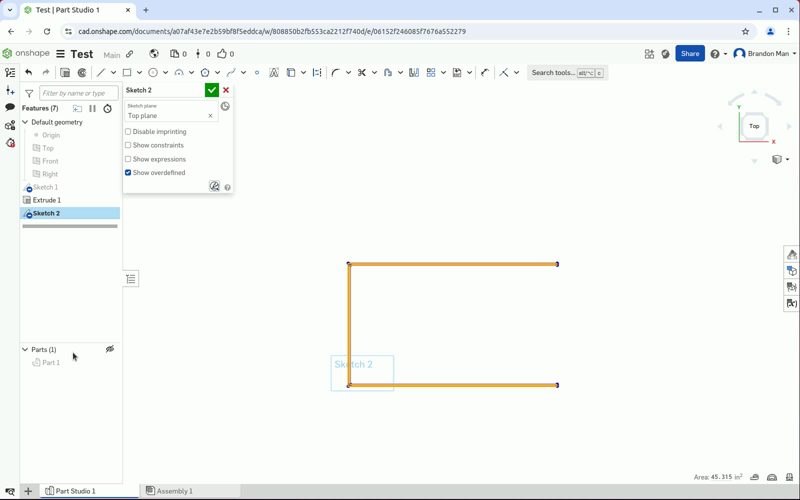
key(shift+e)
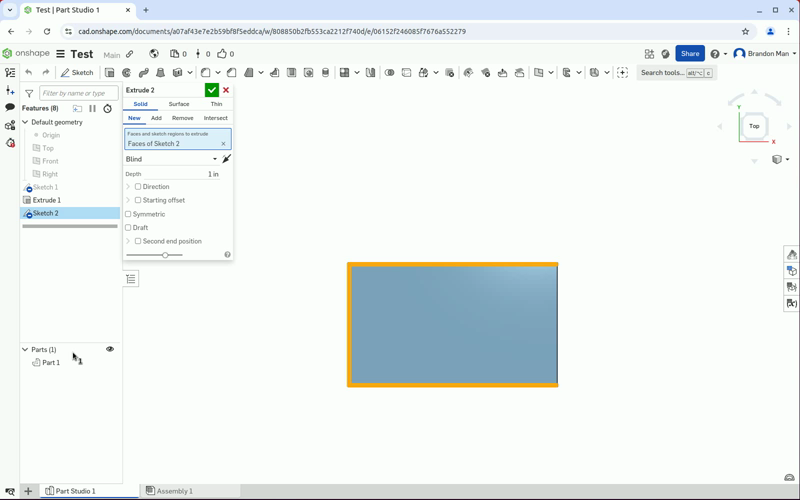
mouse_move(143, 106)
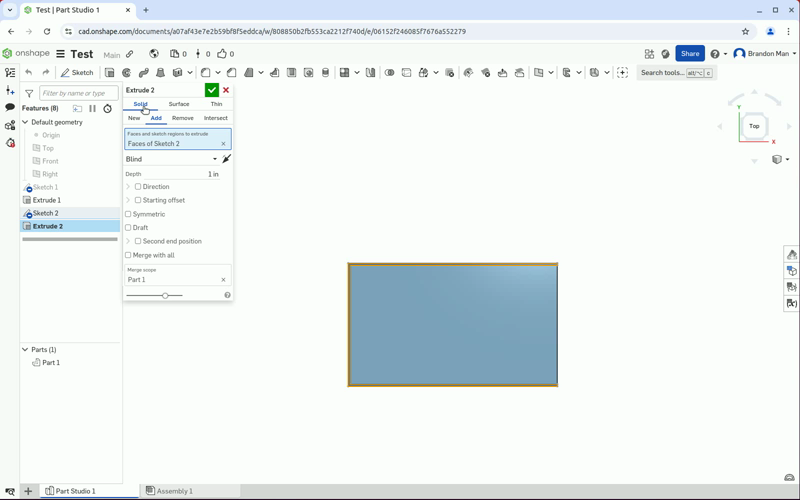
click(143, 106)
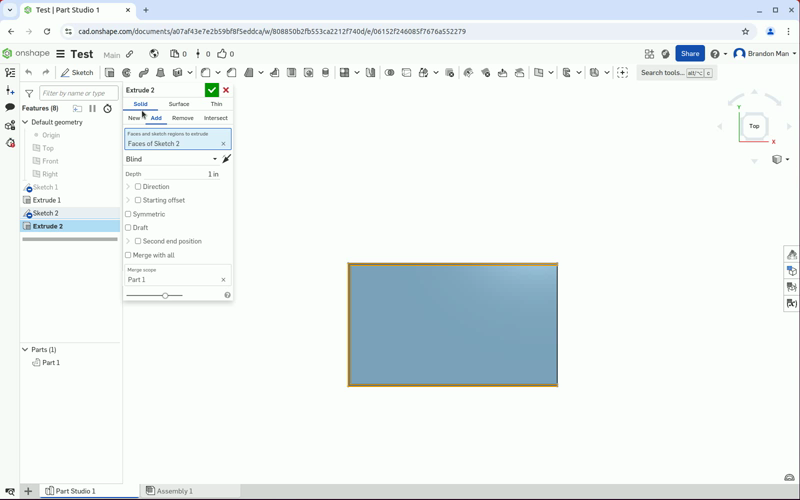
mouse_move(137, 120)
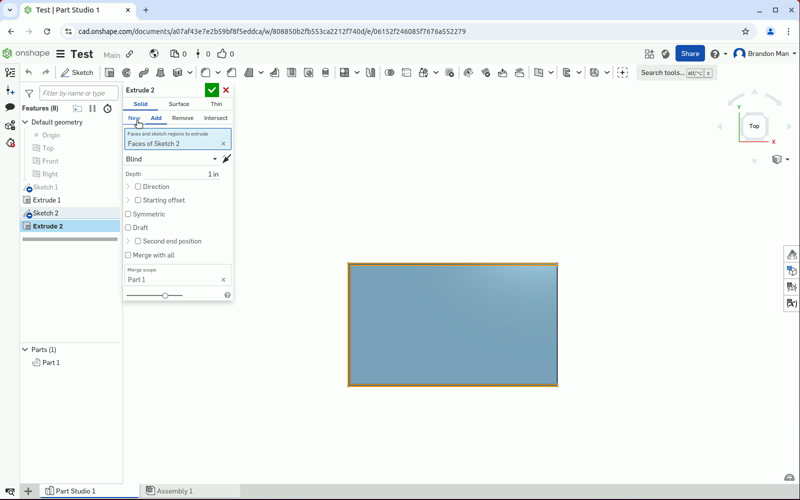
click(137, 120)
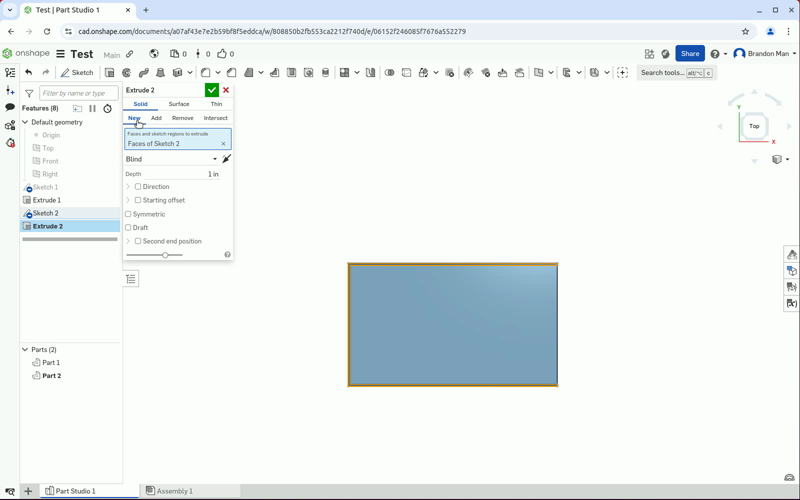
key(tab, 4)
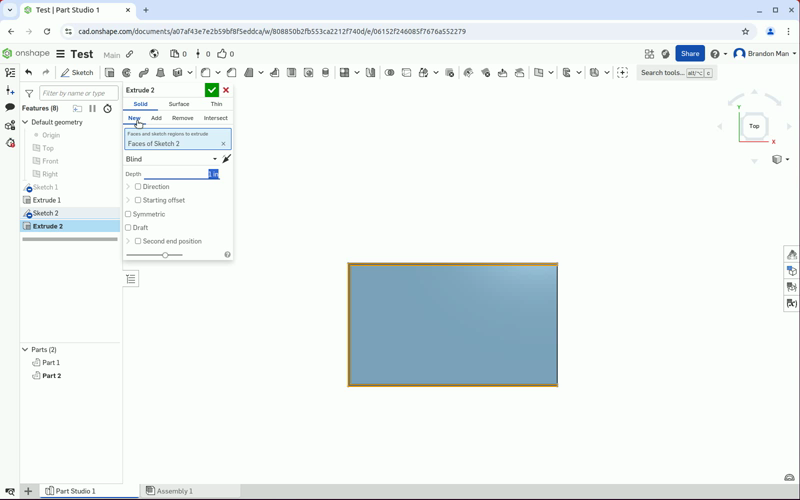
text(-0.241)
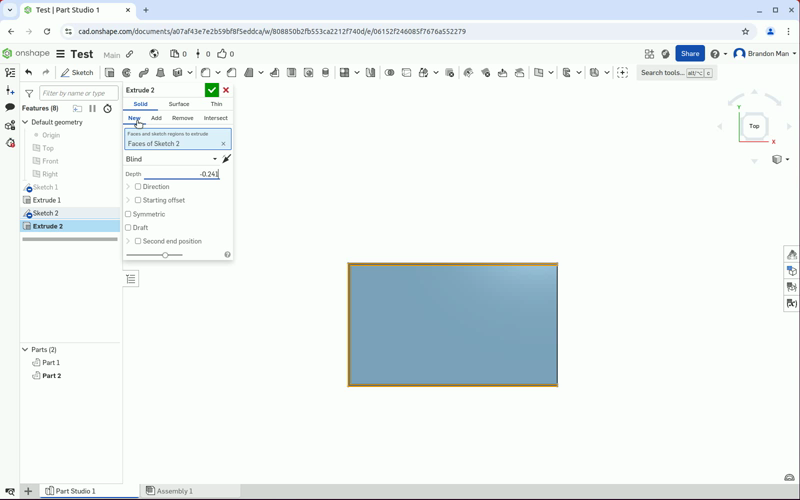
key(enter)
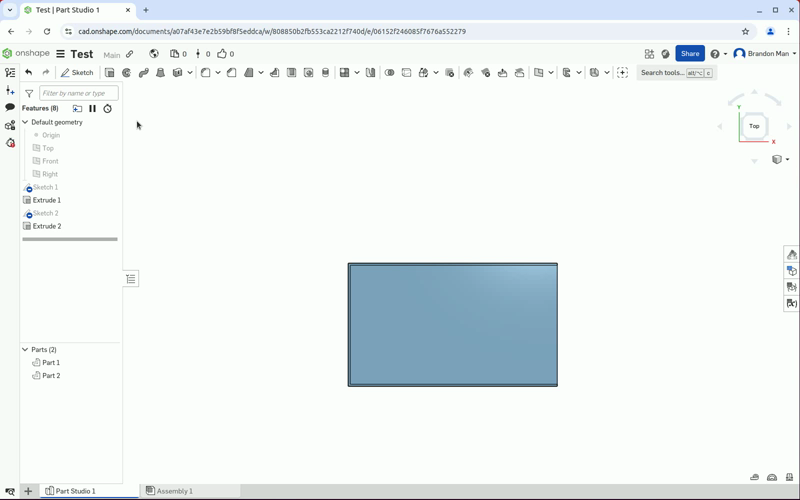
key(shift+h)
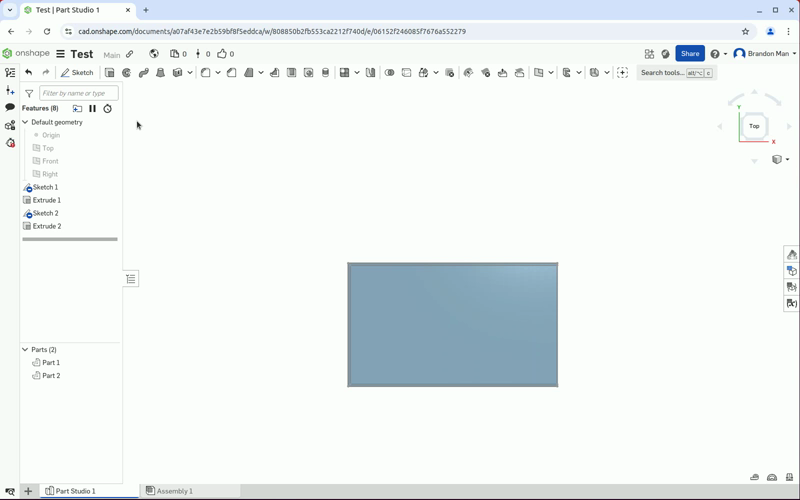
key(shift+h)
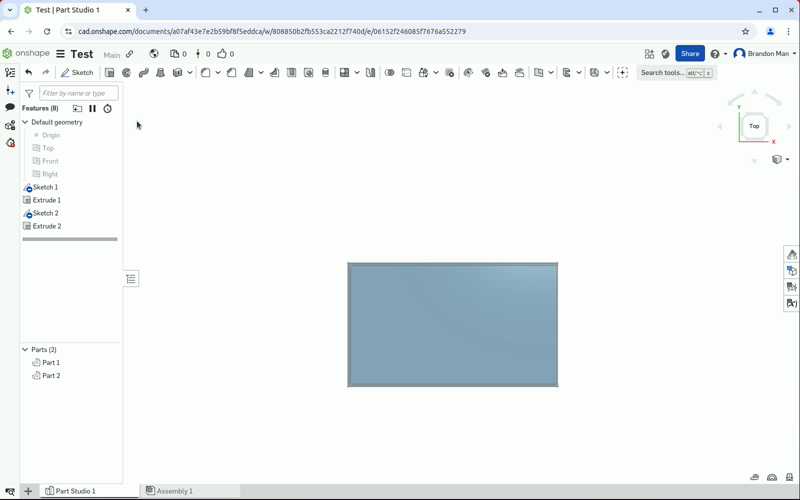
key(shift+7)
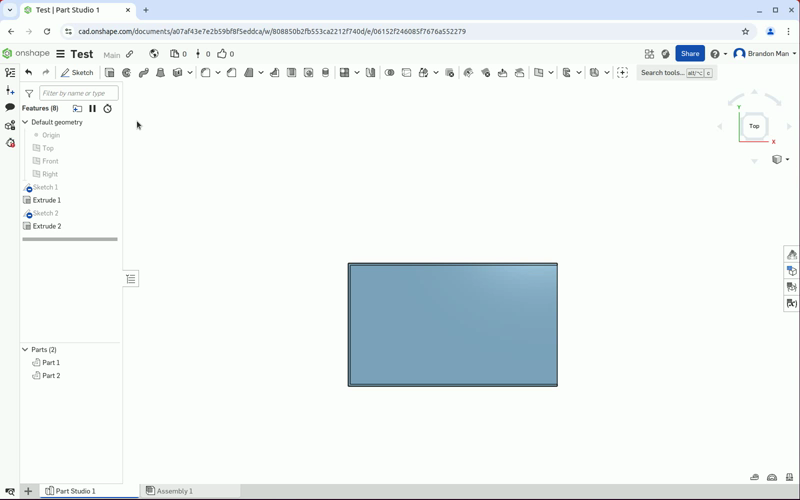
key(up, 3)
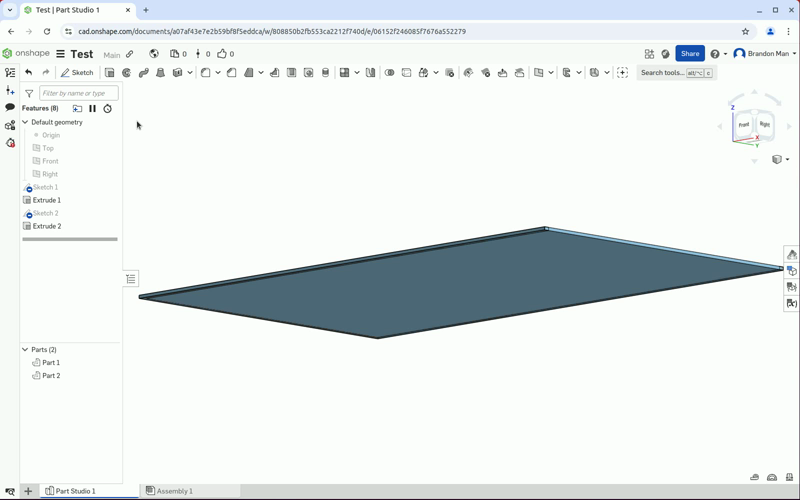
key(left, 3)
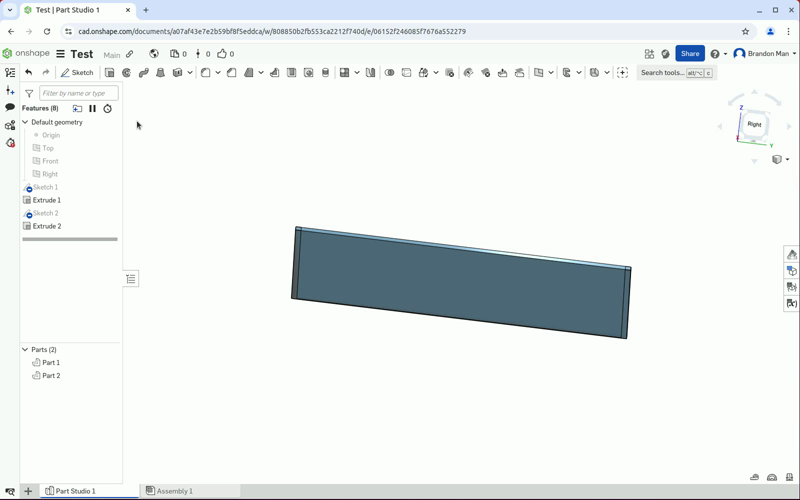
key(right, 3)
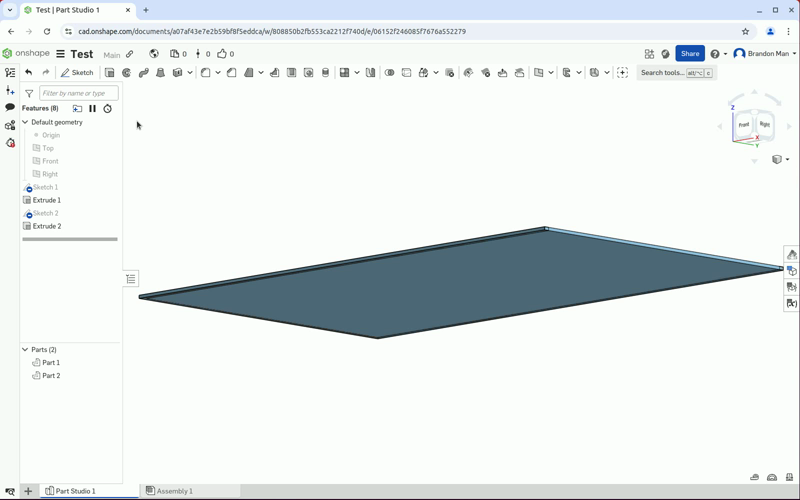
key(down, 3)
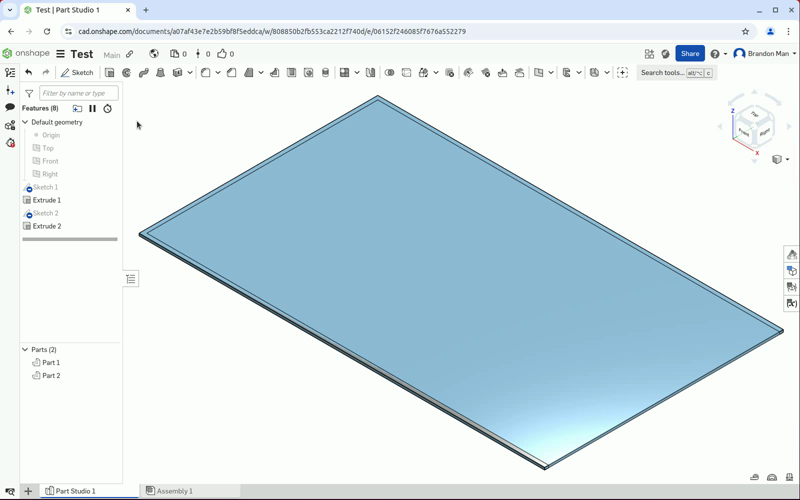
mouse_move(73, 189)
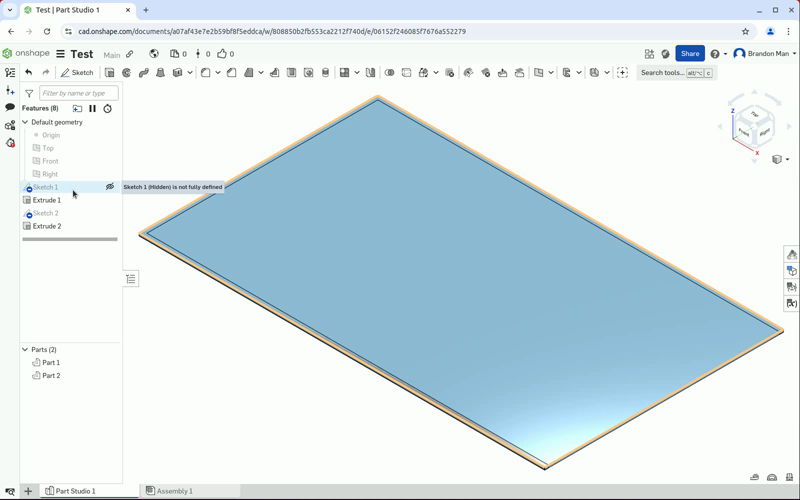
click(73, 189)